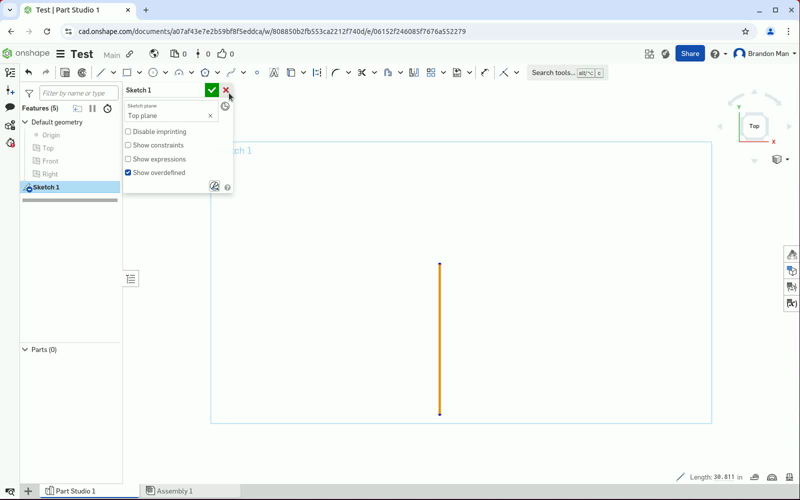
key(shift+h)
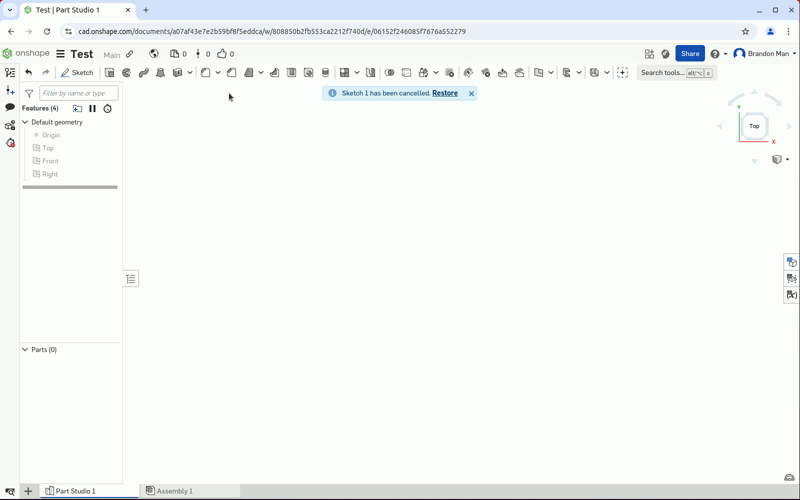
mouse_move(73, 352)
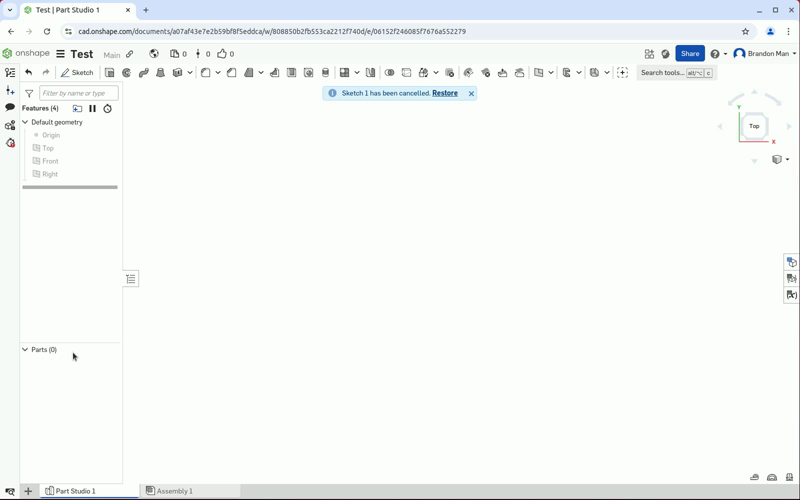
key(y)
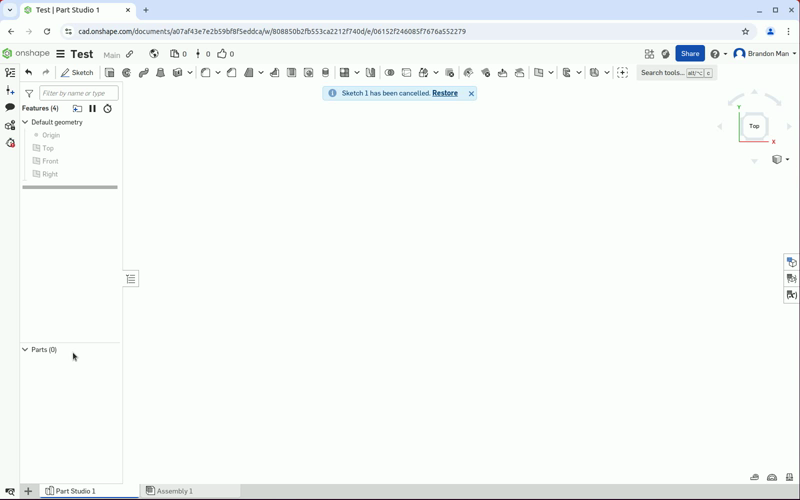
key(shift+p)
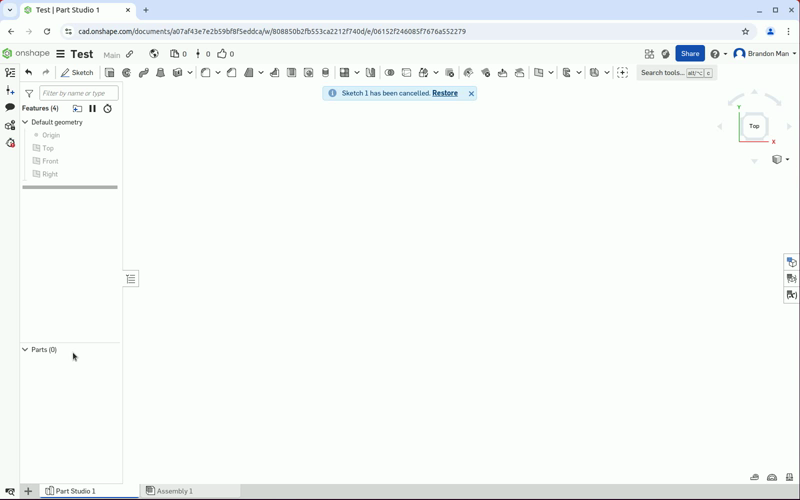
key(space)
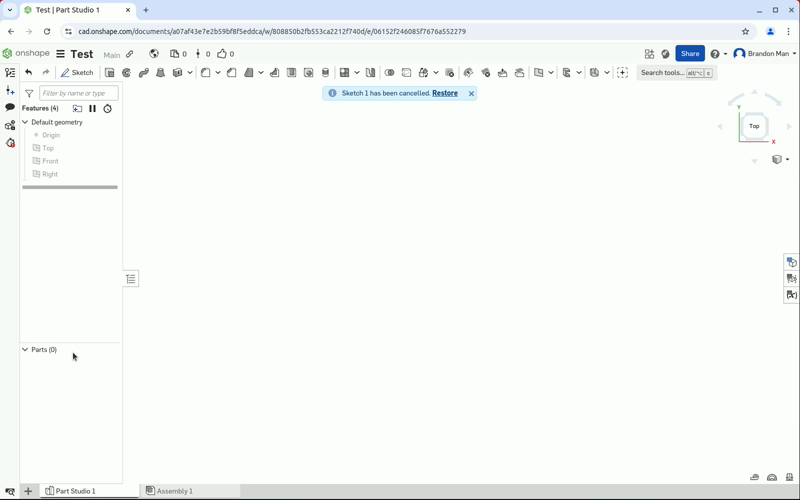
key_down(shift)
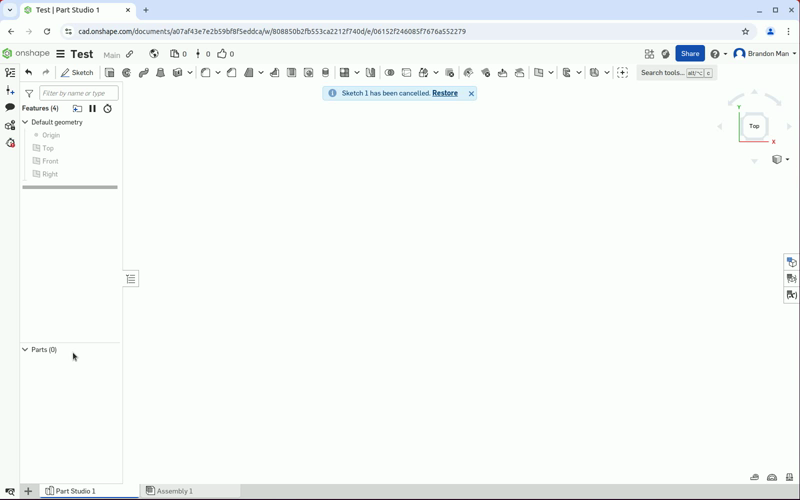
key(up)
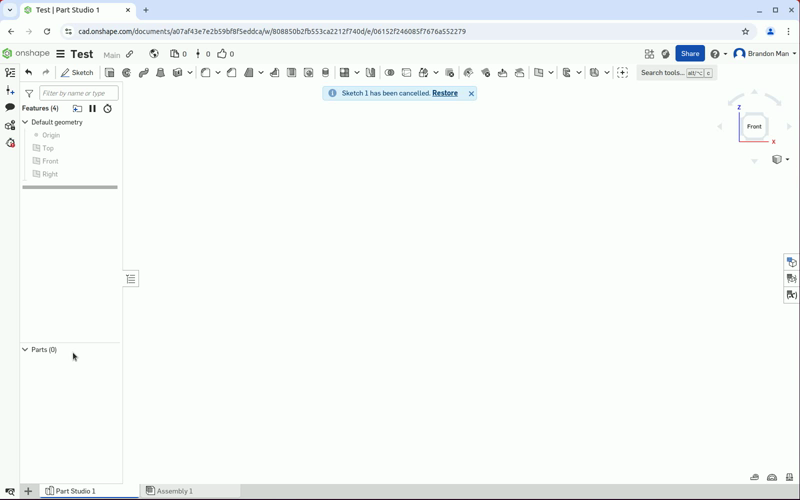
key_up(shift)
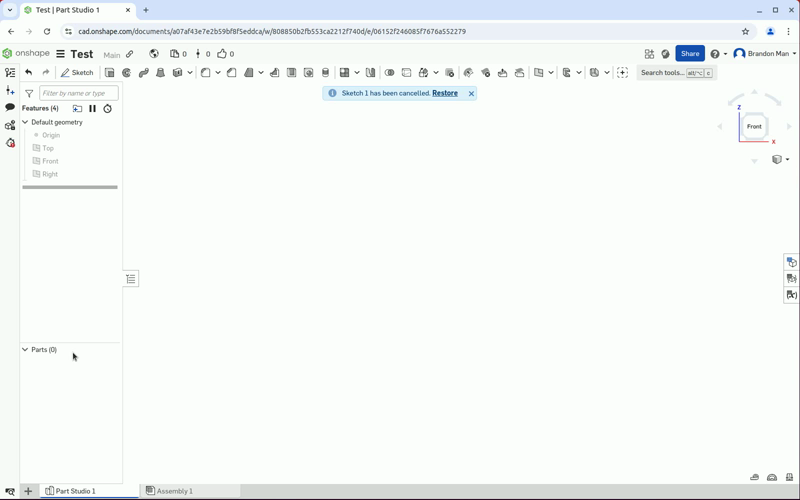
mouse_move(73, 352)
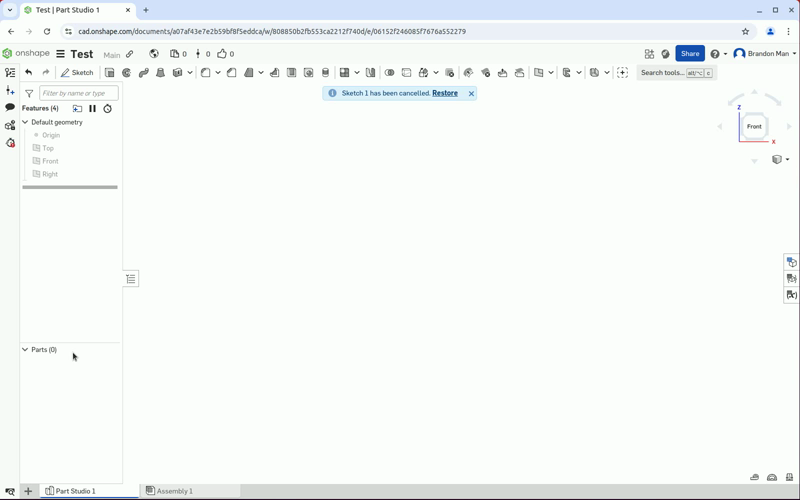
key(shift+y)
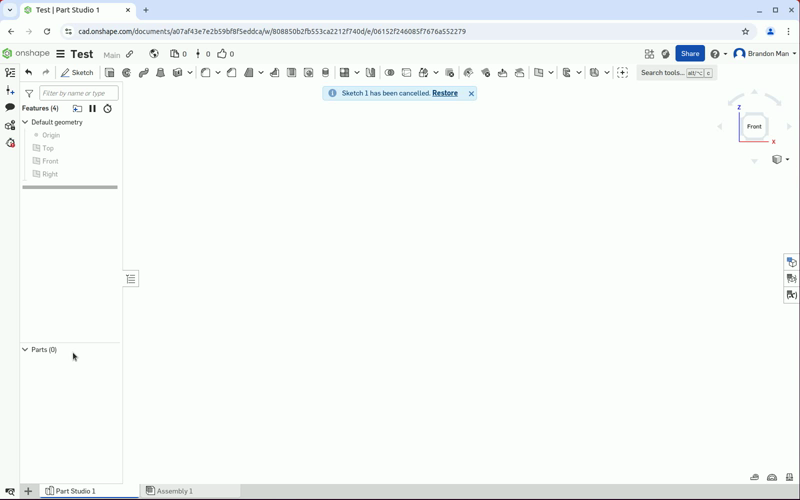
key(shift+s)
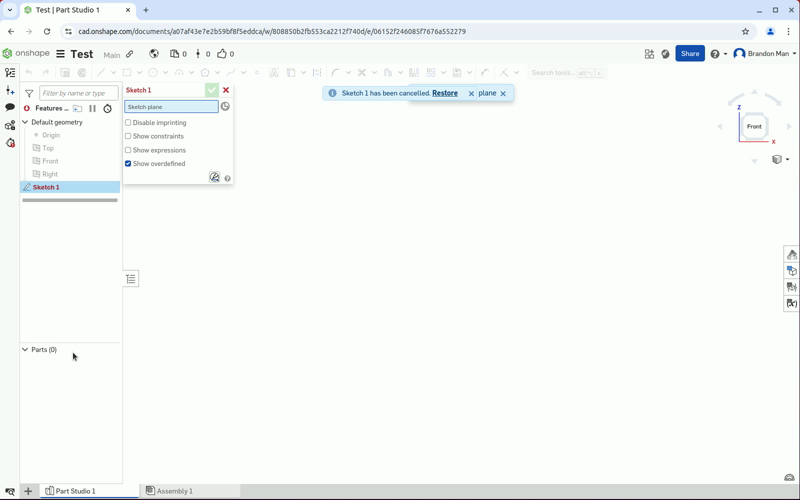
mouse_move(73, 163)
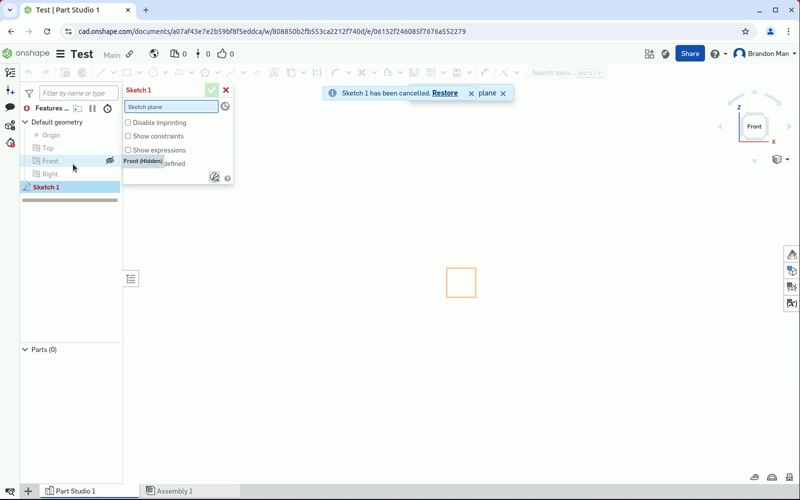
click(73, 163)
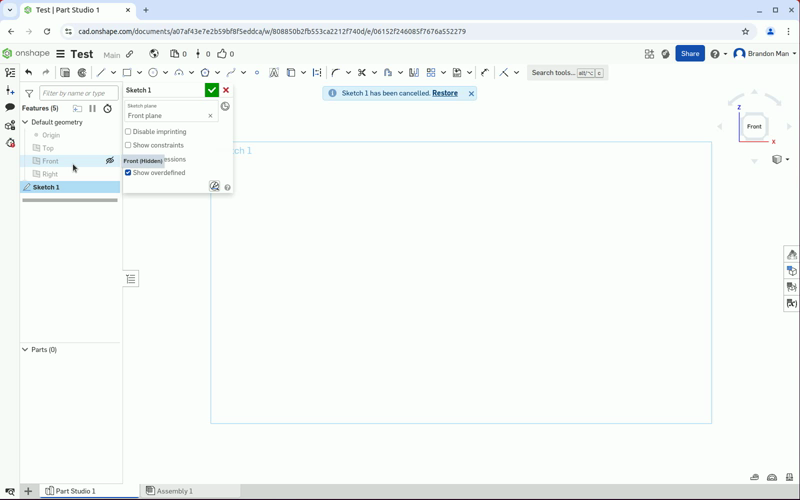
mouse_move(73, 352)
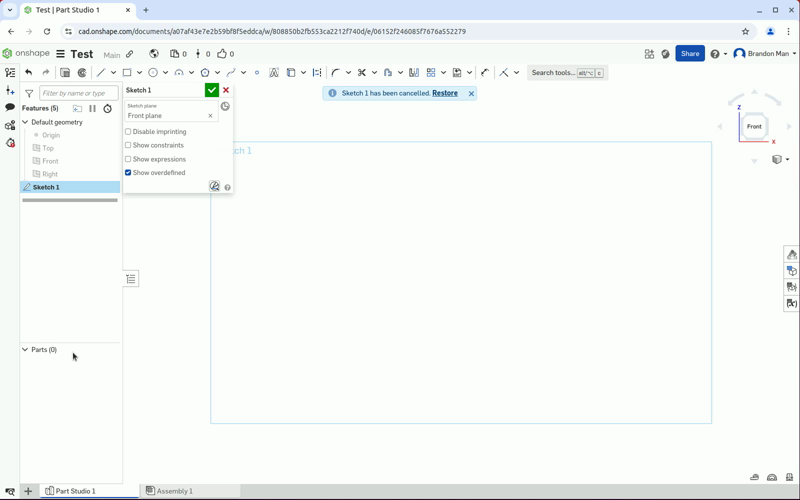
key(y)
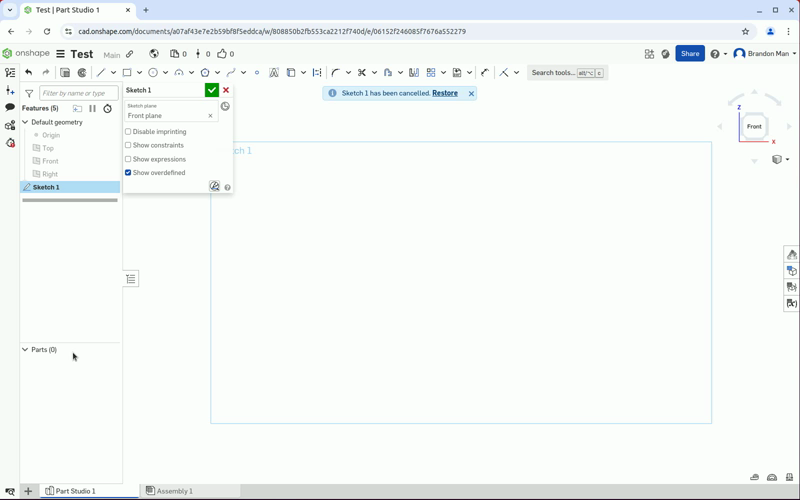
key(l)
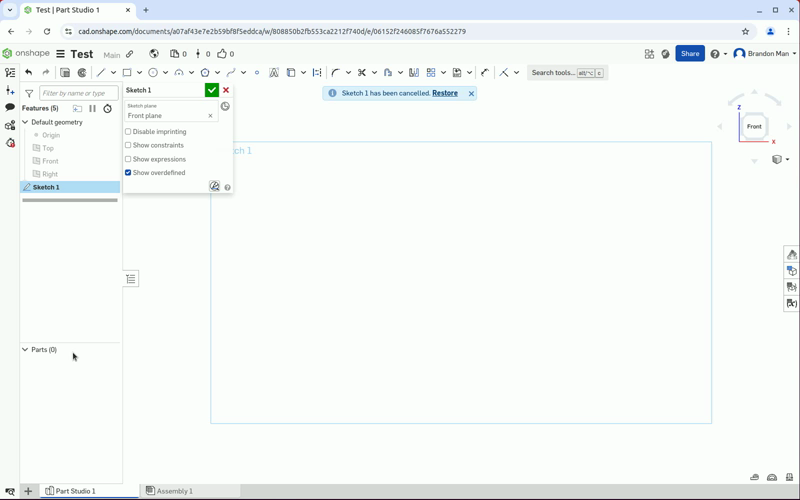
key_down(shift)
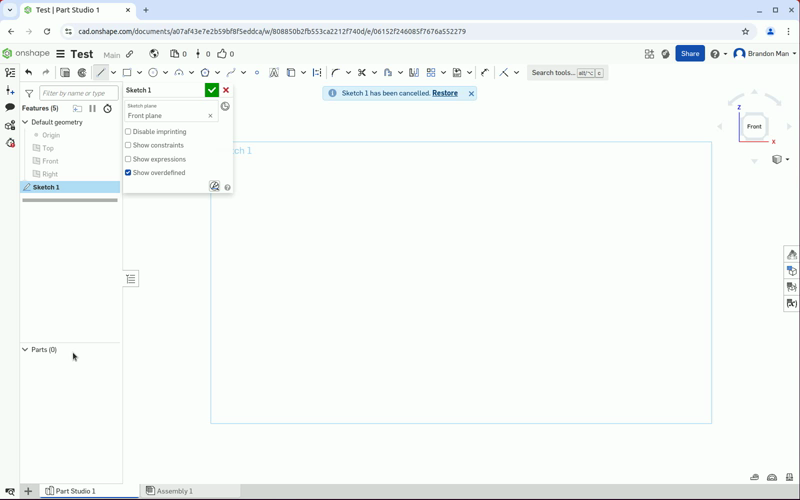
mouse_move(349, 282)
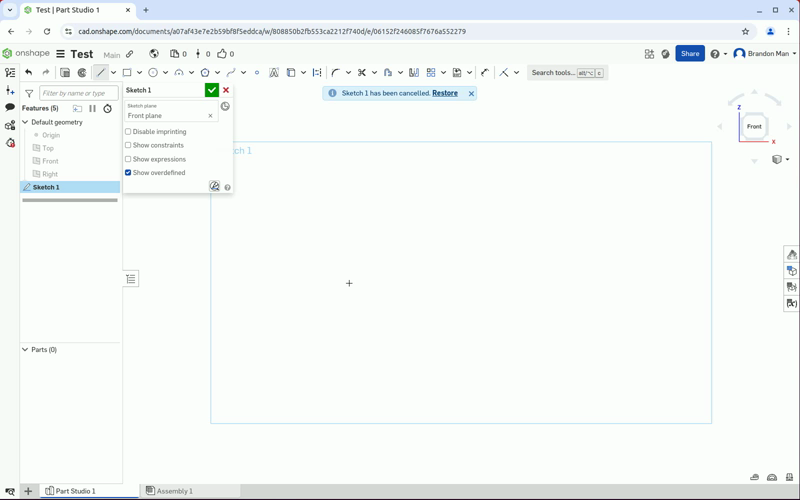
click(349, 282)
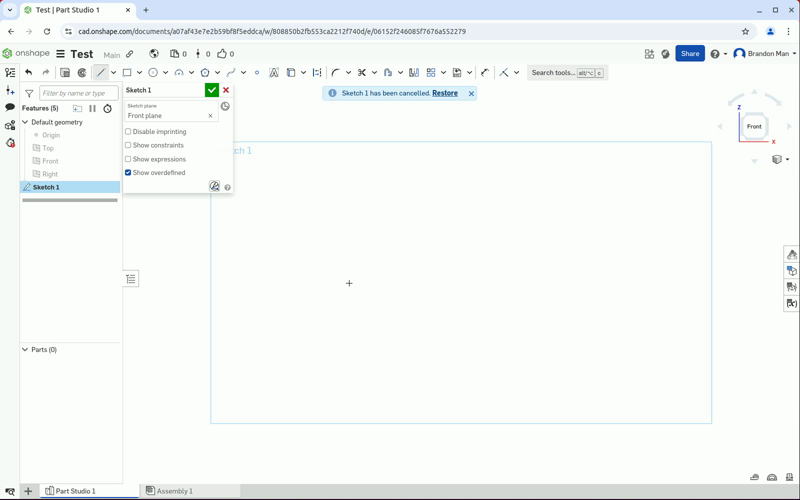
key_up(shift)
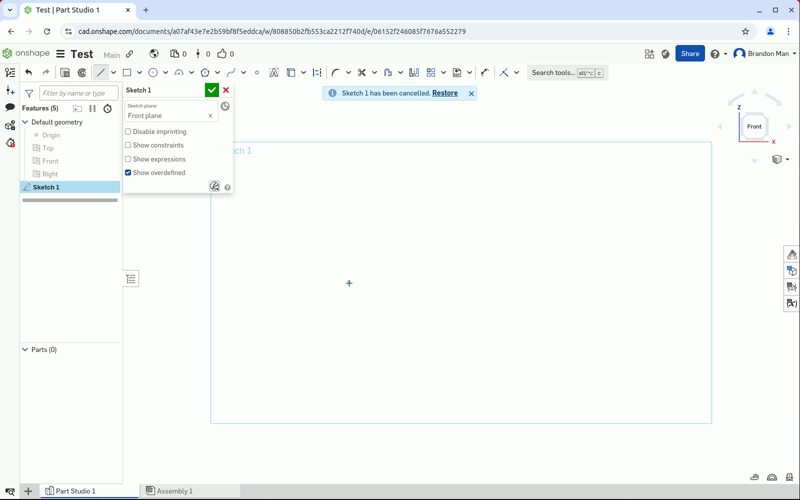
key_down(shift)
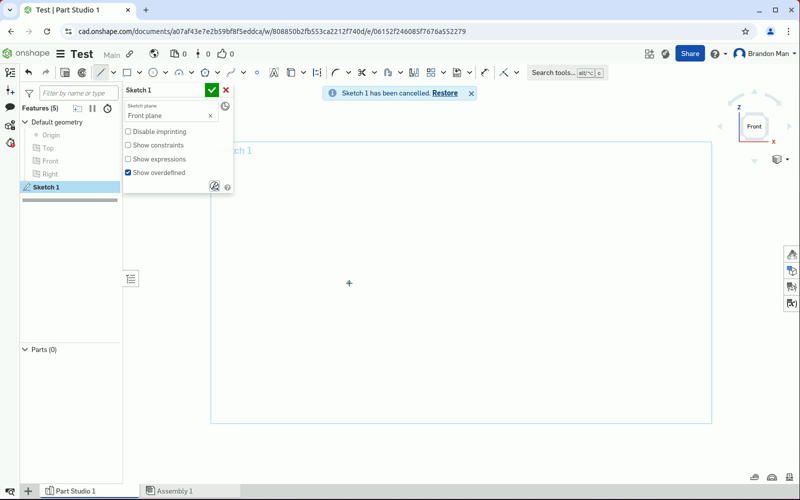
mouse_move(498, 282)
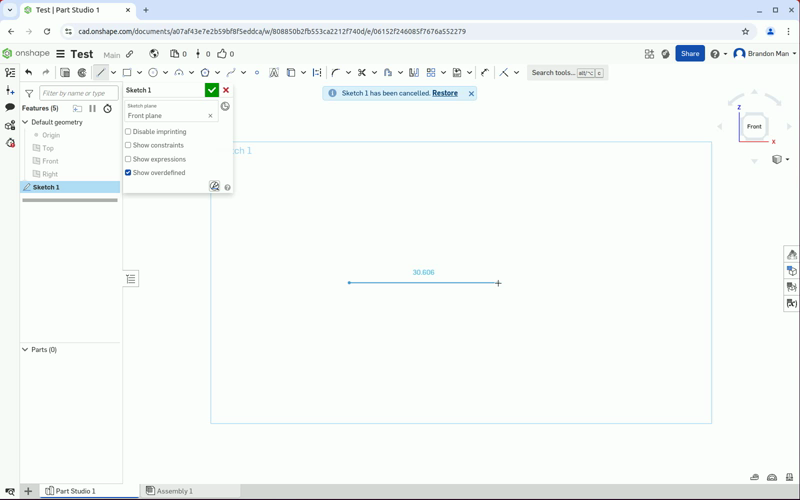
click(498, 282)
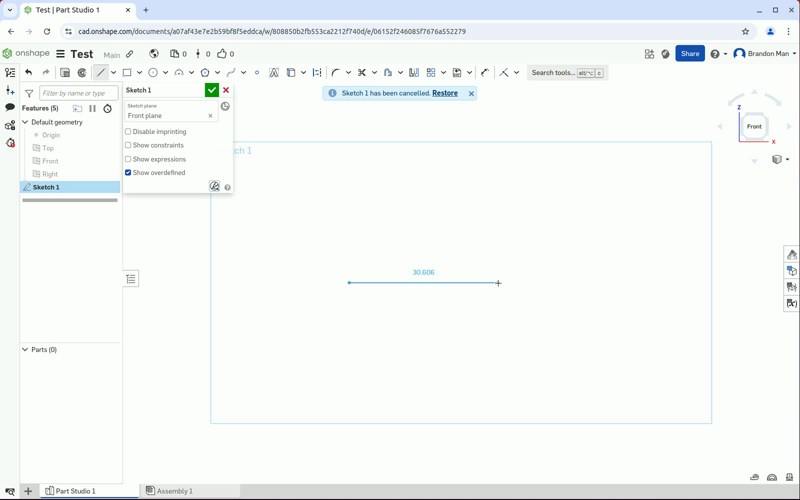
key_up(shift)
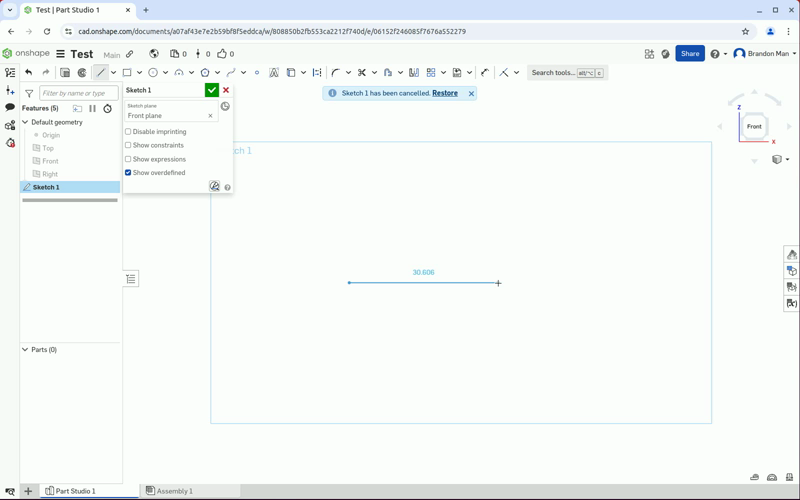
key_down(shift)
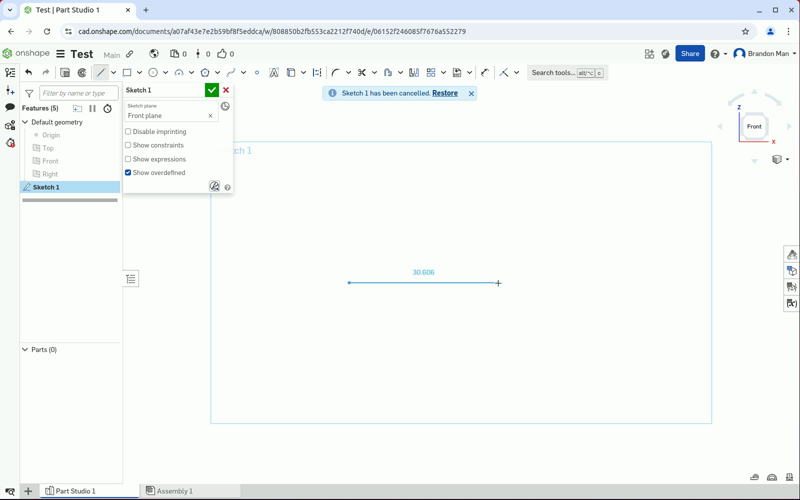
mouse_move(498, 207)
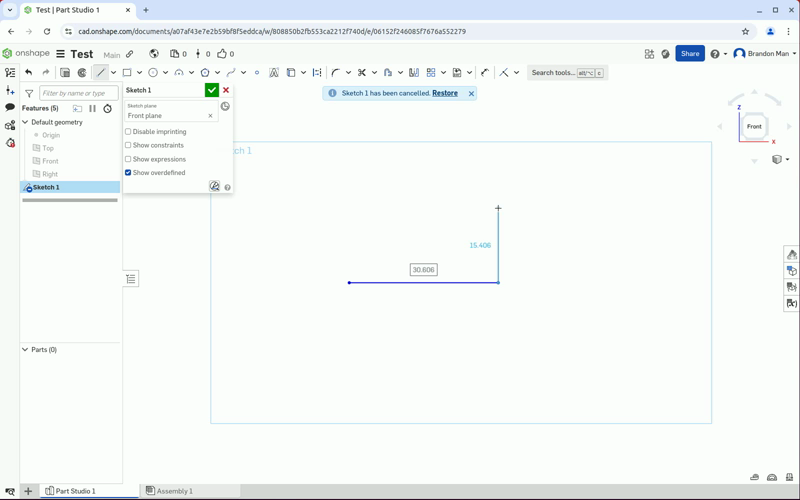
click(498, 207)
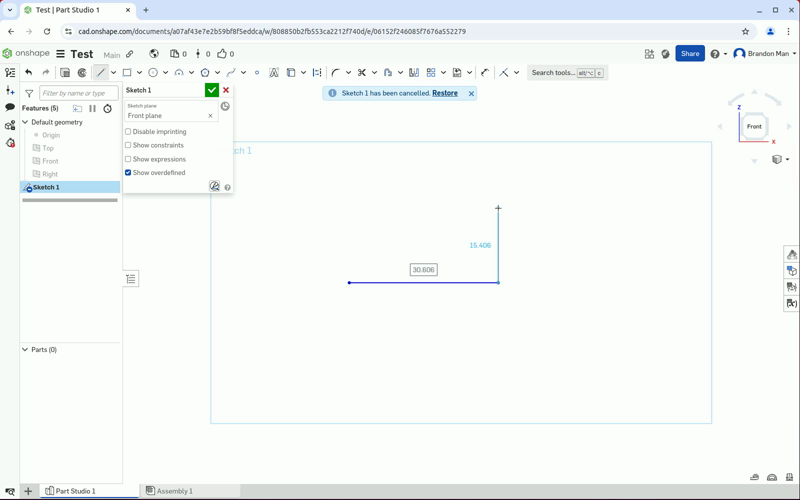
key_up(shift)
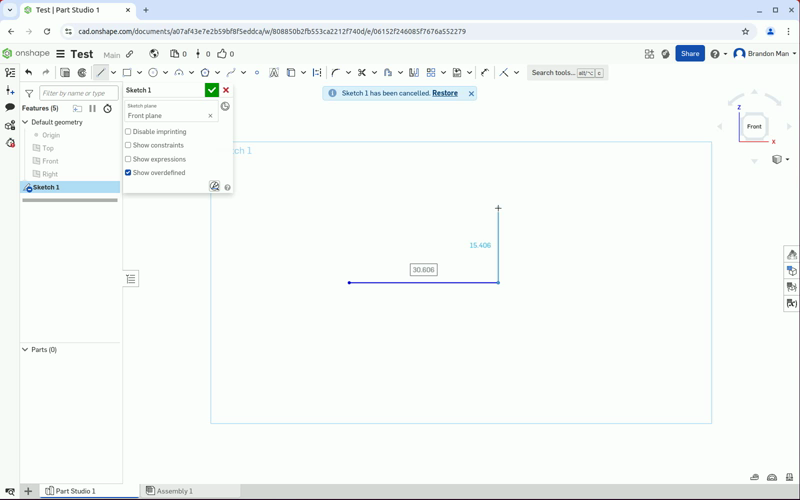
key_down(shift)
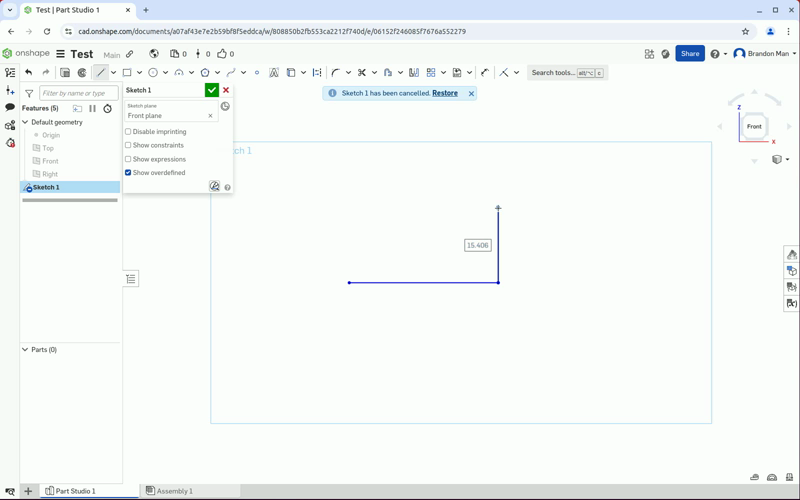
mouse_move(349, 207)
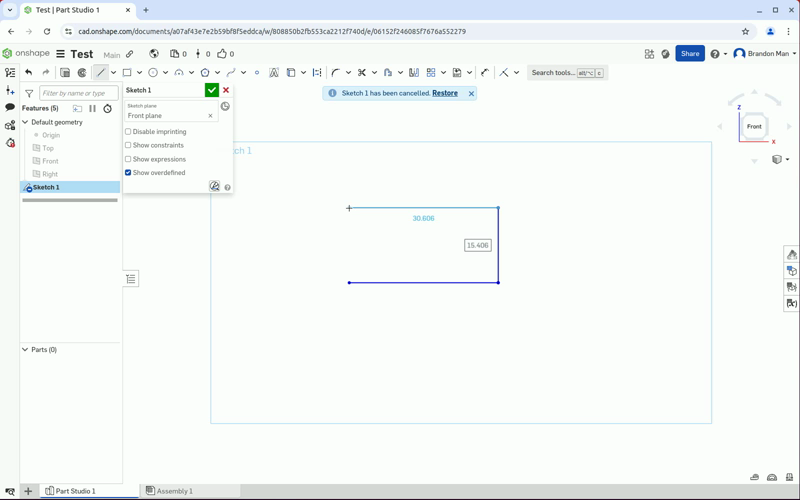
click(349, 207)
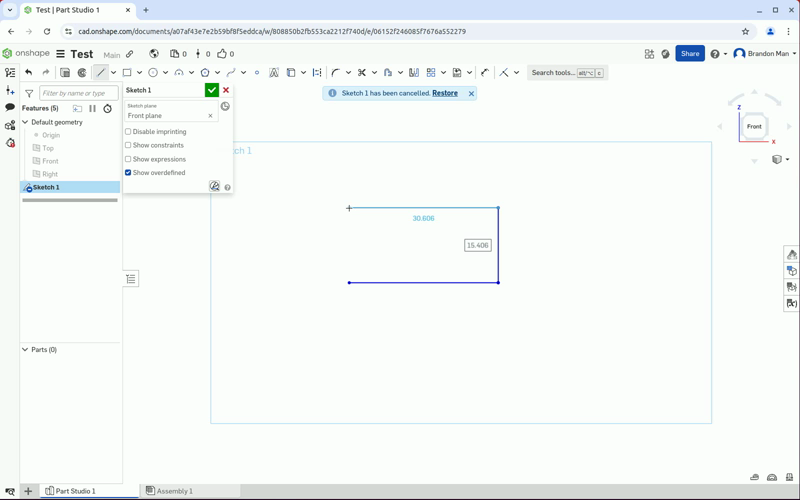
key_up(shift)
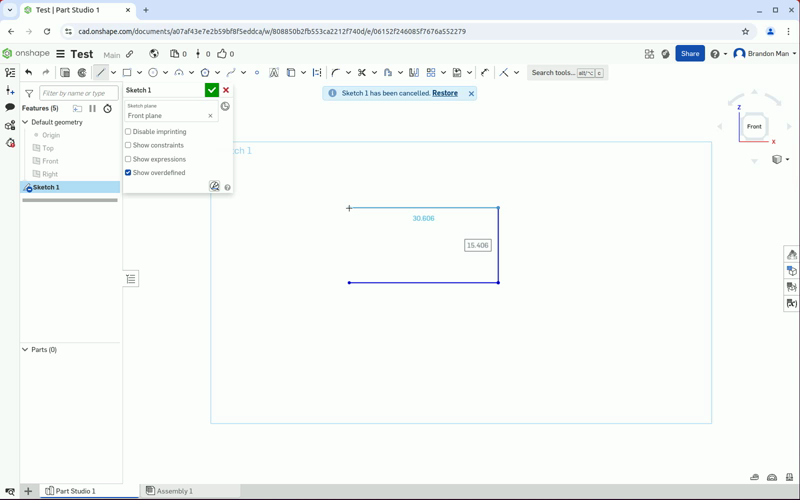
key_down(shift)
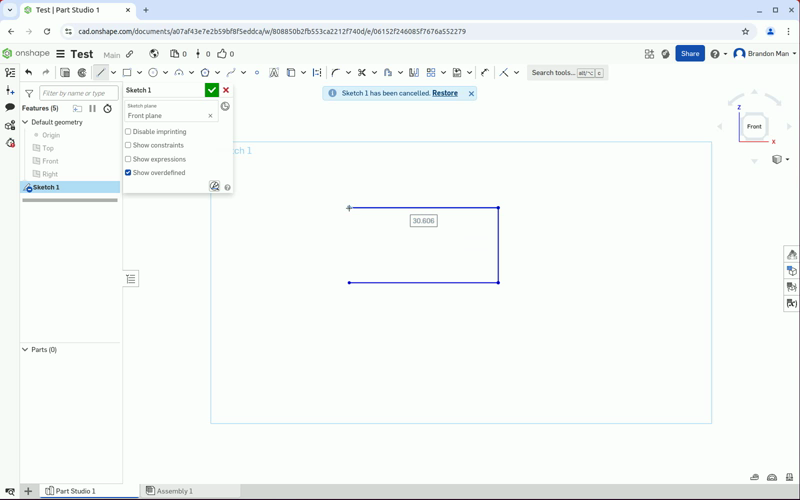
mouse_move(349, 282)
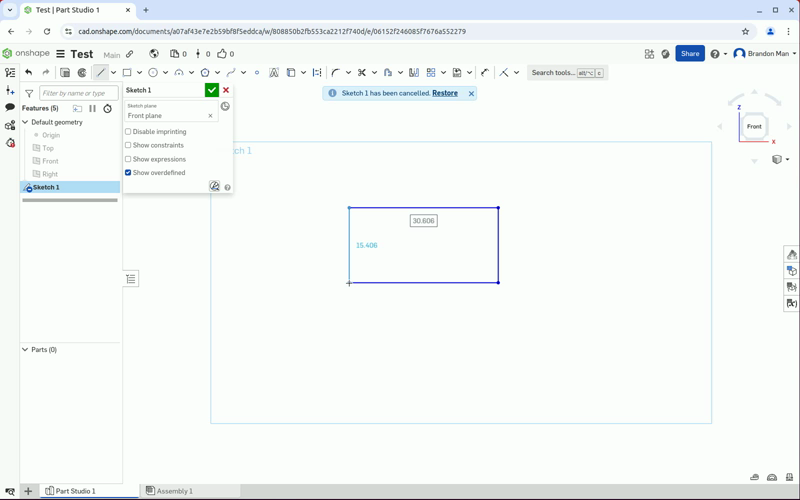
key_up(shift)
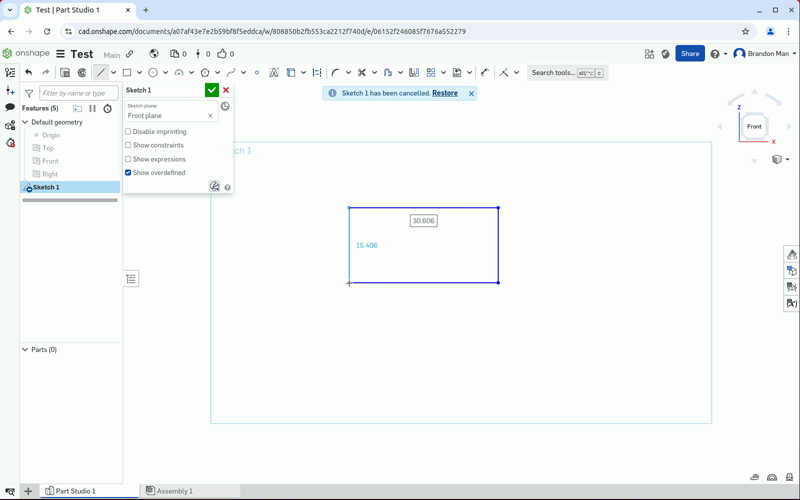
click(349, 282)
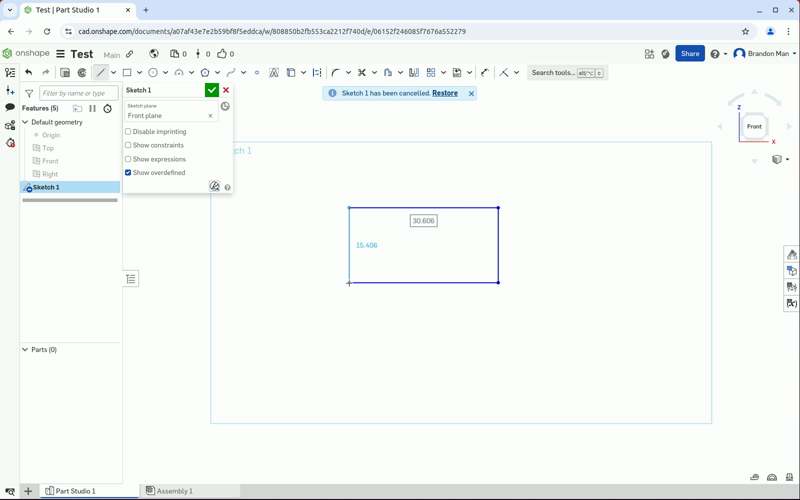
key(esc)
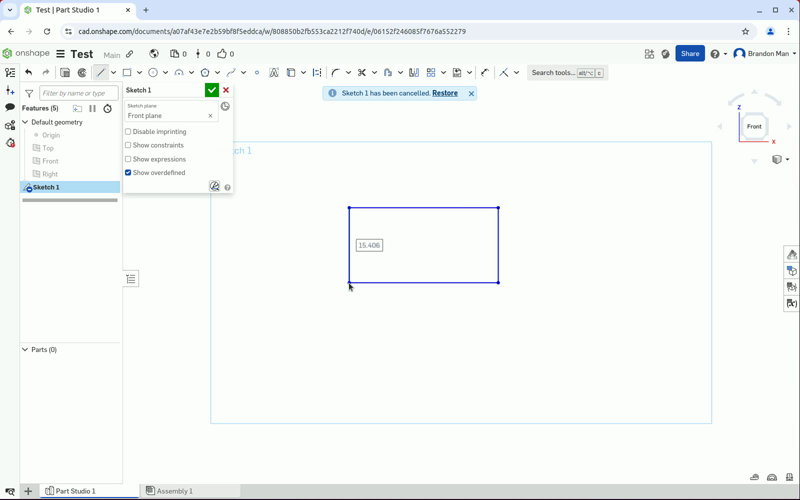
mouse_move(464, 216)
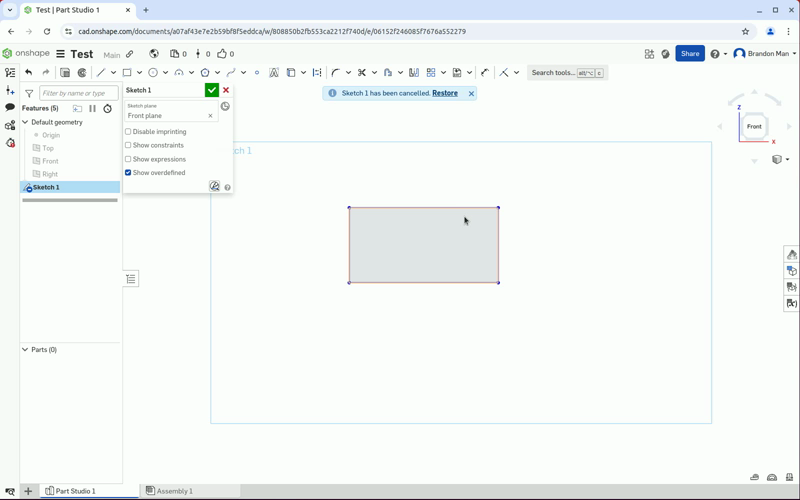
click(464, 216)
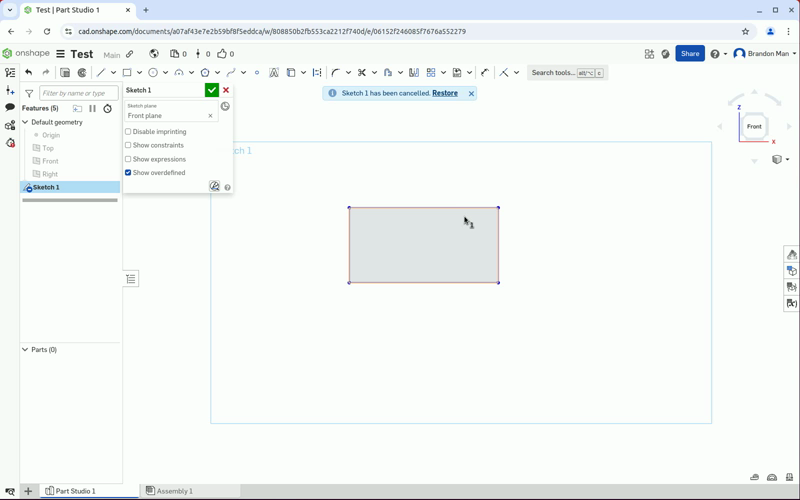
mouse_move(73, 352)
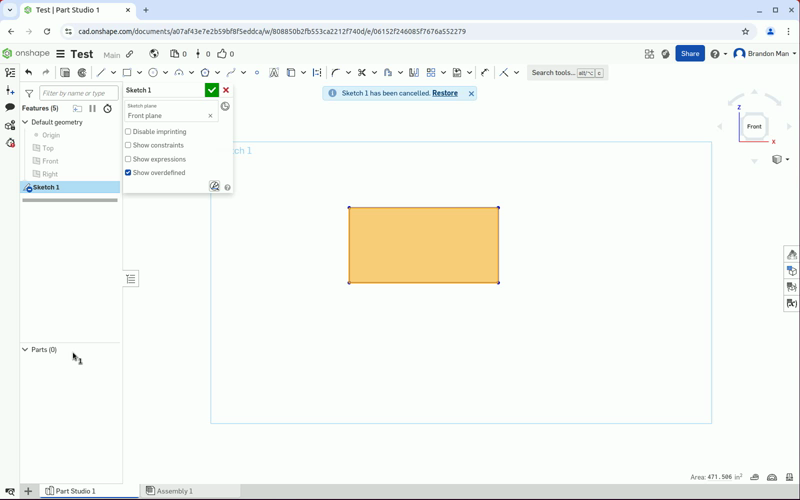
key(shift+y)
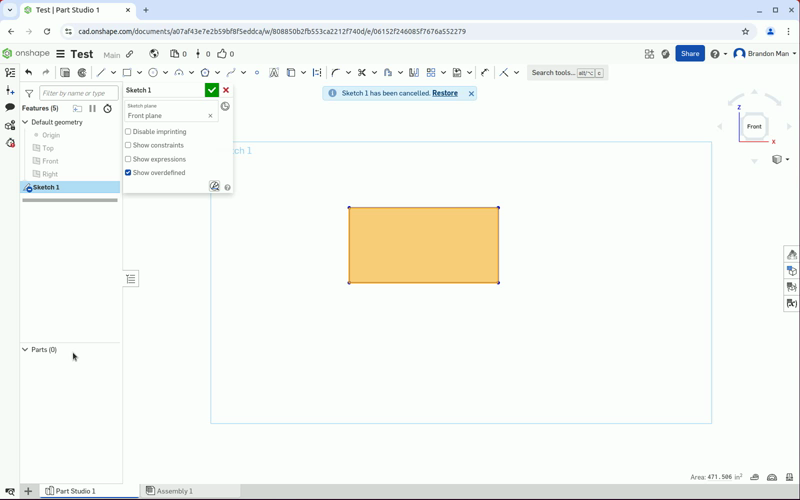
key(shift+e)
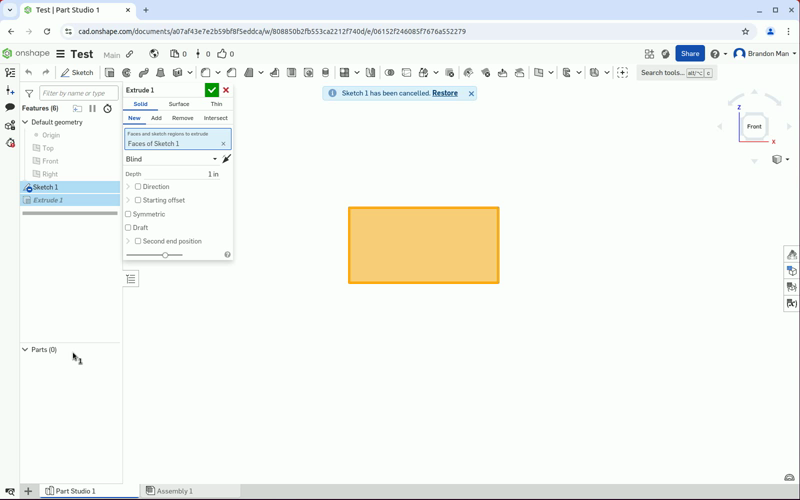
mouse_move(143, 106)
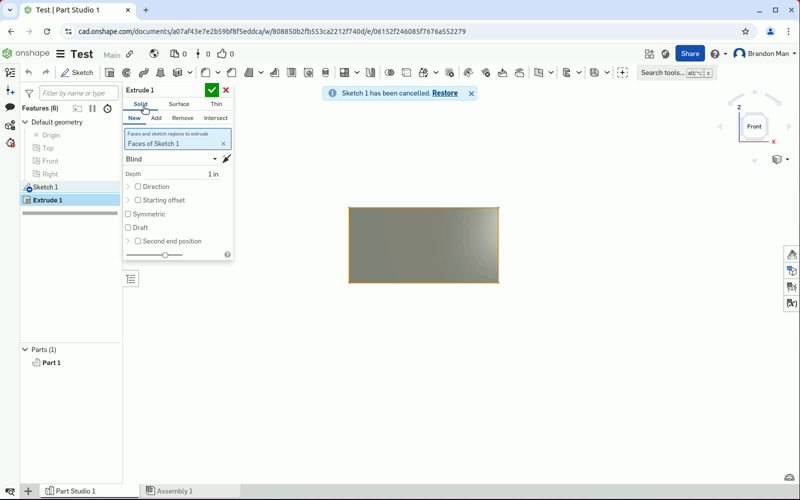
click(143, 106)
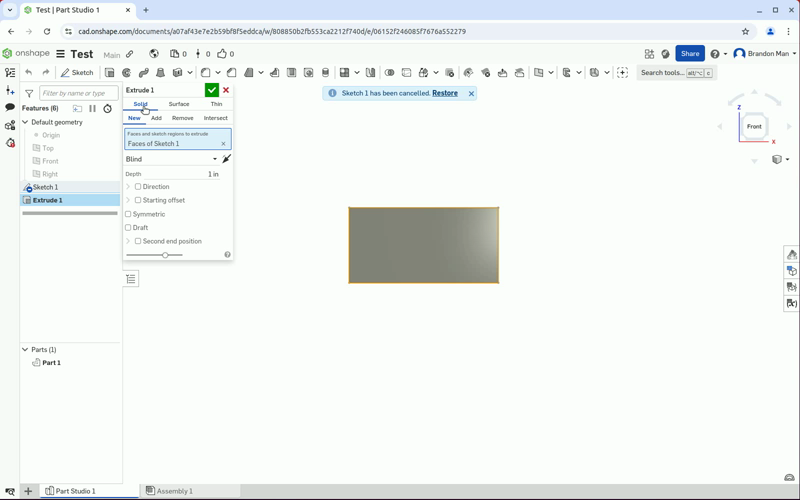
mouse_move(137, 120)
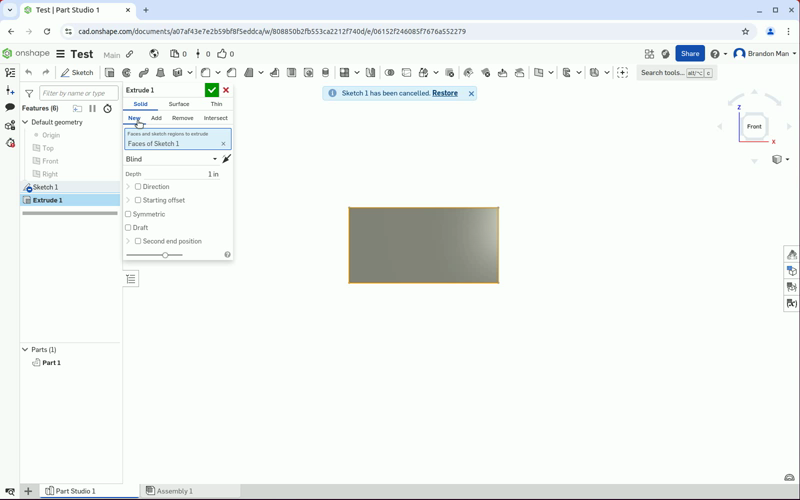
click(137, 120)
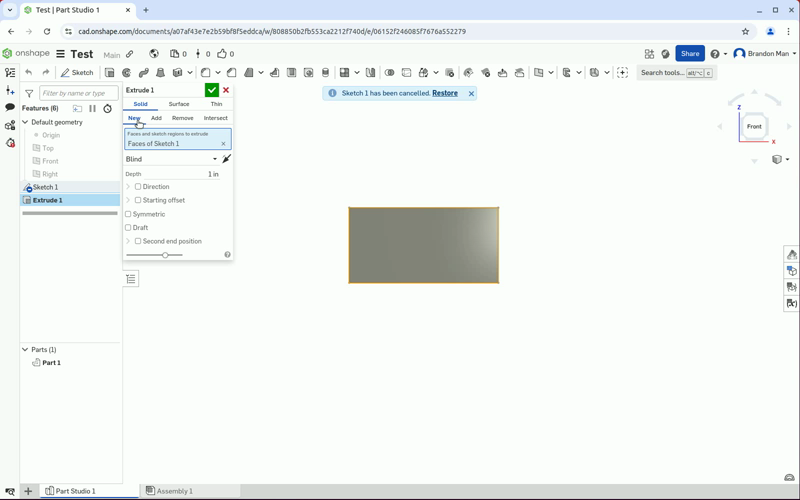
key(tab, 4)
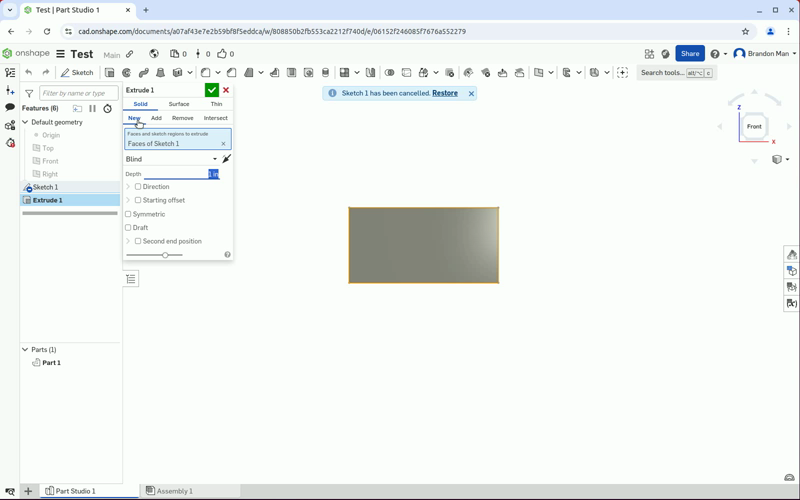
text(22.868)
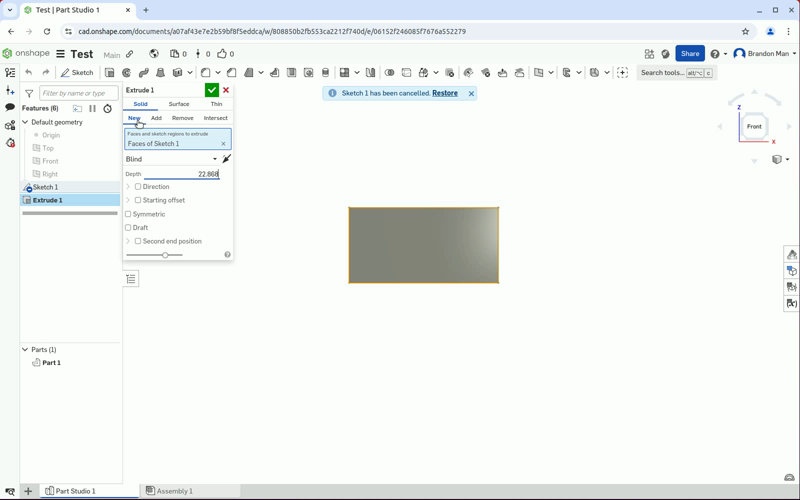
key(enter)
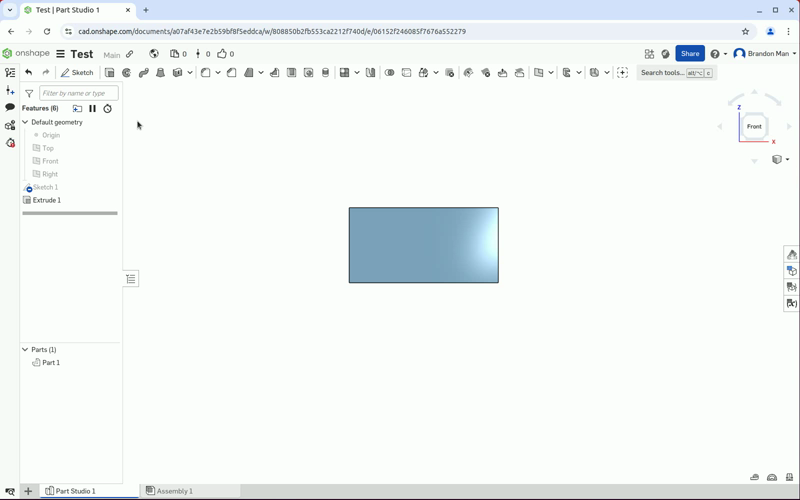
key(shift+h)
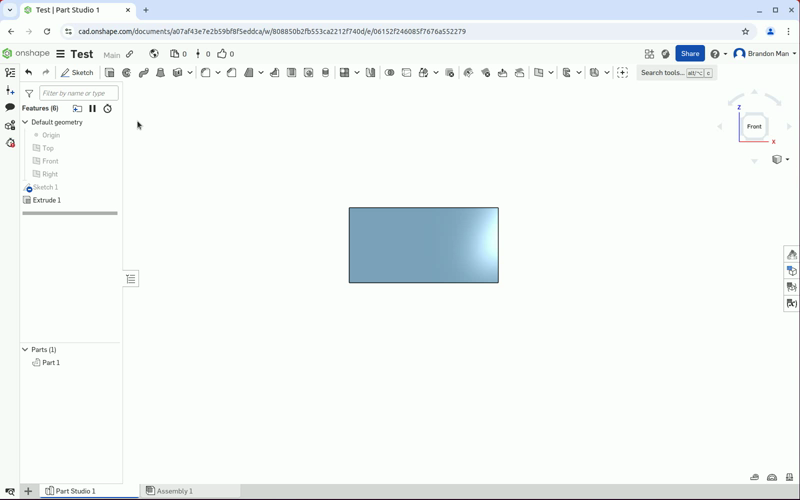
key(shift+h)
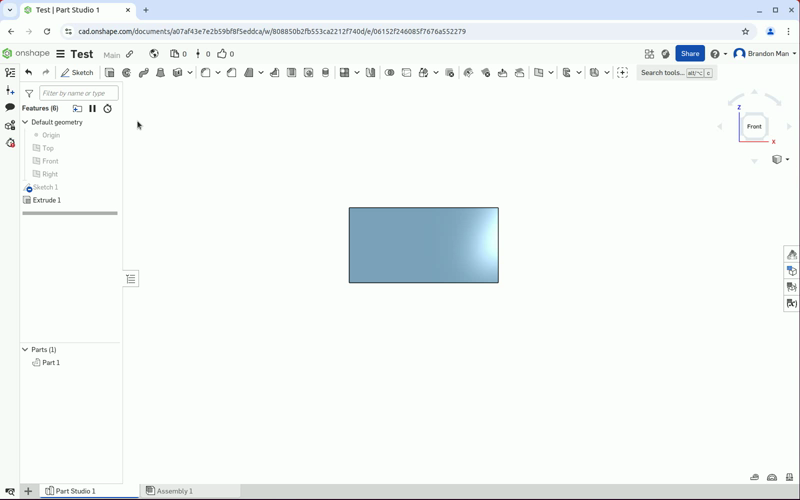
mouse_move(73, 189)
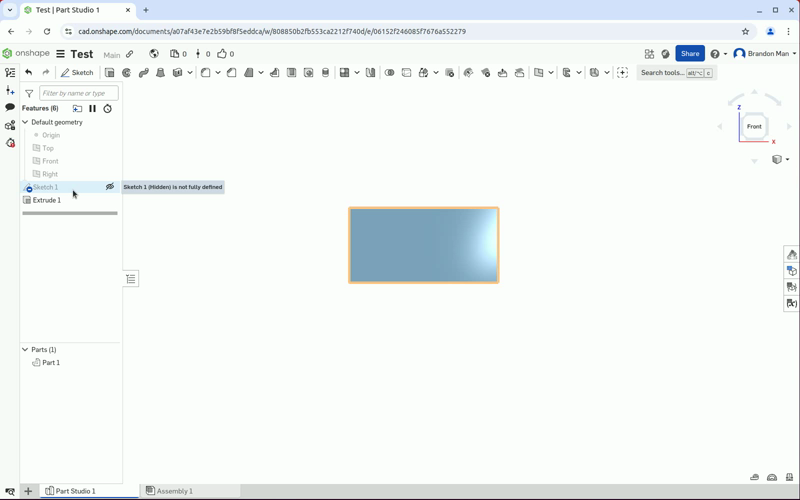
click(73, 189)
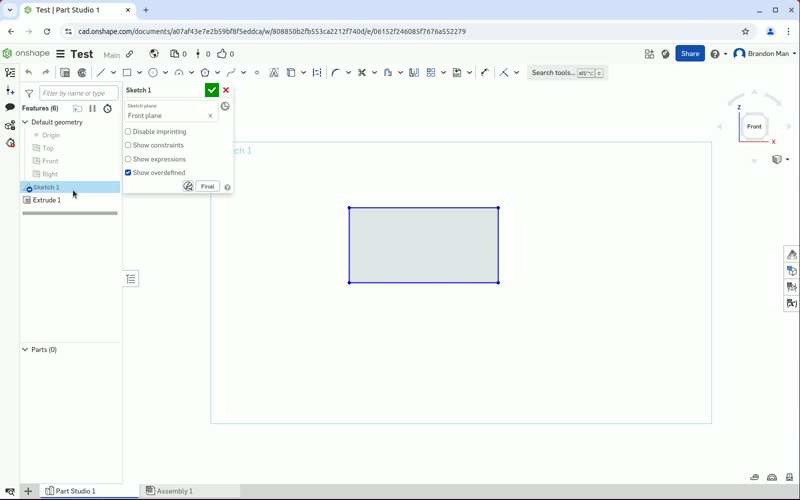
mouse_move(229, 92)
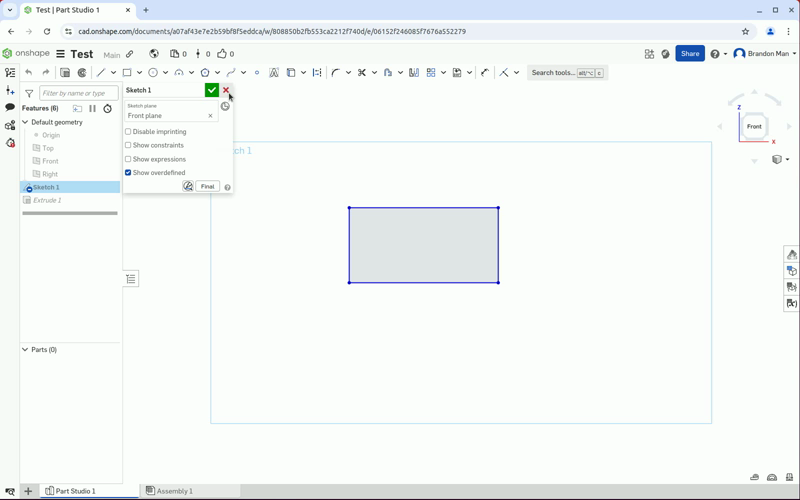
click(229, 92)
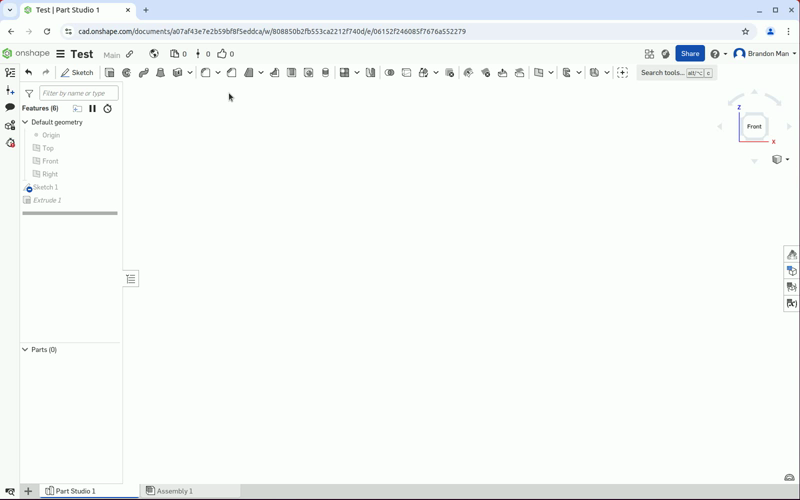
mouse_move(73, 352)
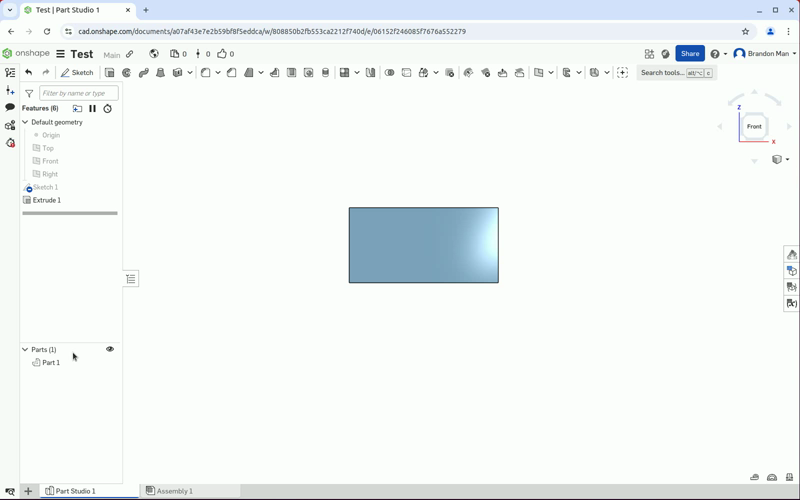
key(y)
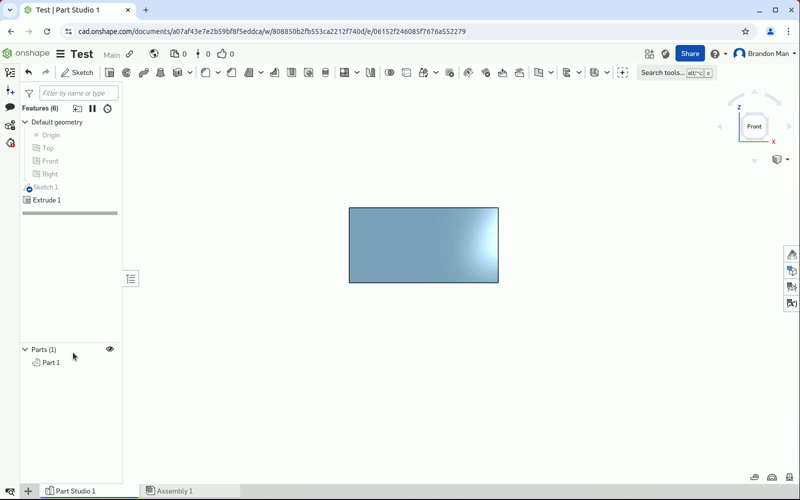
key(shift+p)
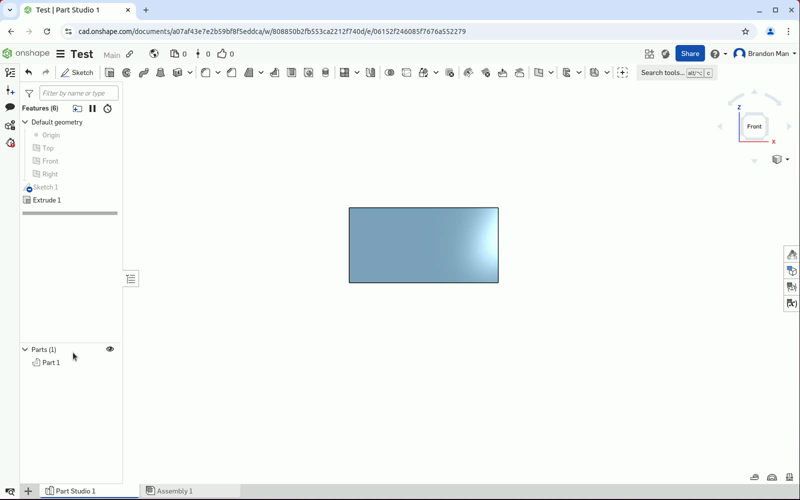
key(space)
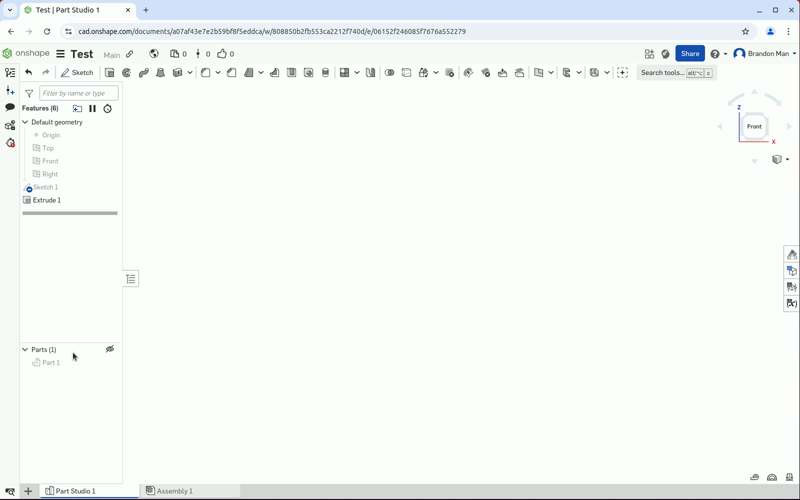
key_down(shift)
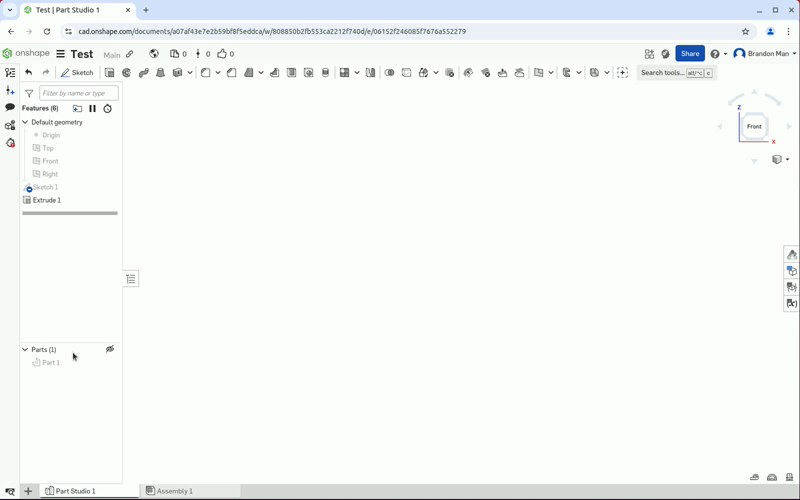
key(left)
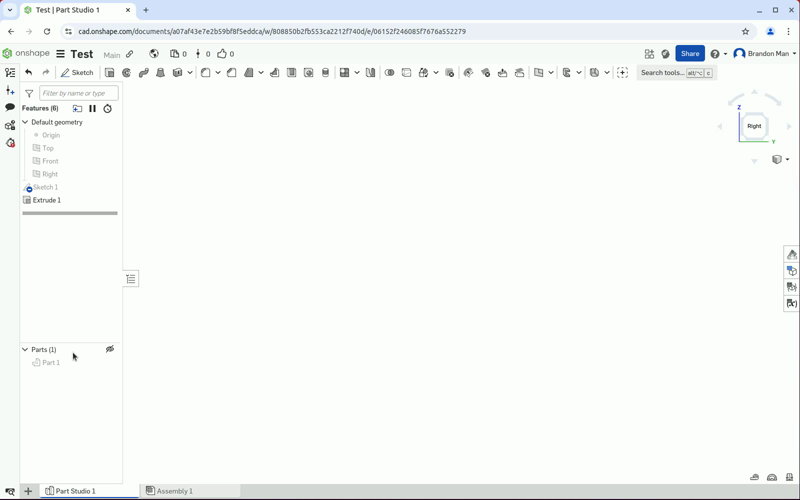
key_up(shift)
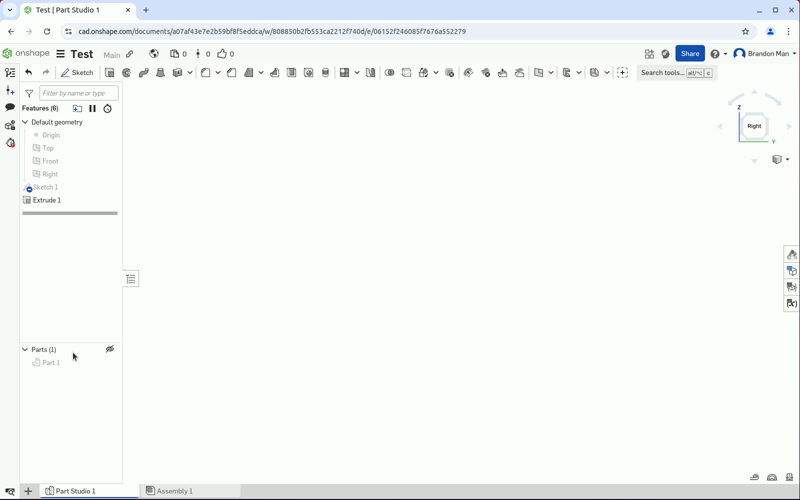
mouse_move(73, 352)
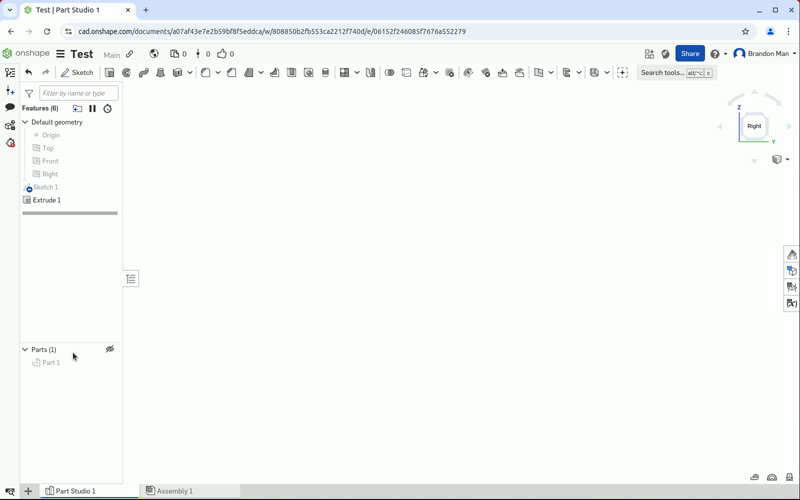
key(shift+y)
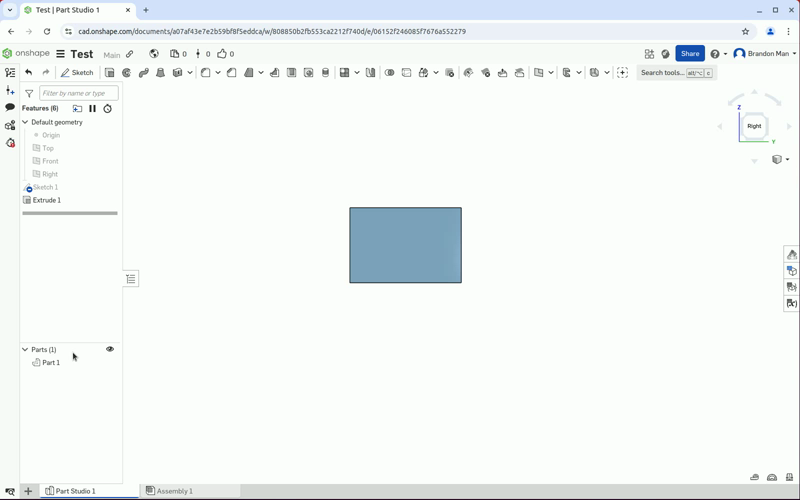
mouse_move(541, 75)
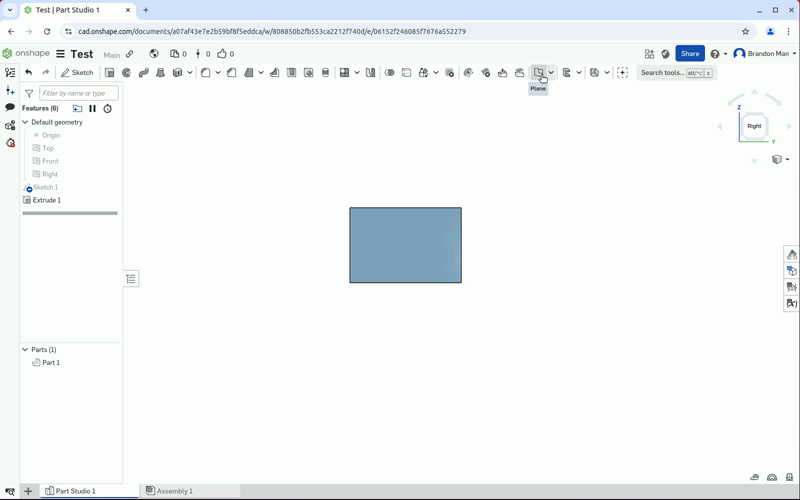
click(541, 75)
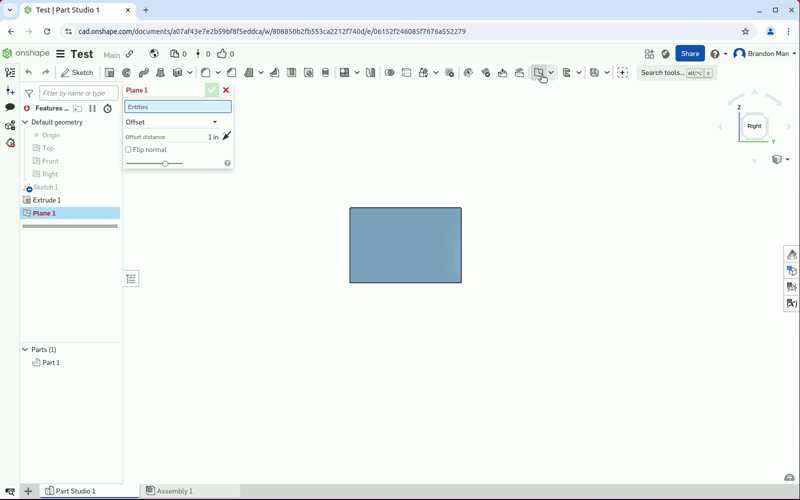
mouse_move(73, 176)
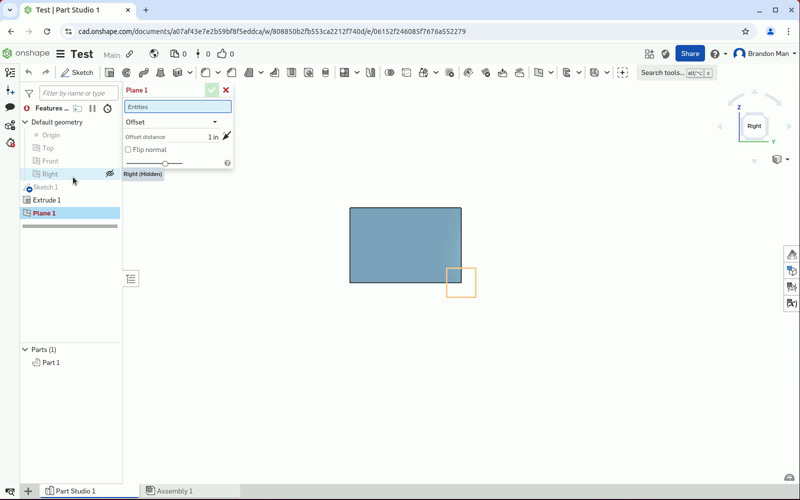
click(73, 176)
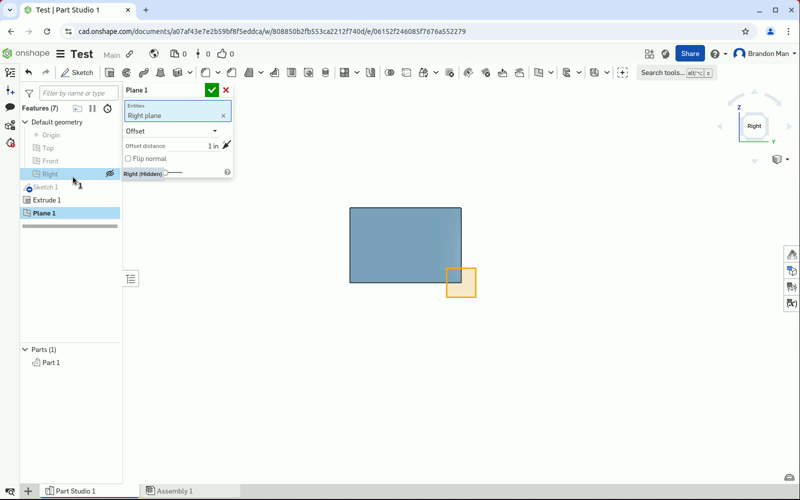
key(tab, 2)
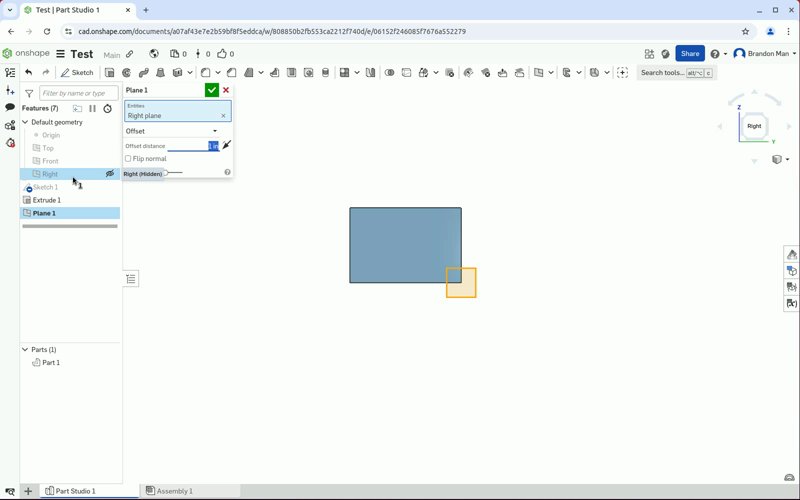
text(7.703)
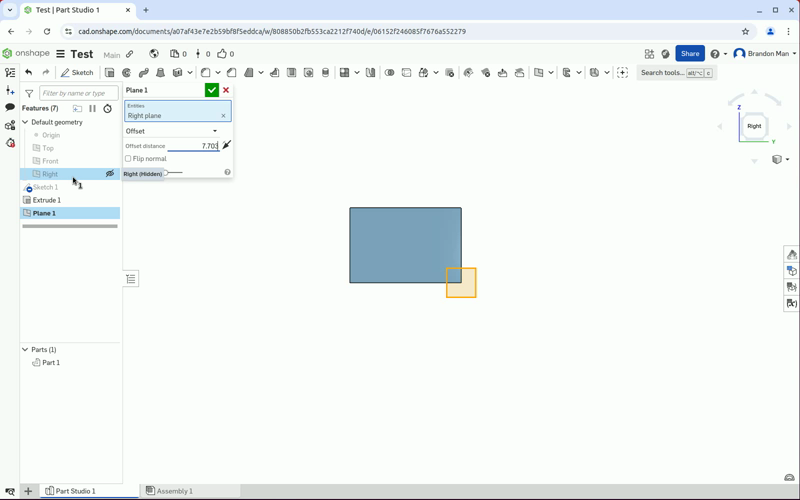
key(enter, 2)
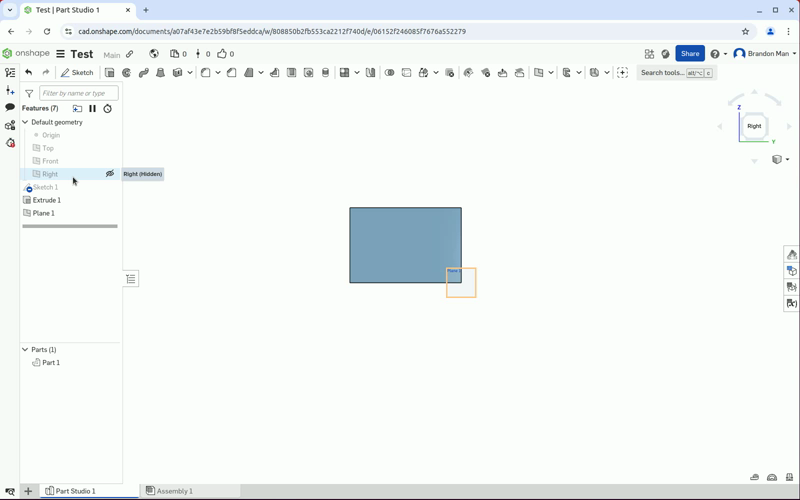
key(shift+s)
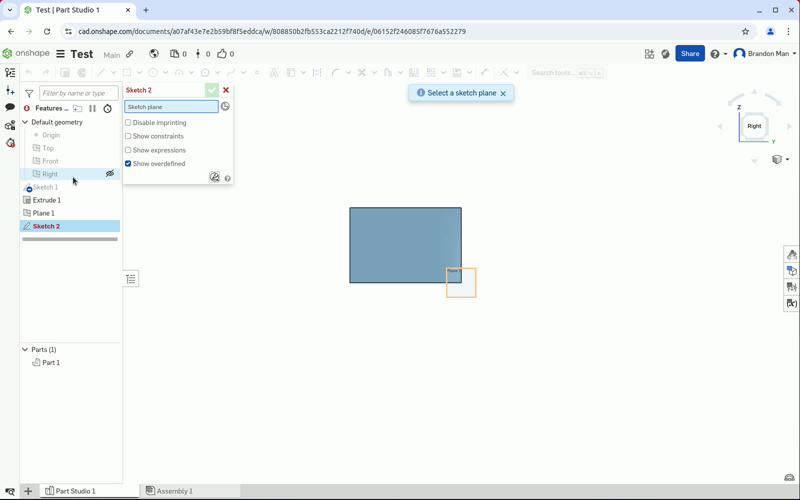
mouse_move(73, 215)
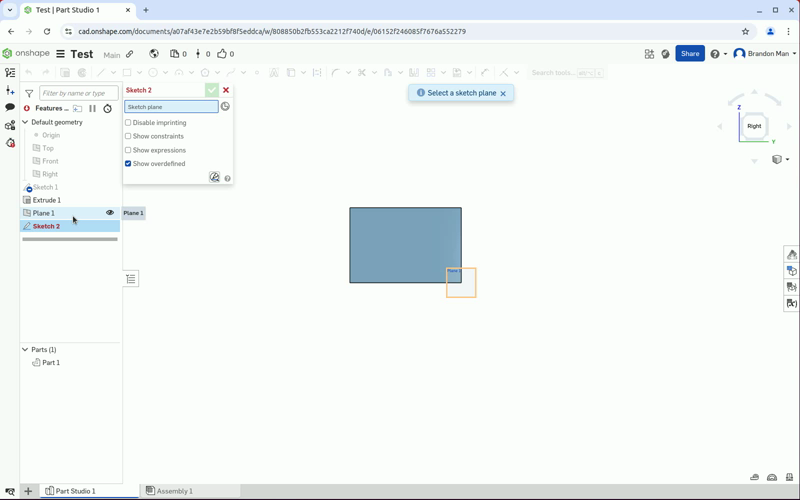
click(73, 215)
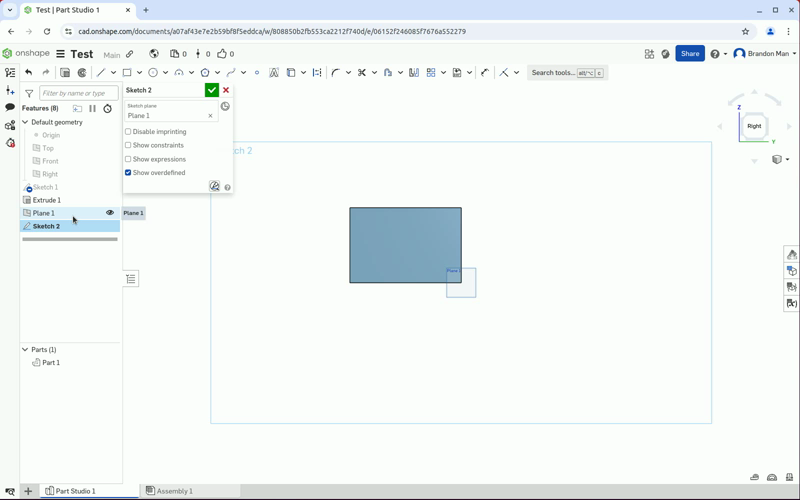
mouse_move(73, 352)
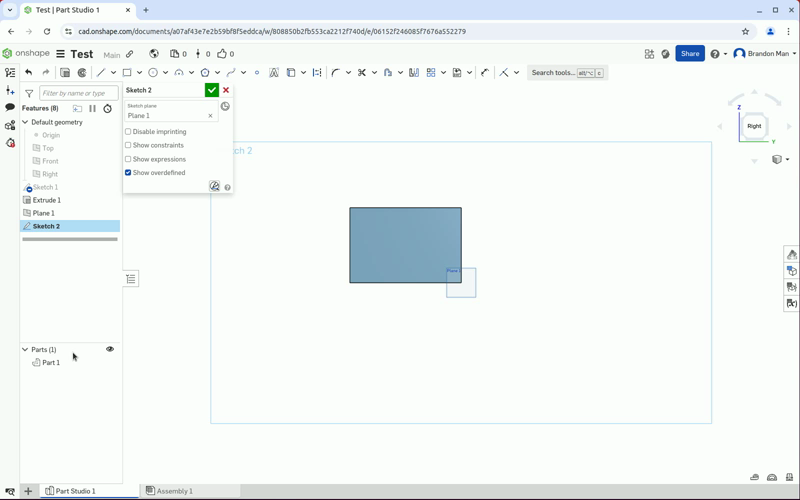
key(y)
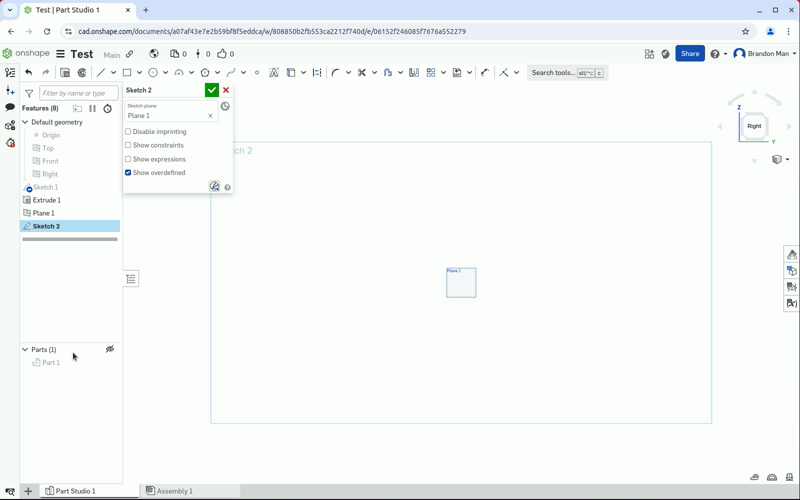
key(l)
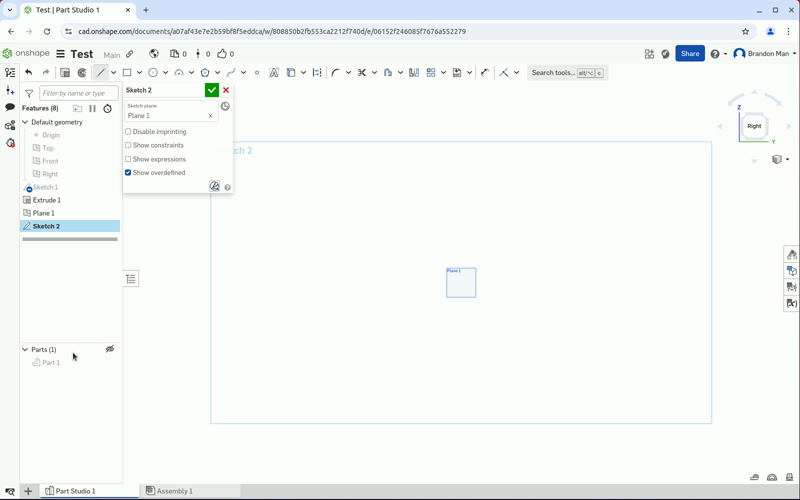
key_down(shift)
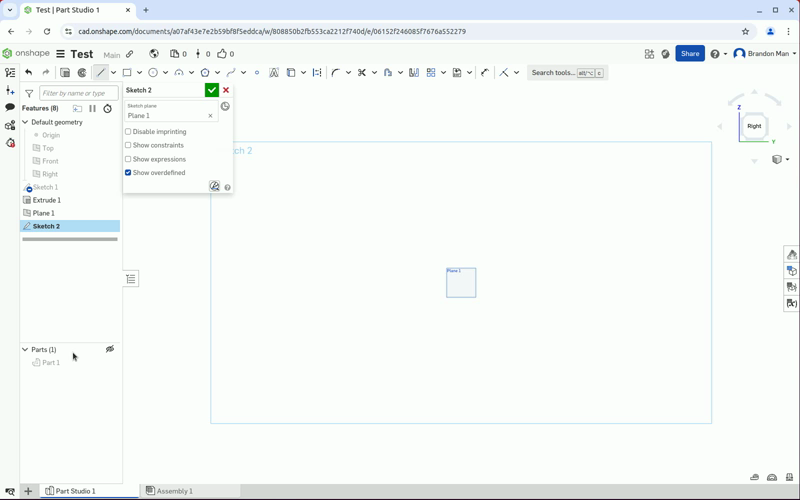
mouse_move(349, 282)
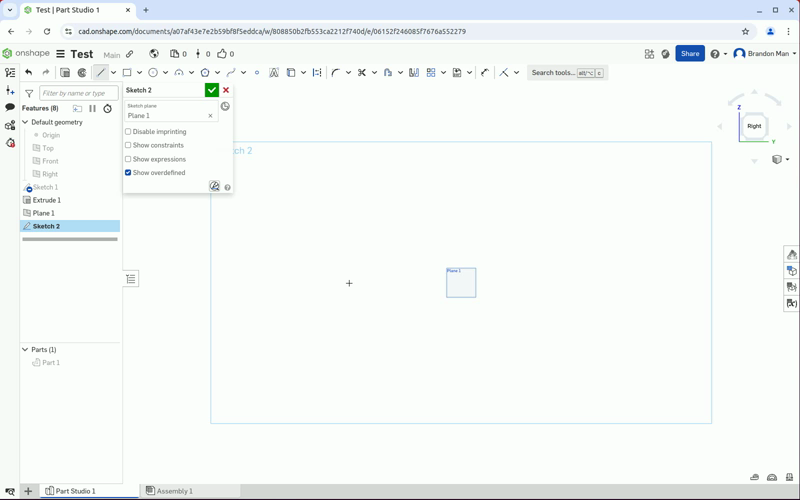
click(349, 282)
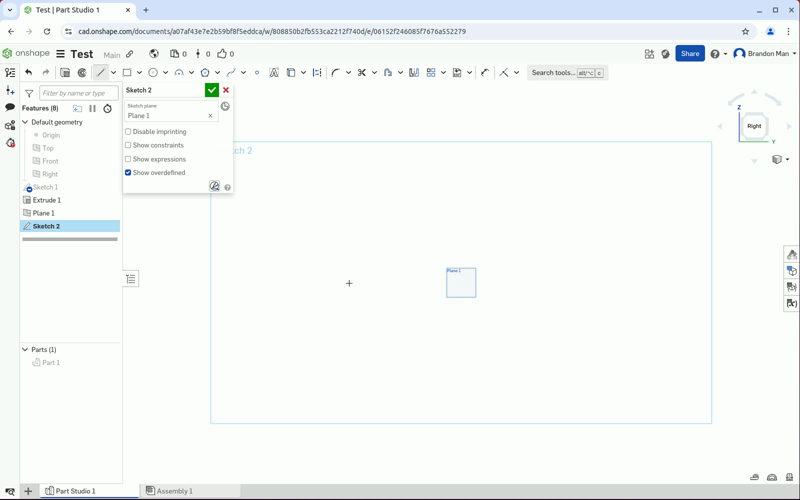
key_up(shift)
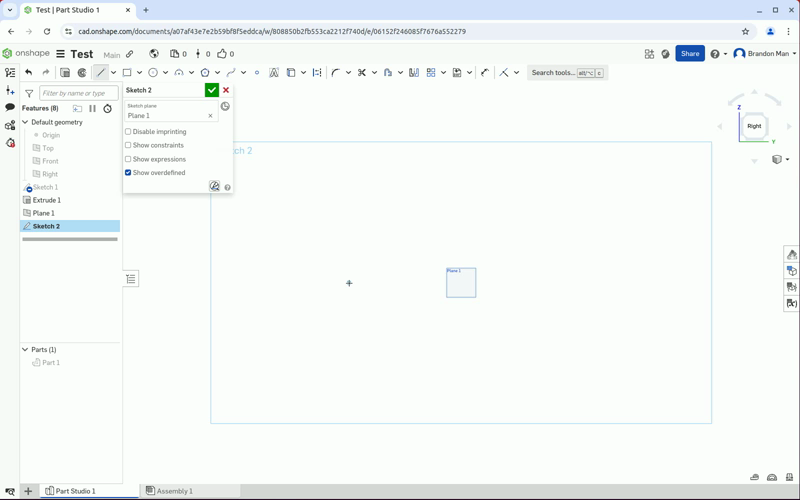
key_down(shift)
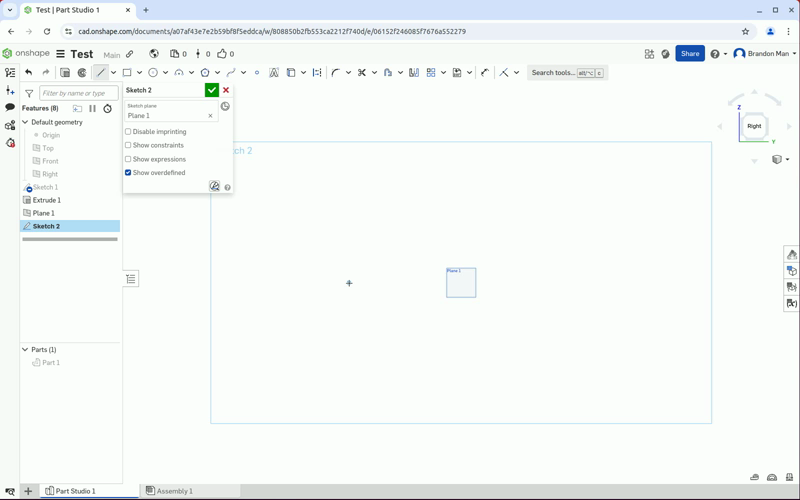
mouse_move(460, 282)
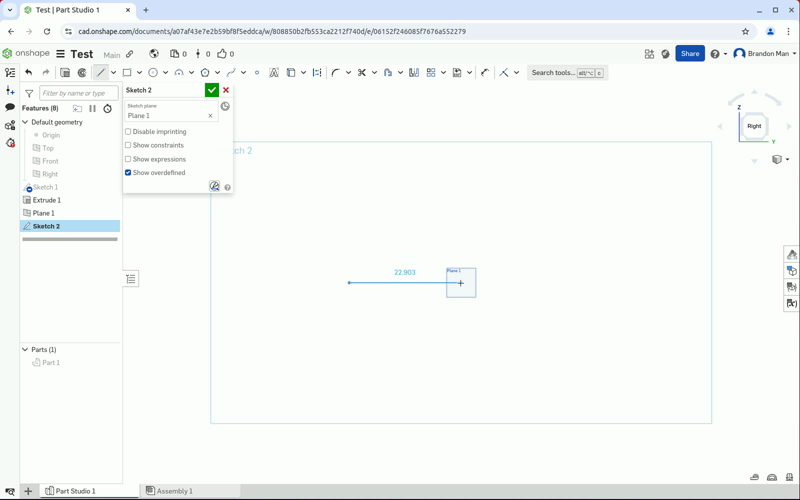
click(460, 282)
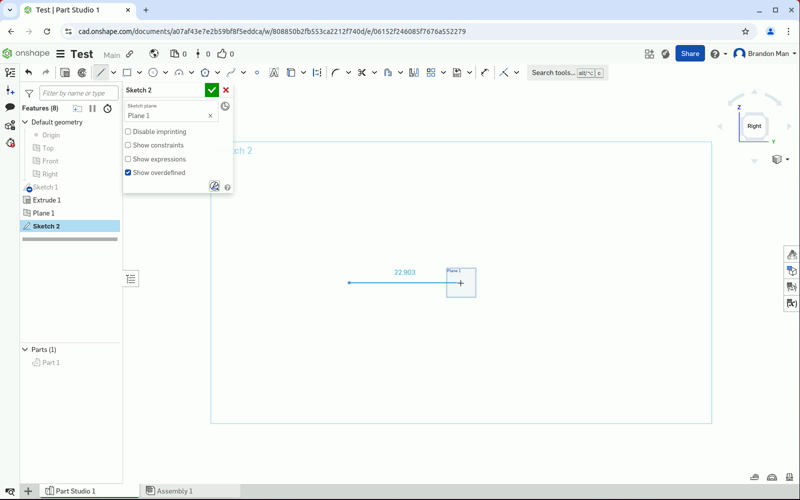
key_up(shift)
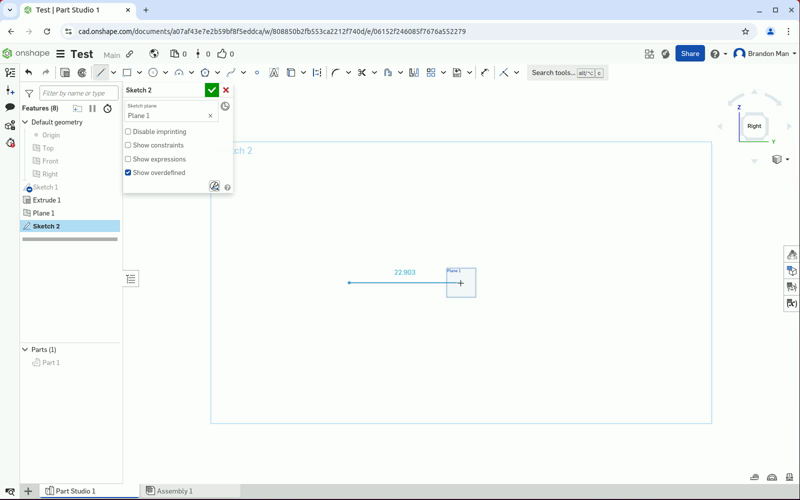
key_down(shift)
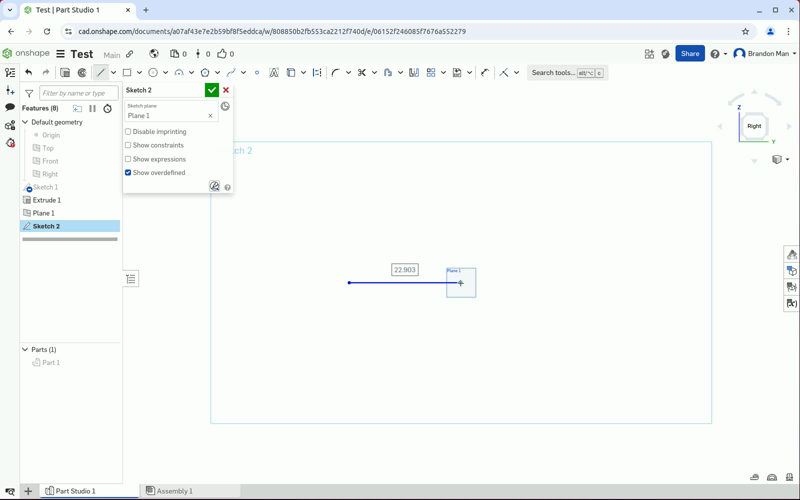
mouse_move(490, 282)
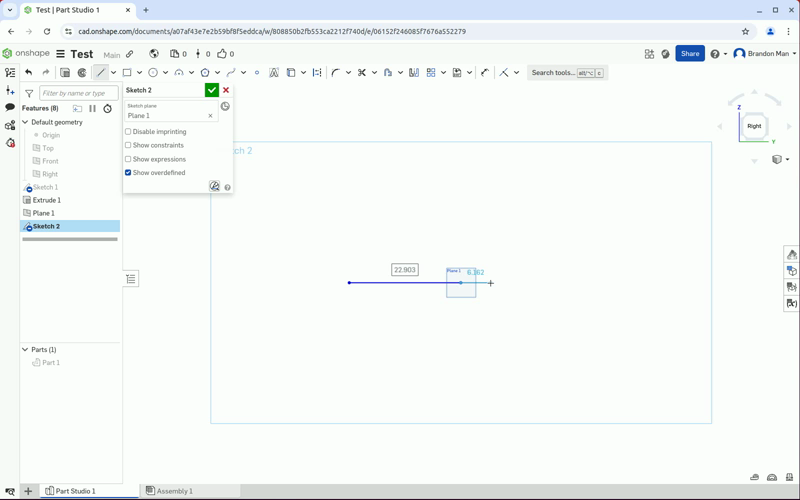
mouse_move(460, 245)
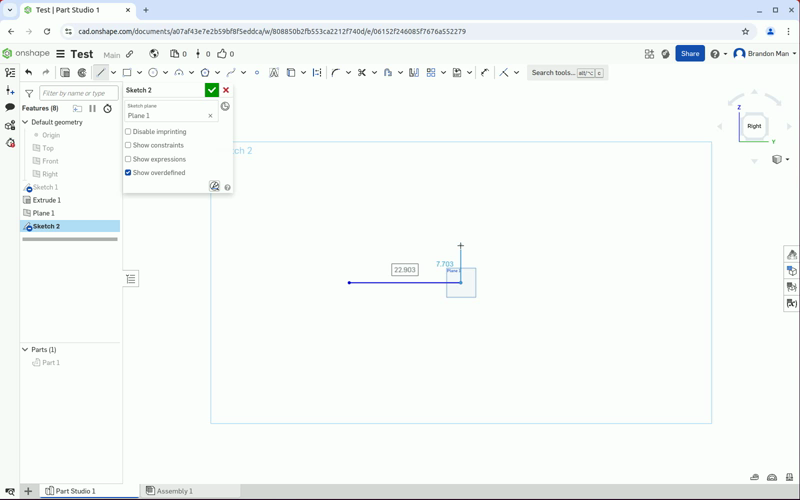
click(460, 245)
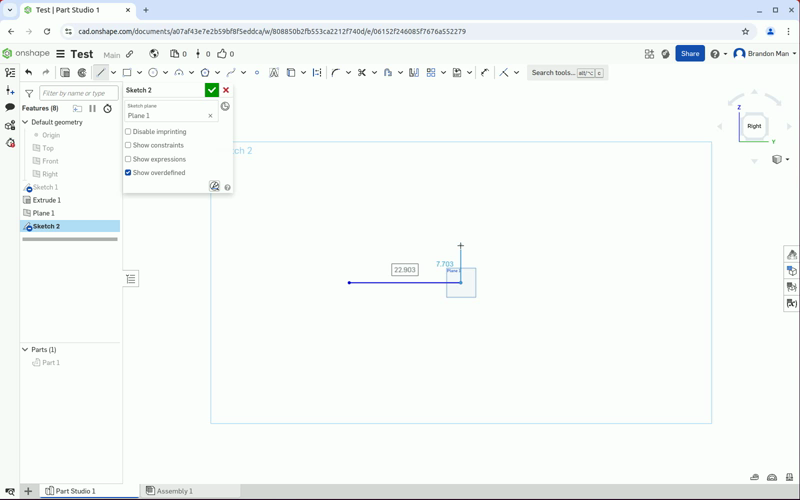
key_up(shift)
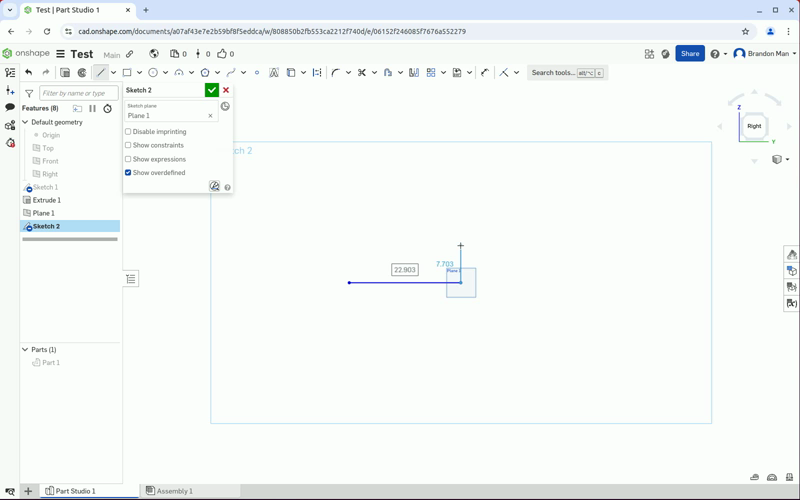
key_down(shift)
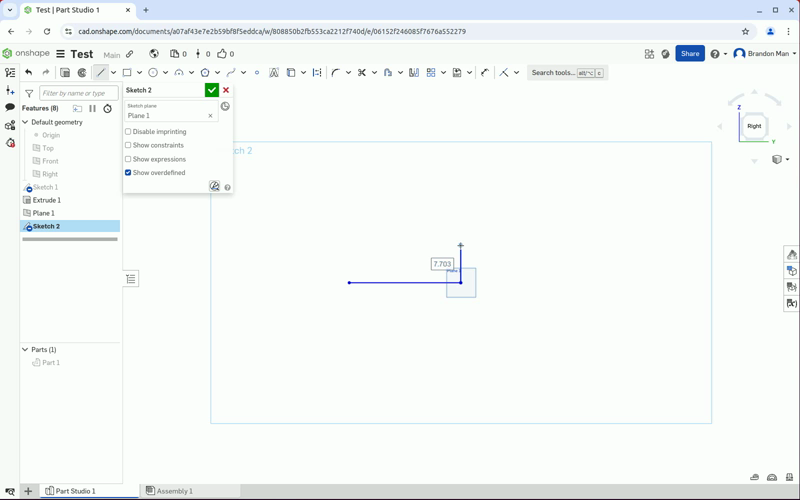
mouse_move(349, 245)
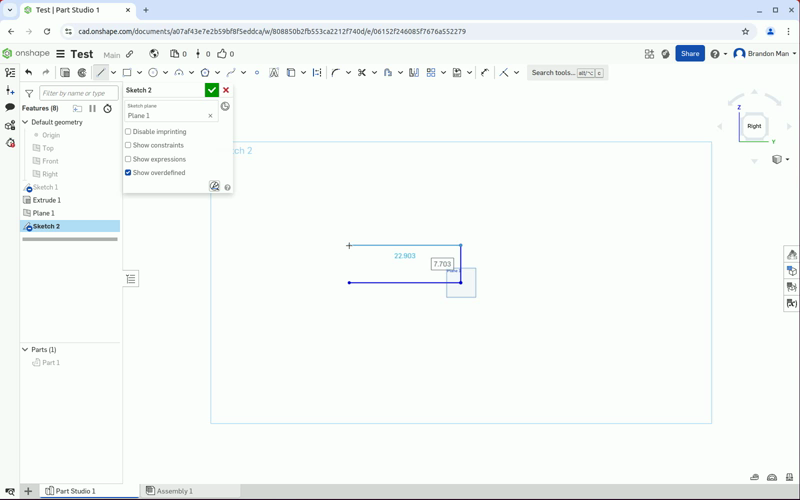
click(349, 245)
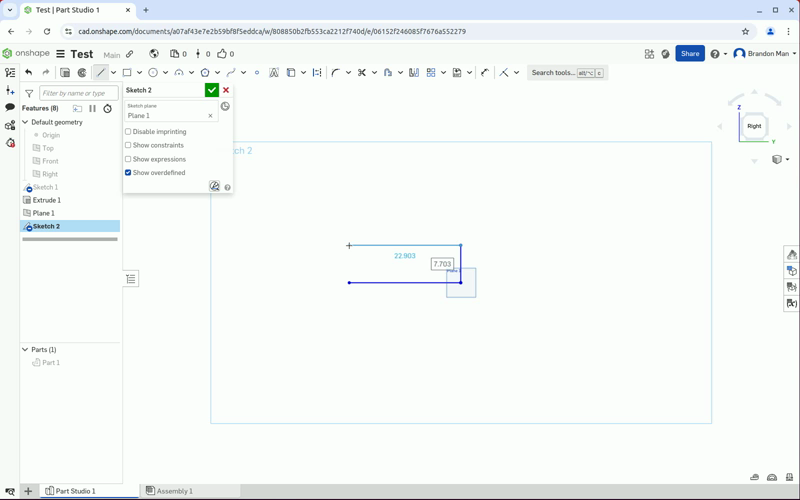
key_up(shift)
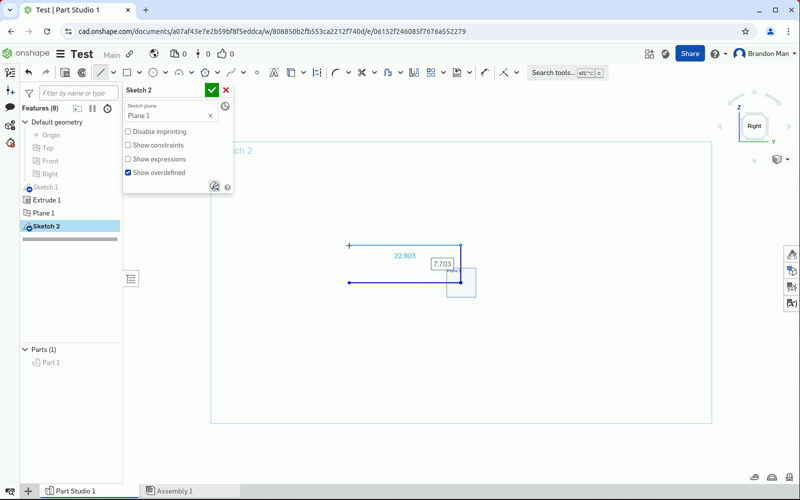
mouse_move(379, 245)
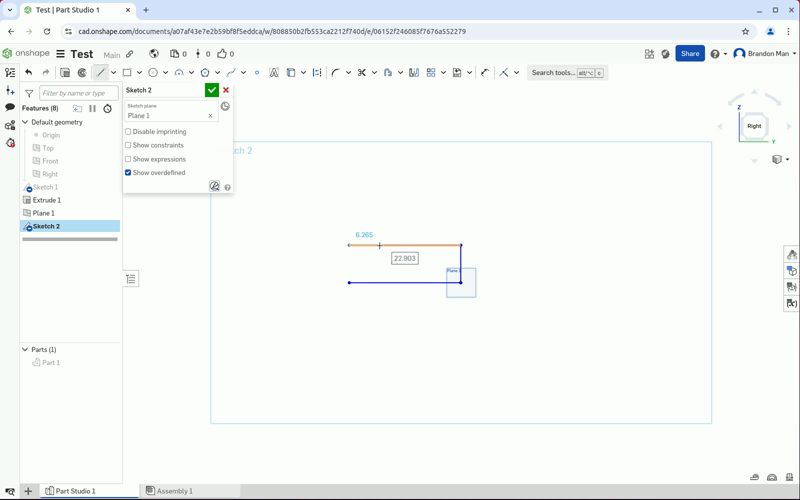
key_down(shift)
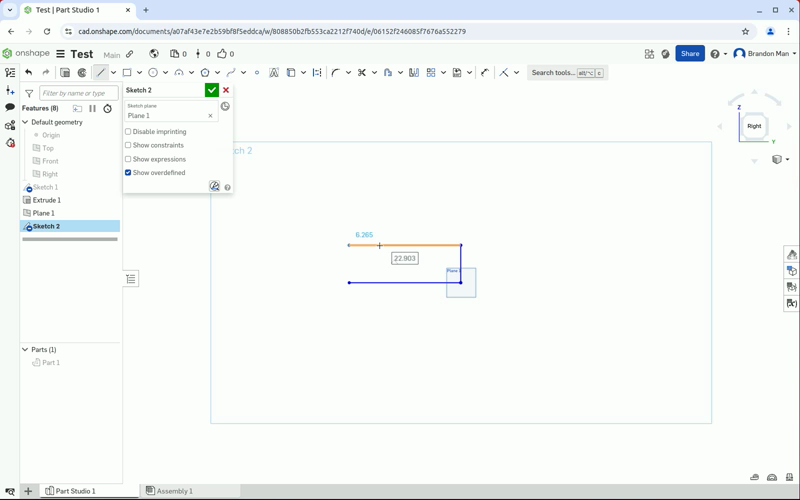
mouse_move(349, 282)
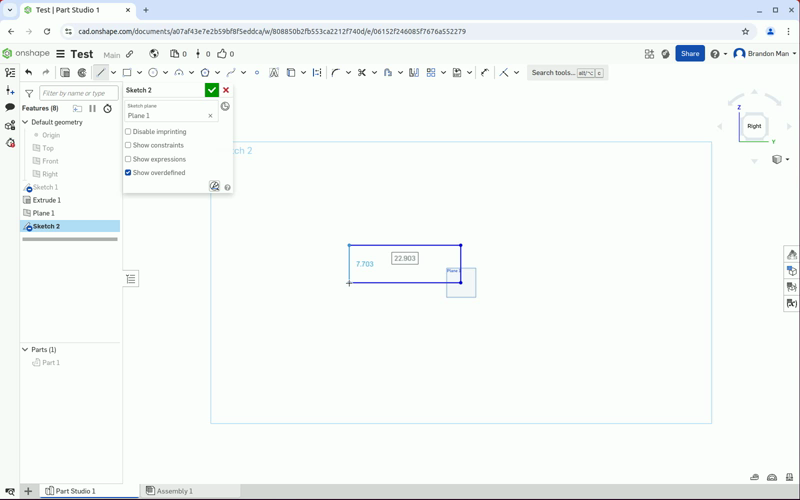
key_up(shift)
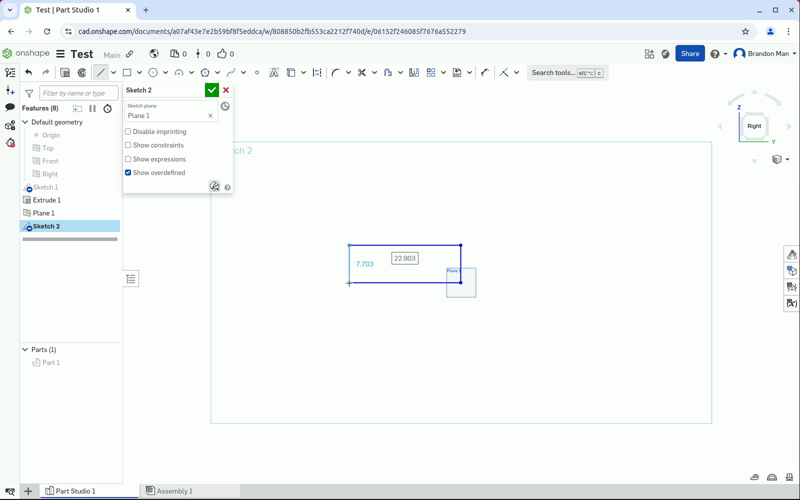
click(349, 282)
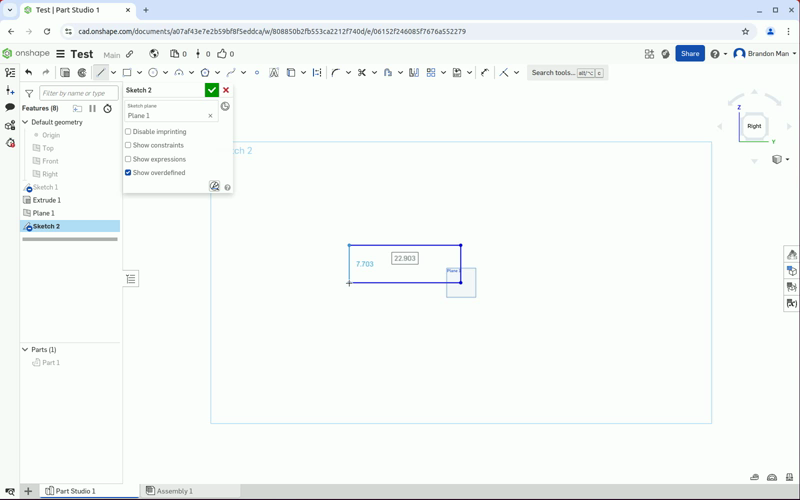
key(esc)
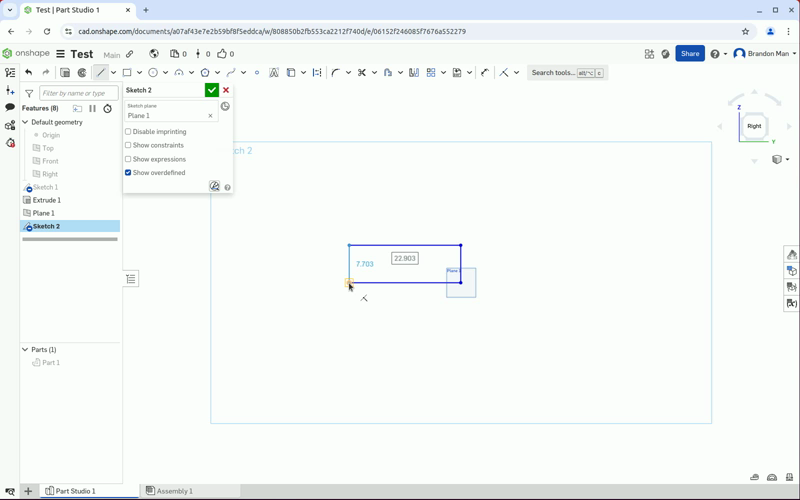
mouse_move(385, 249)
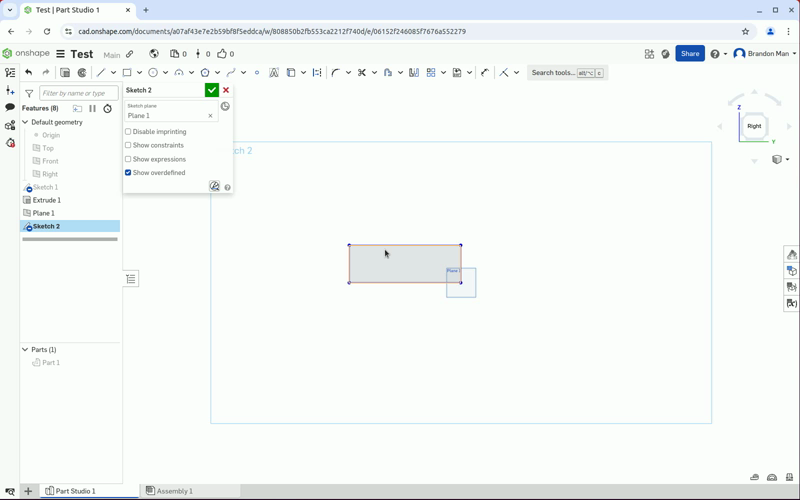
click(385, 249)
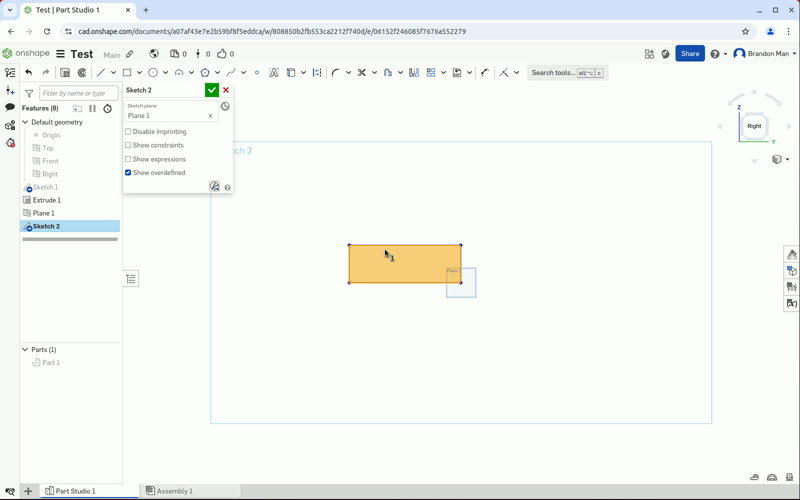
mouse_move(73, 352)
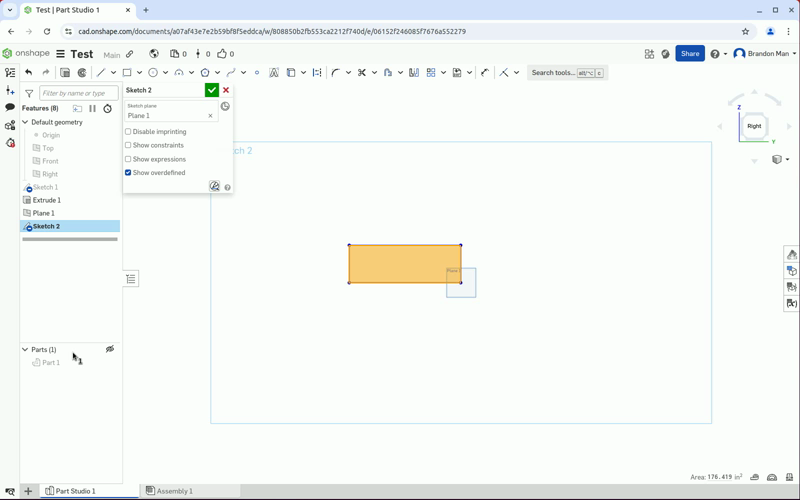
key(shift+y)
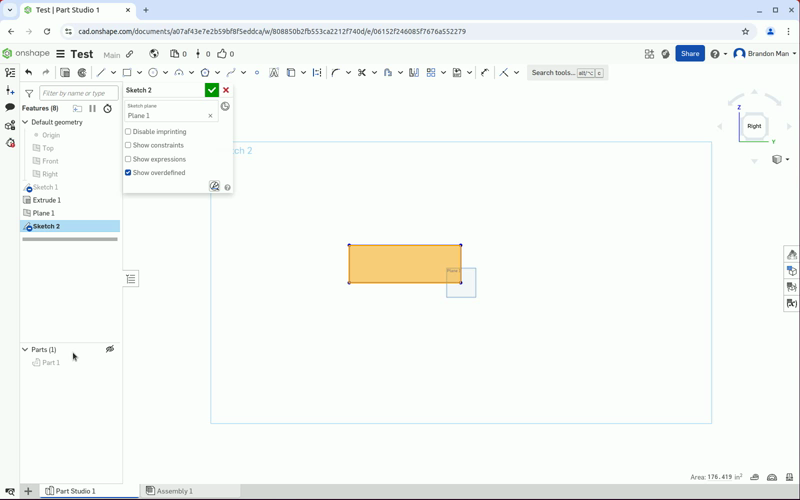
key(shift+e)
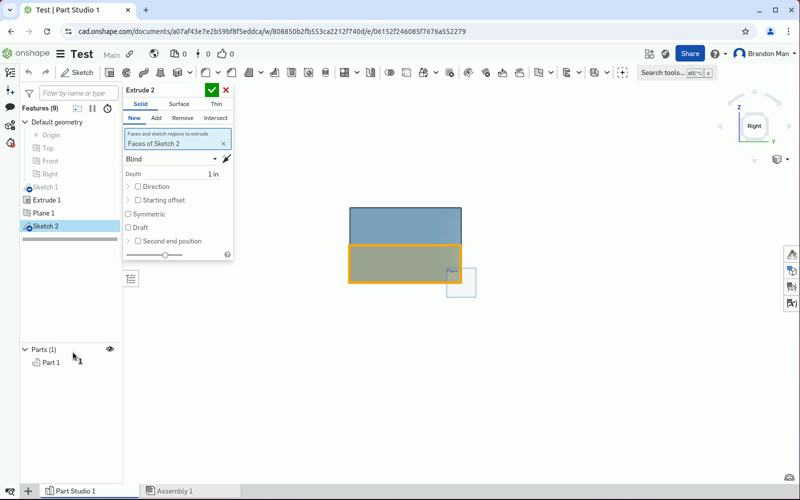
mouse_move(143, 106)
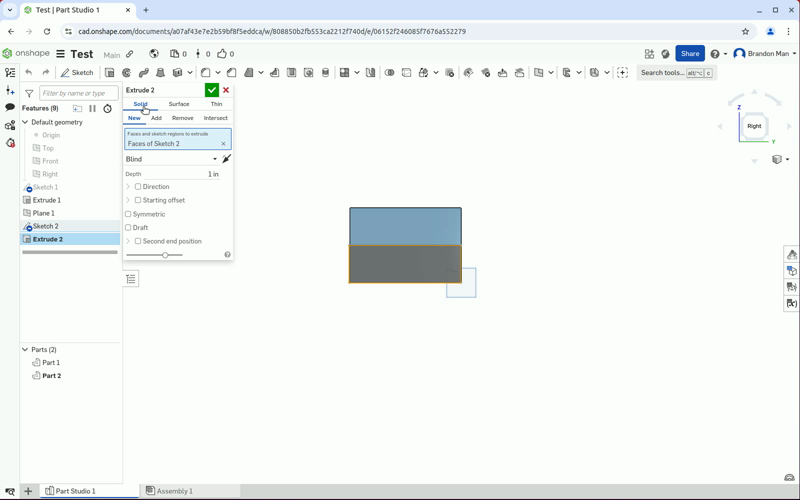
click(143, 106)
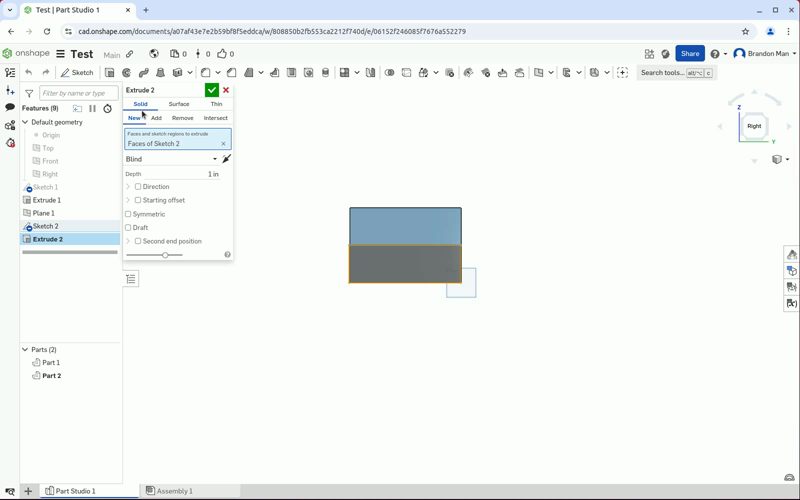
mouse_move(137, 120)
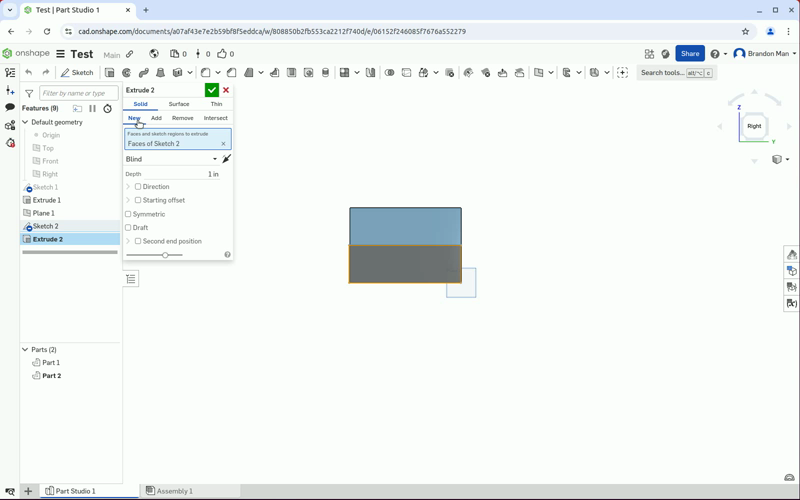
click(137, 120)
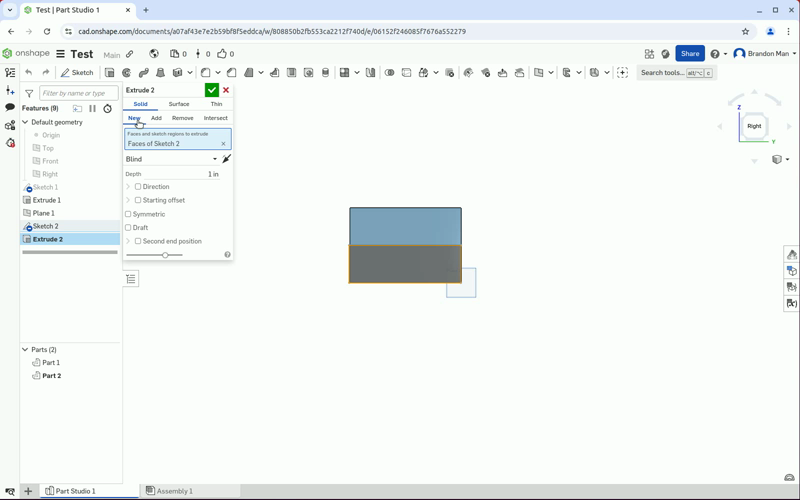
key(tab, 4)
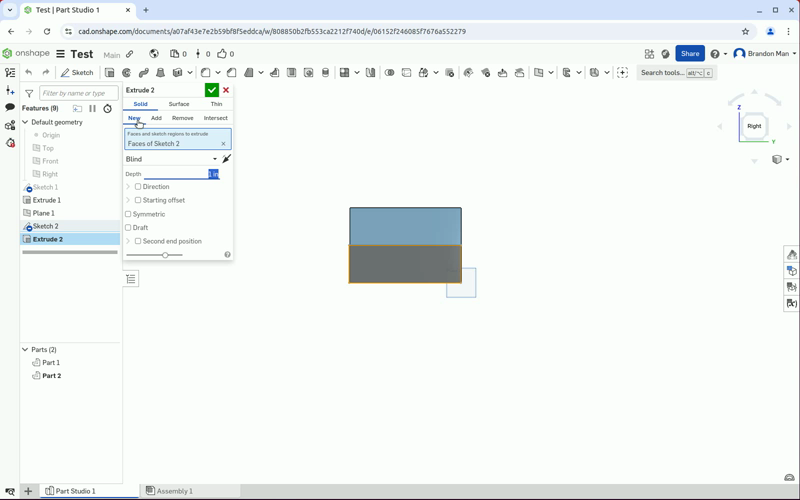
text(15.405)
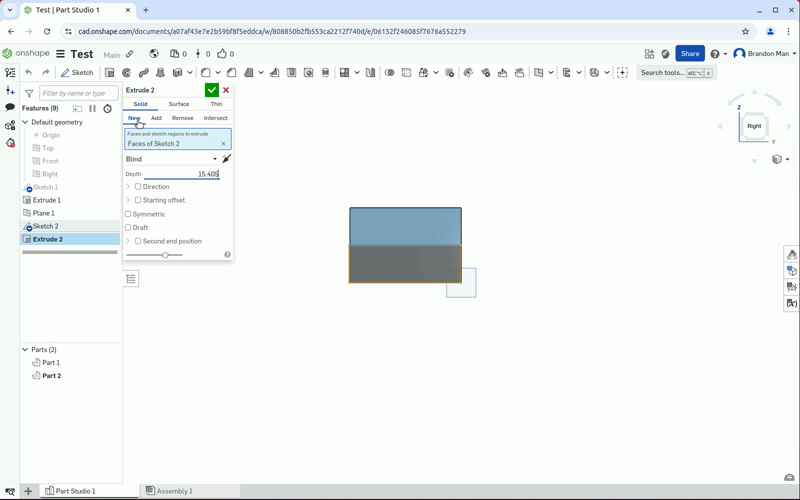
key(enter)
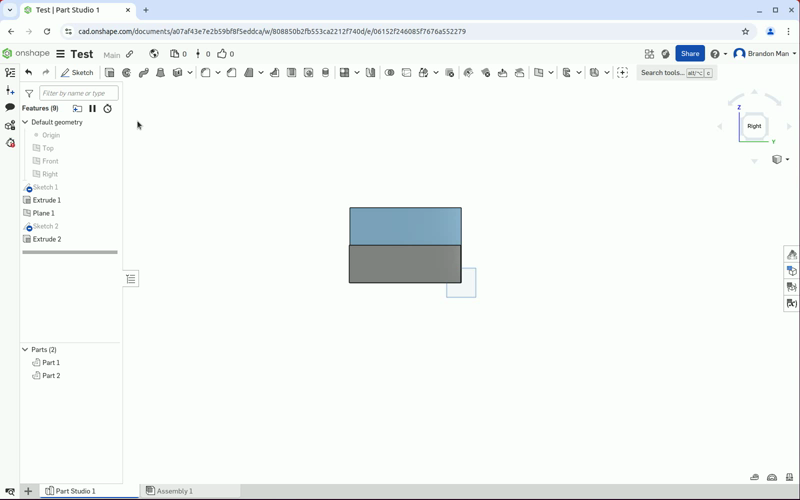
key(shift+h)
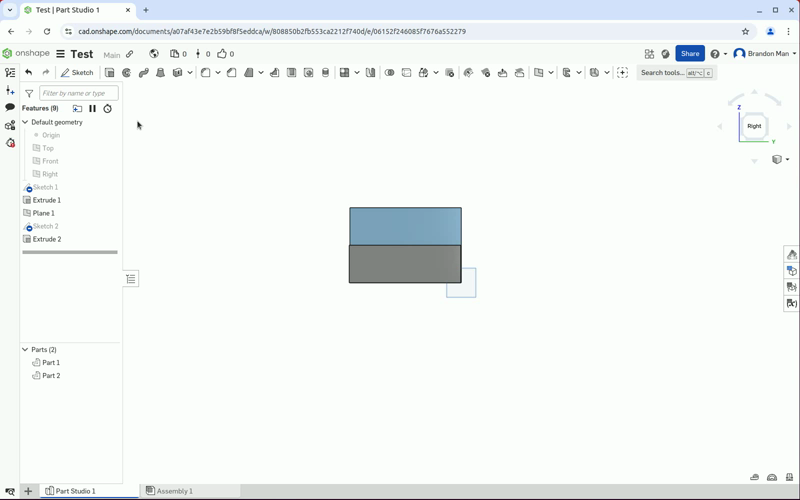
key(shift+h)
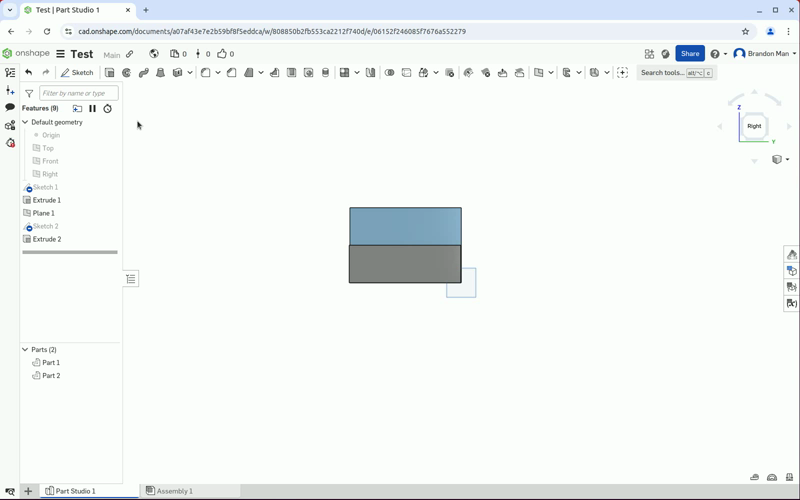
mouse_move(73, 189)
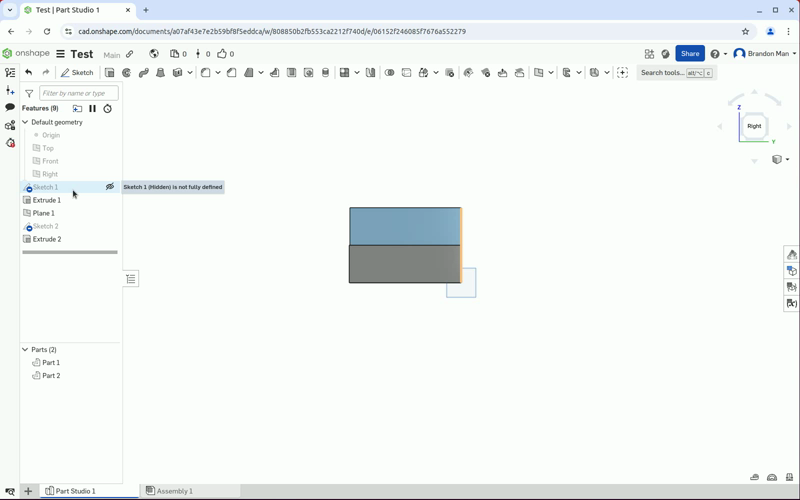
click(73, 189)
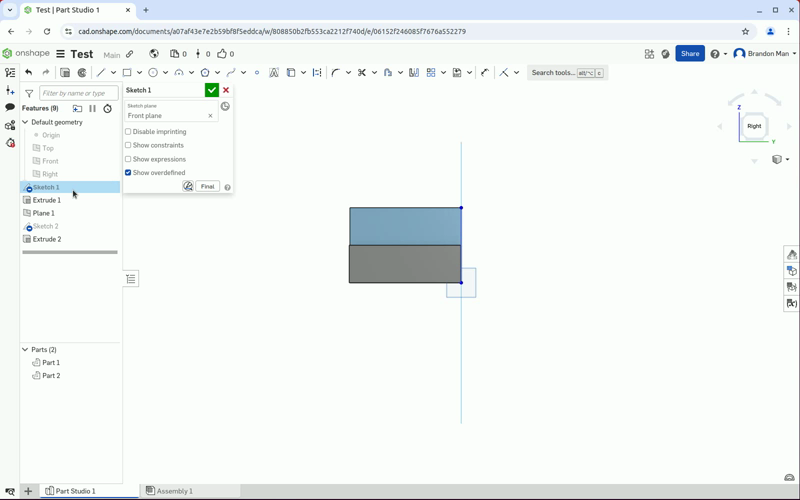
mouse_move(229, 92)
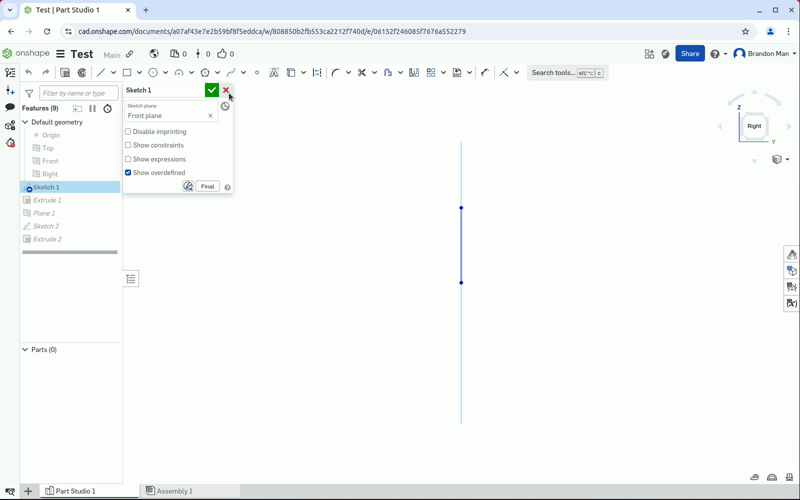
click(229, 92)
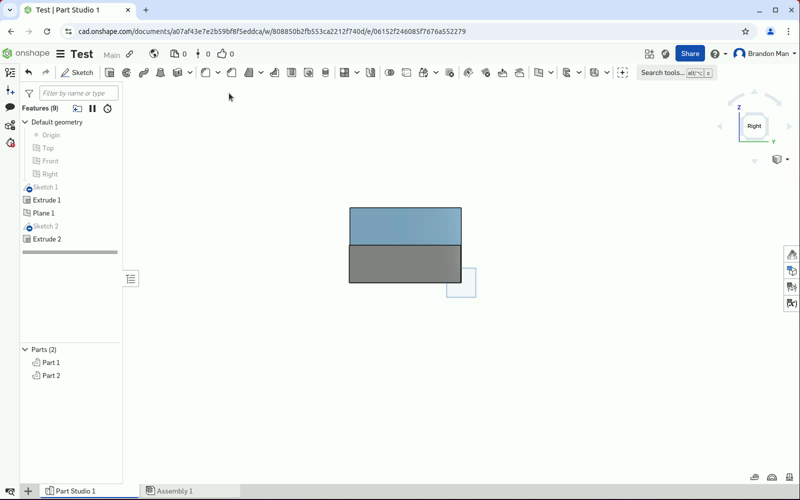
mouse_move(73, 352)
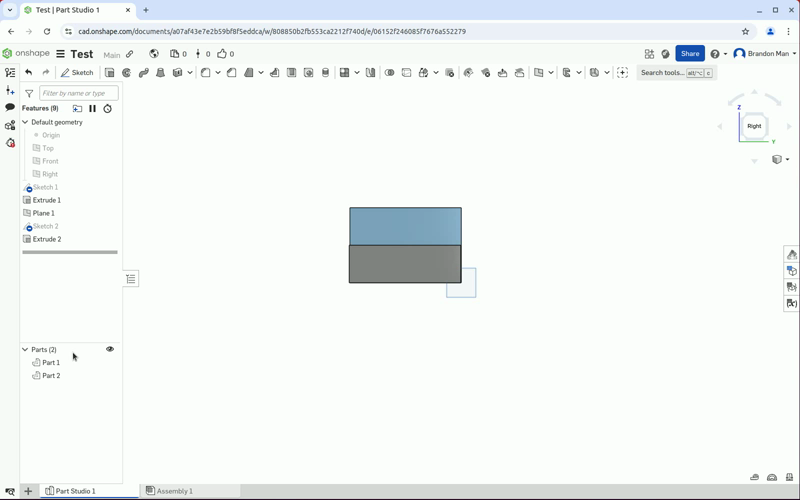
key(y)
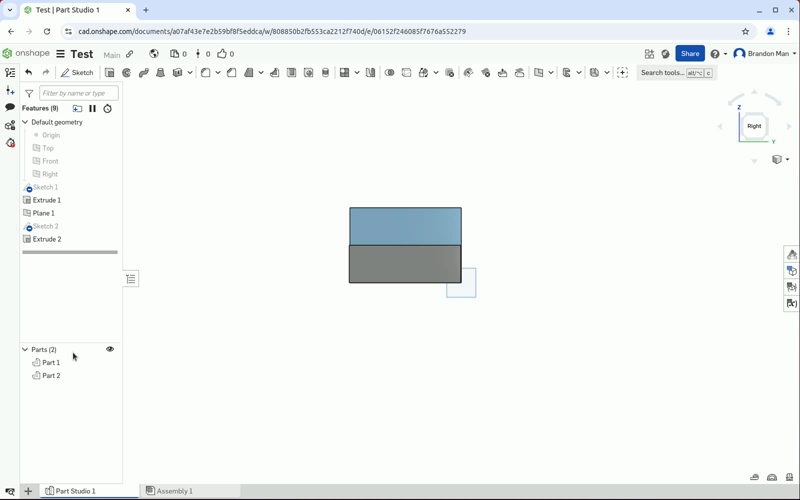
key(shift+p)
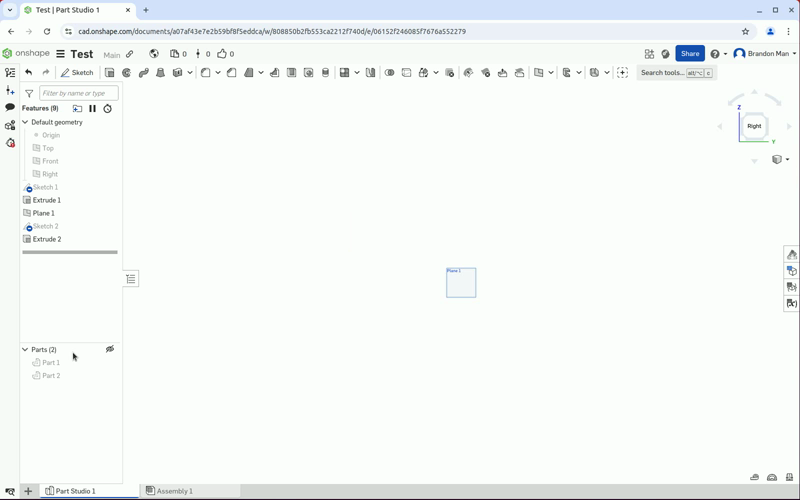
key(space)
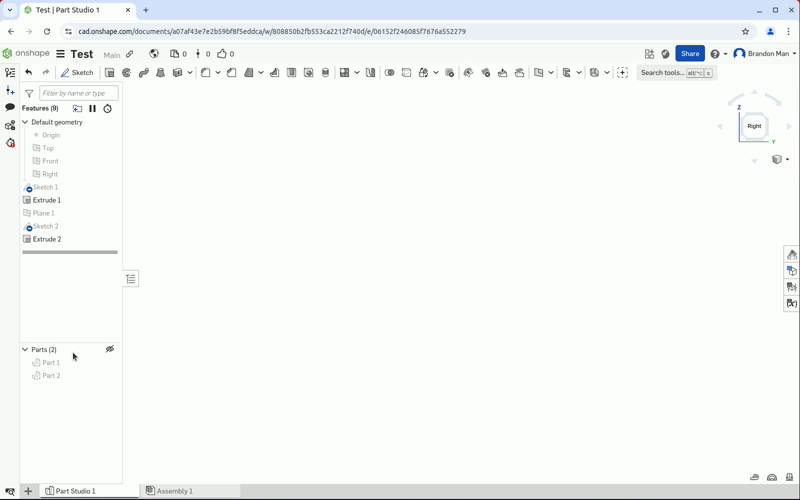
key_down(shift)
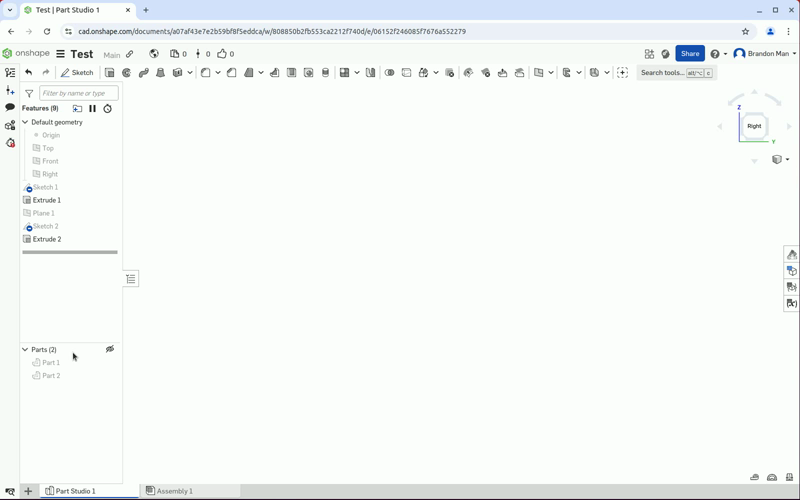
key(right)
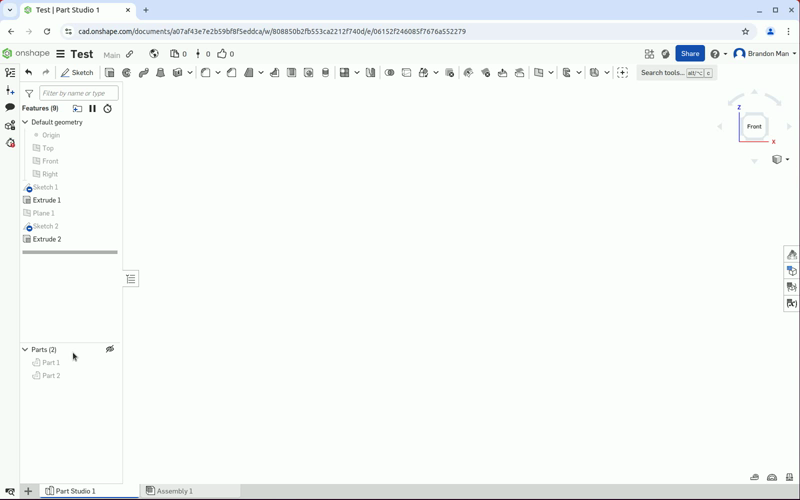
key_up(shift)
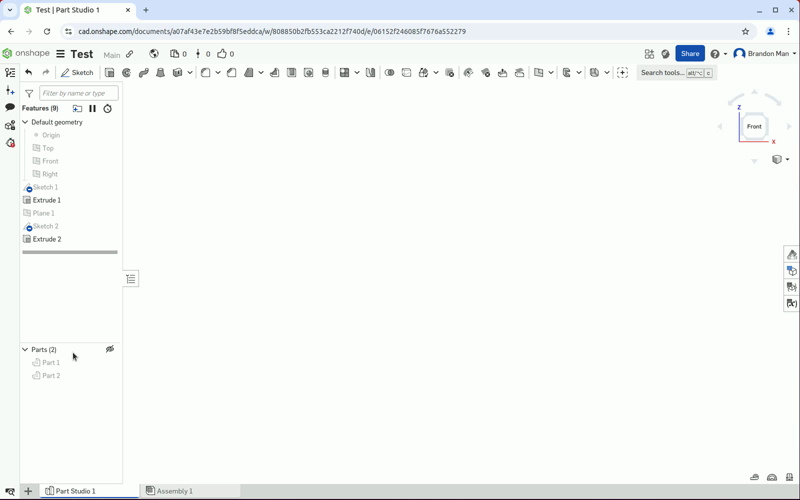
key(space)
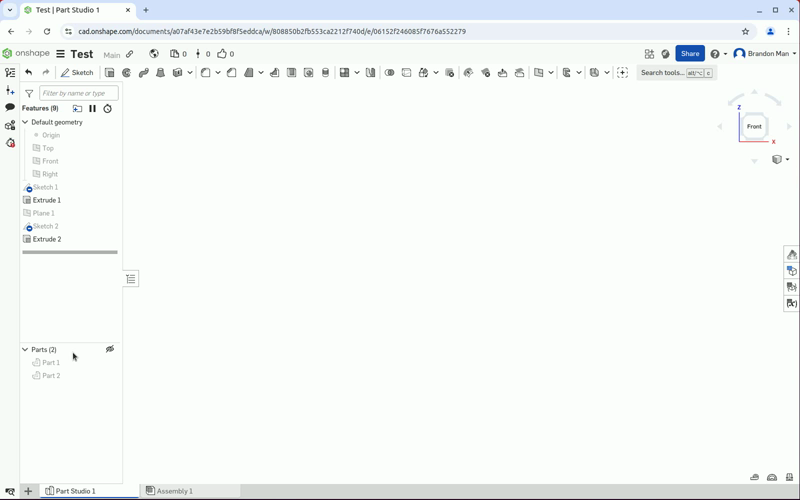
key_down(shift)
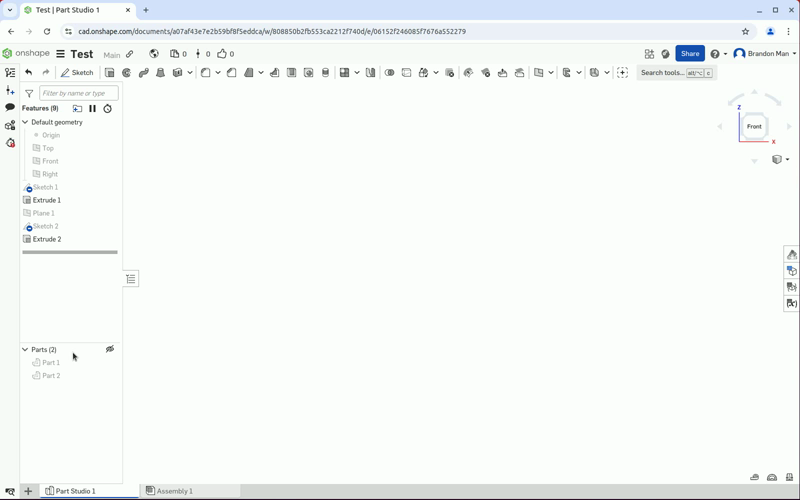
key(down)
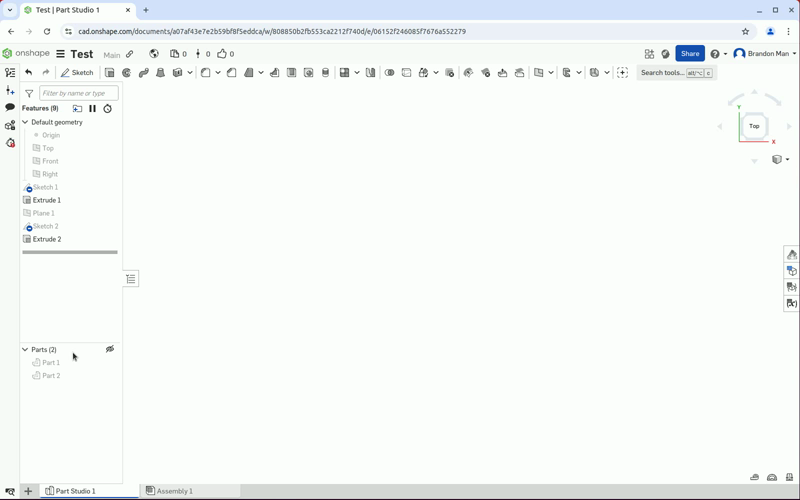
key_up(shift)
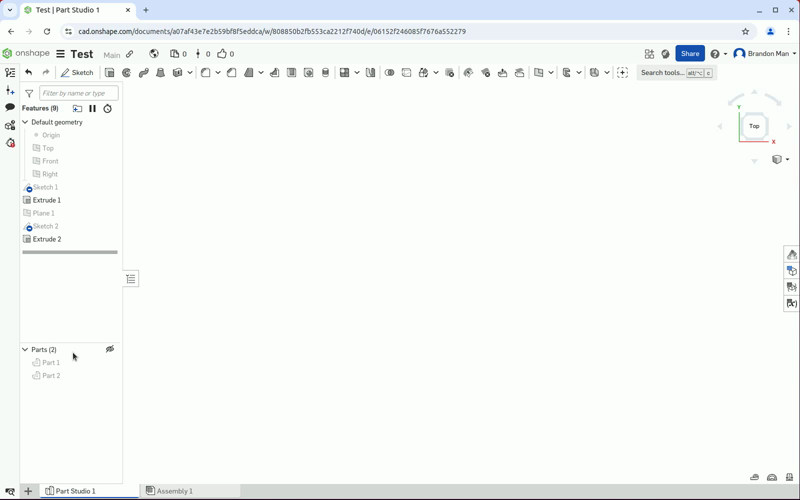
mouse_move(73, 352)
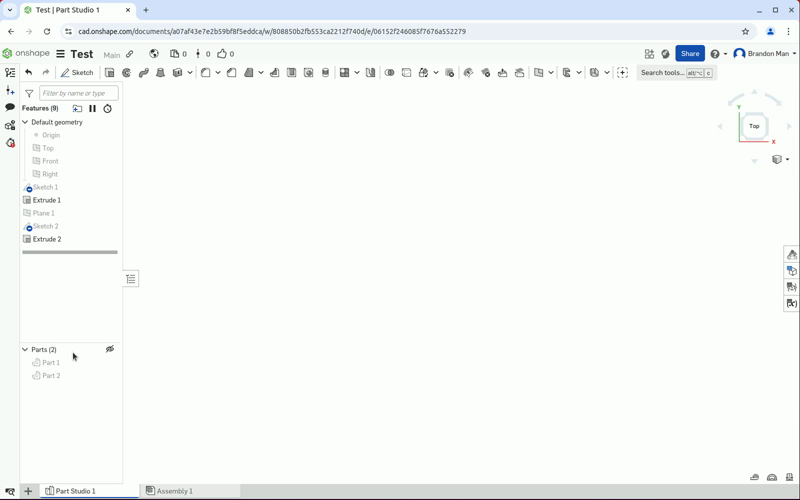
key(shift+y)
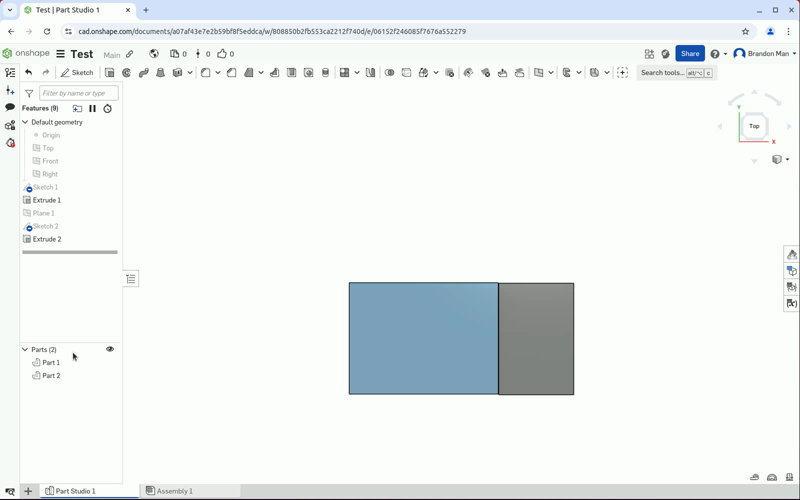
mouse_move(541, 75)
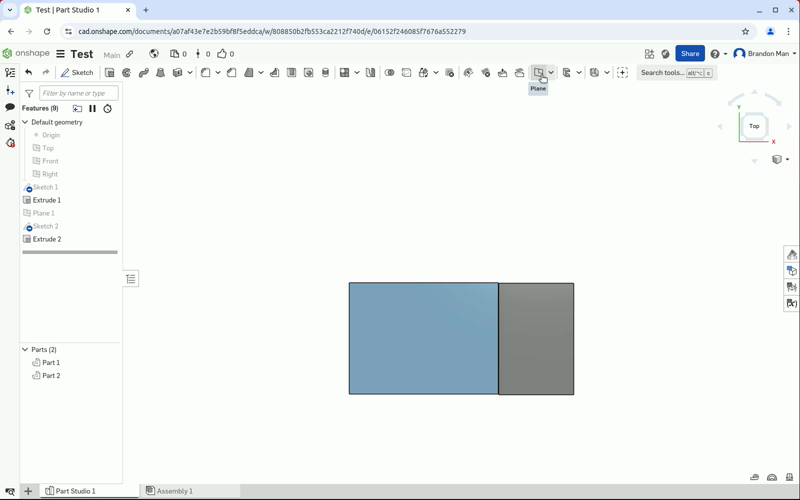
click(541, 75)
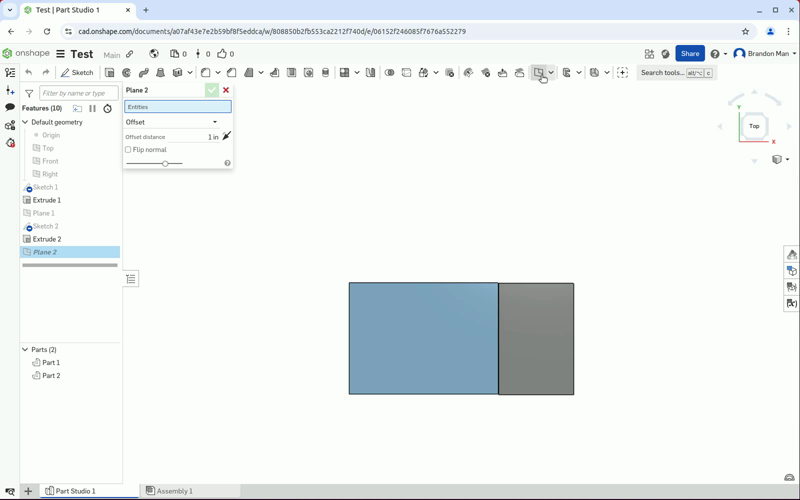
mouse_move(73, 150)
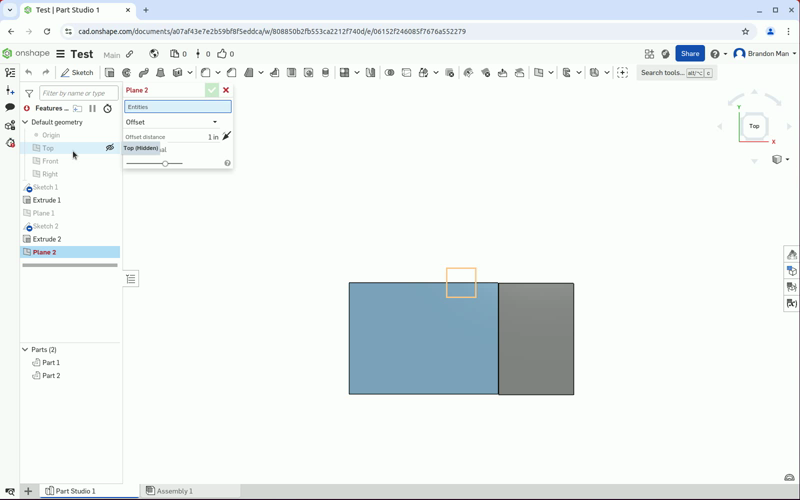
click(73, 150)
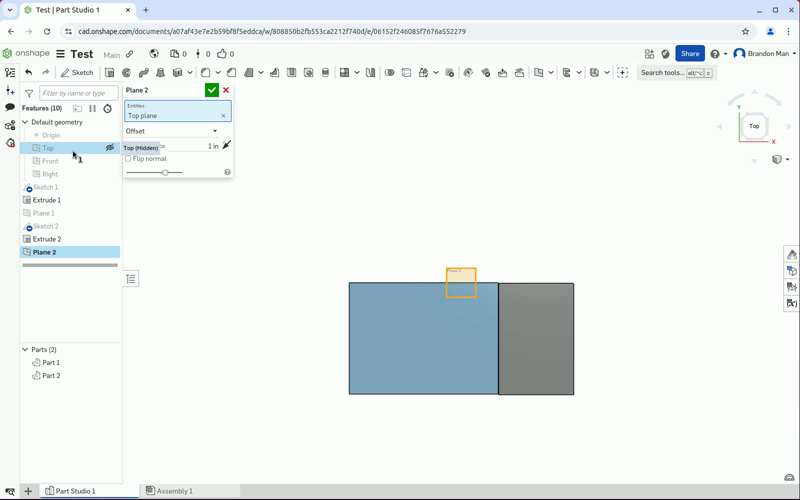
key(tab, 2)
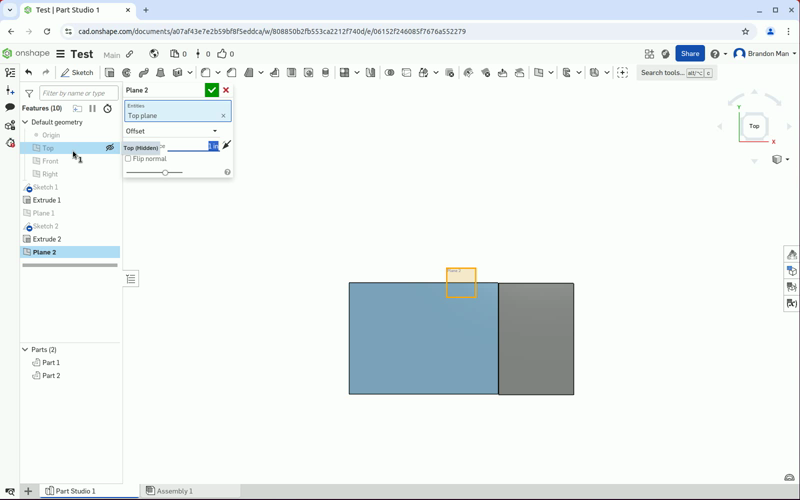
text(7.703)
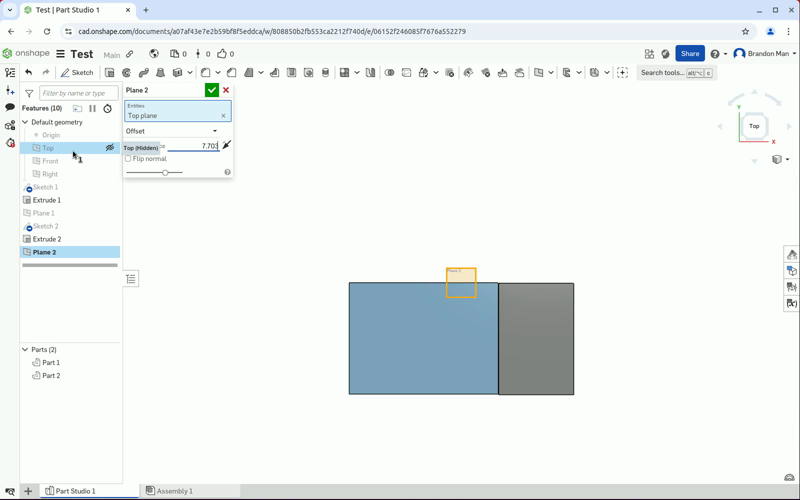
key(enter, 2)
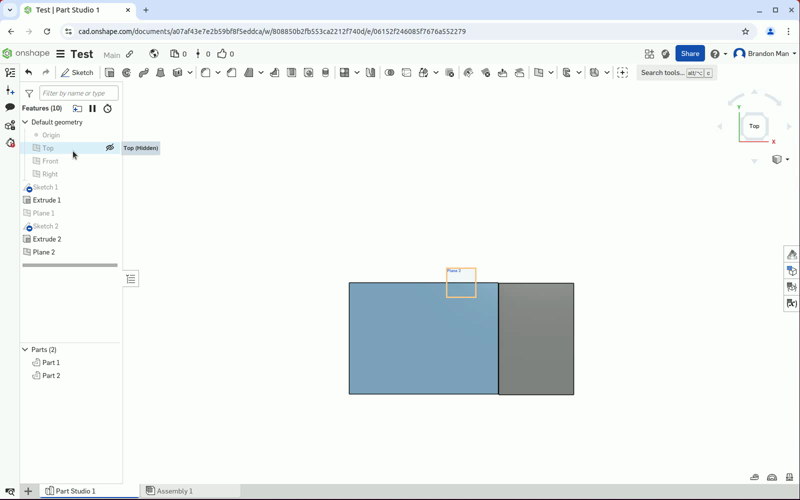
key(shift+s)
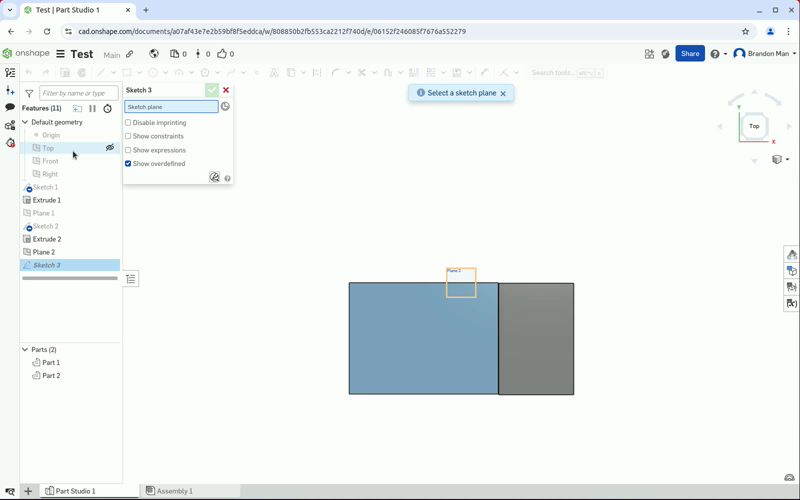
mouse_move(73, 254)
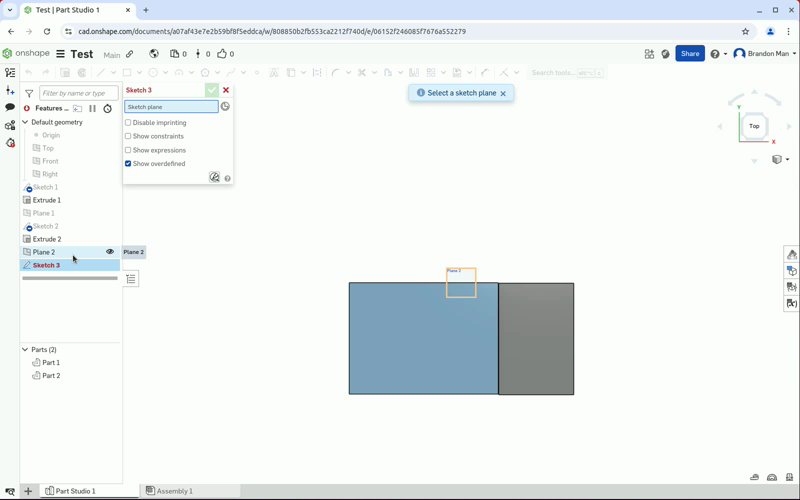
click(73, 254)
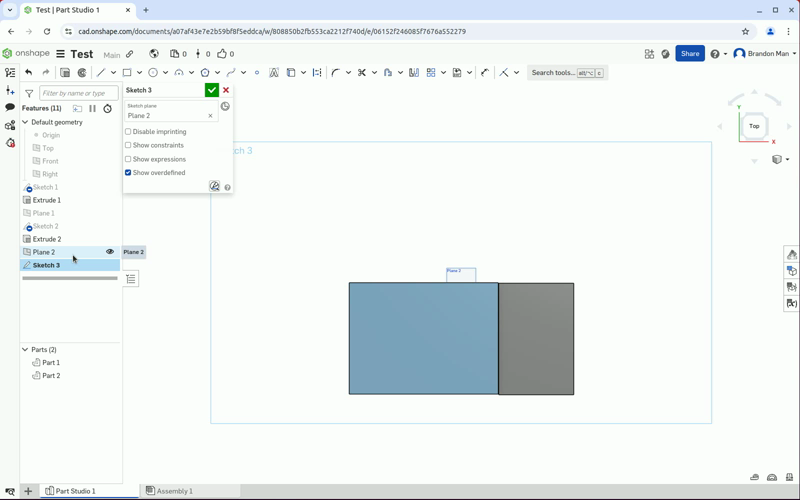
mouse_move(73, 352)
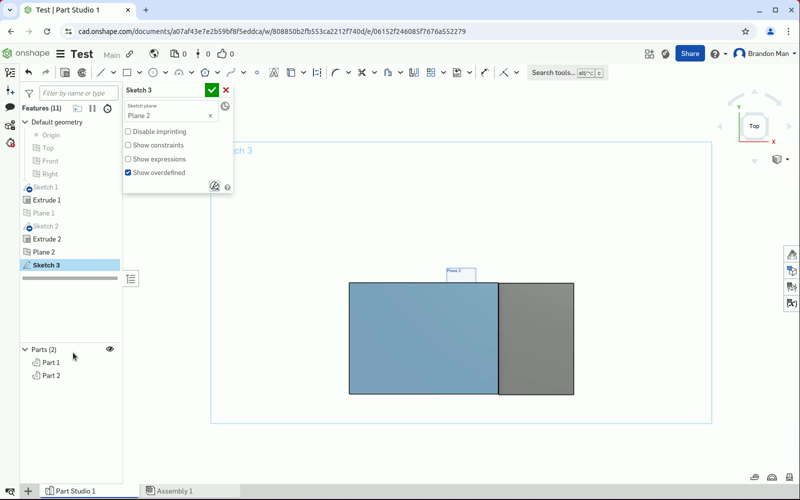
key(y)
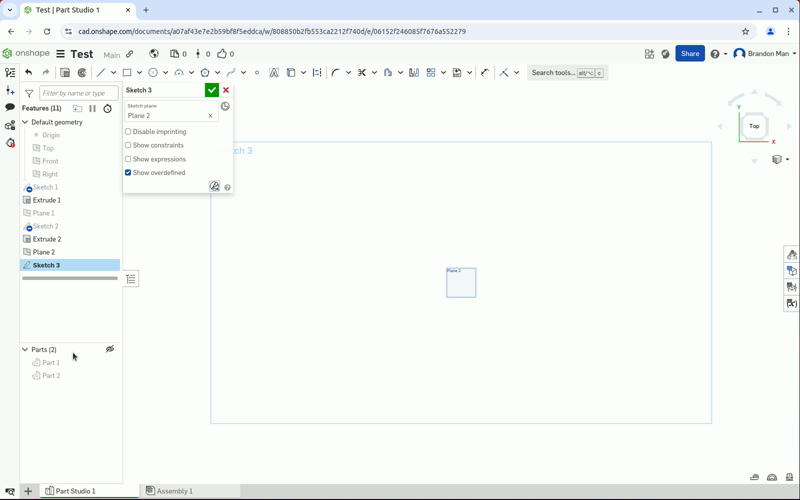
key(l)
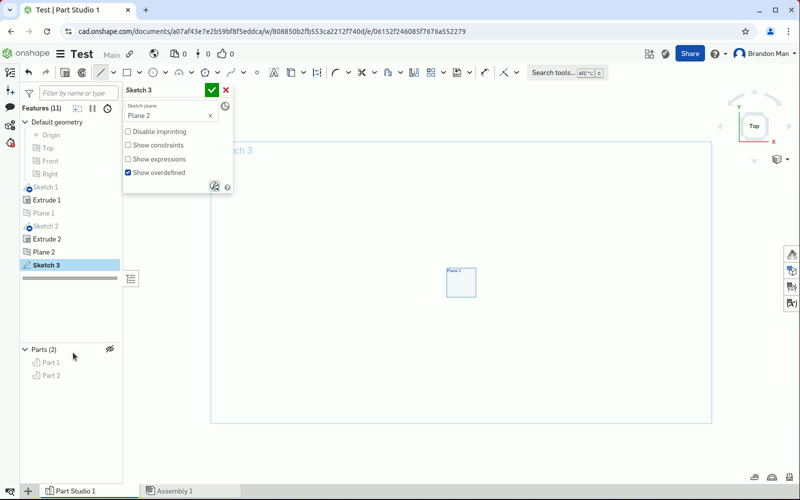
key_down(shift)
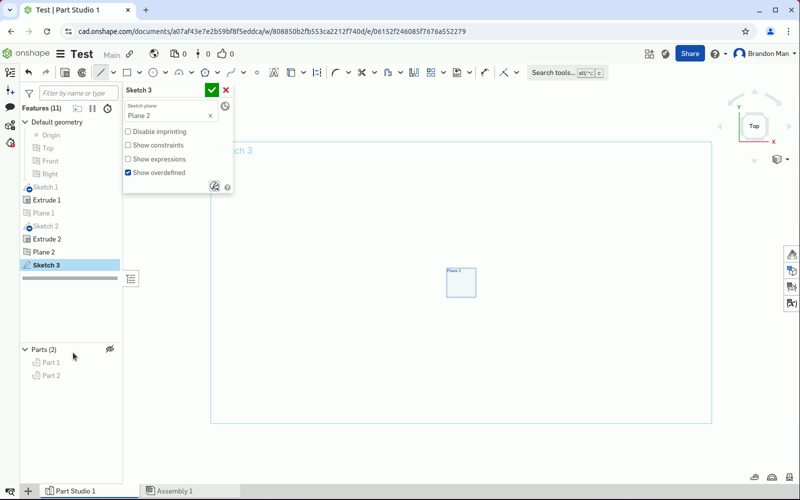
mouse_move(498, 394)
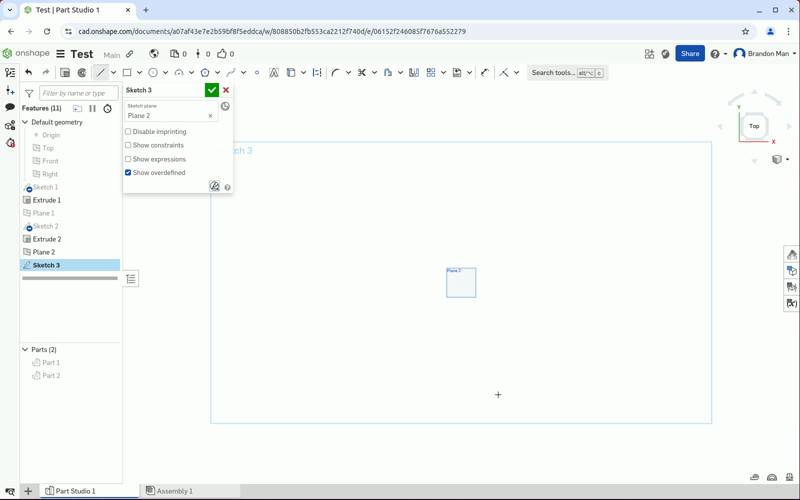
click(498, 394)
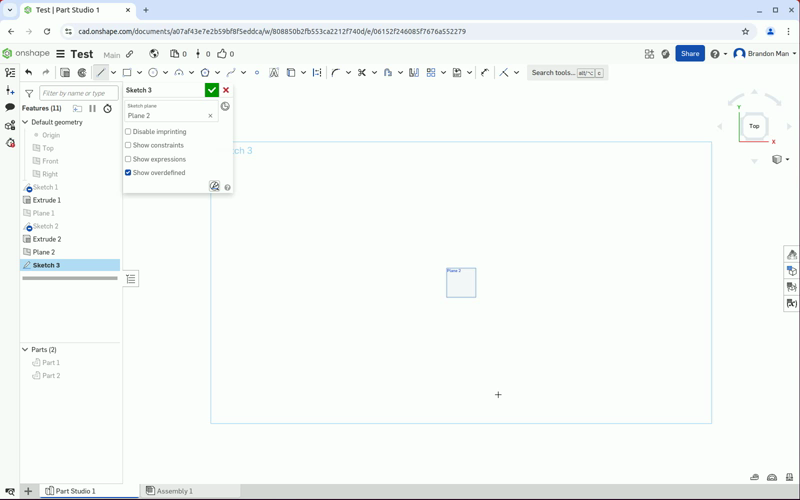
key_up(shift)
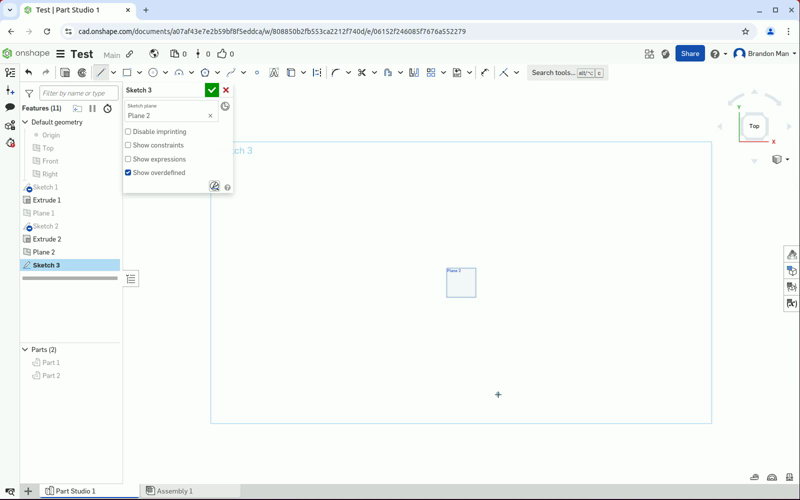
key_down(shift)
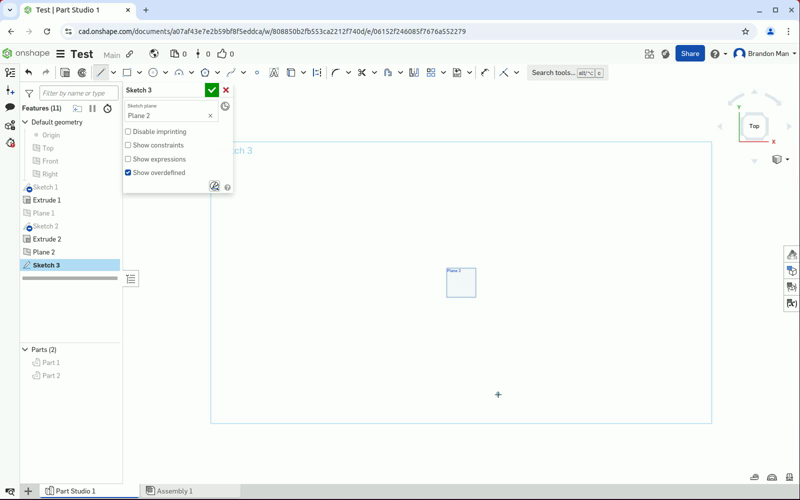
mouse_move(573, 394)
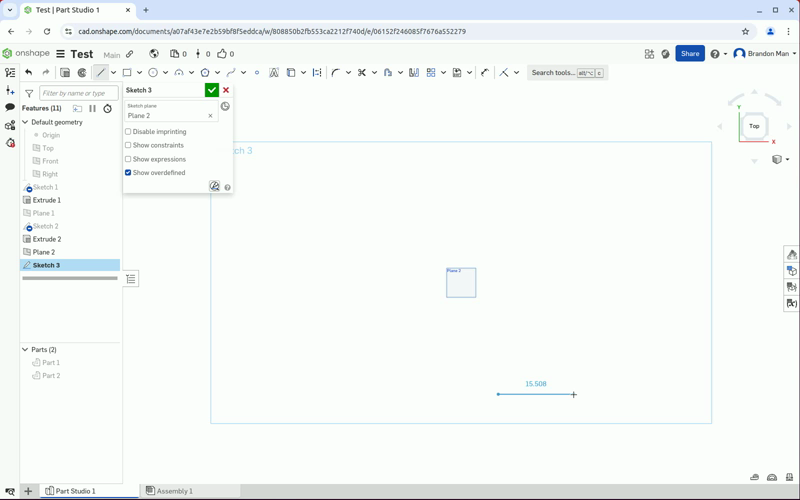
click(573, 394)
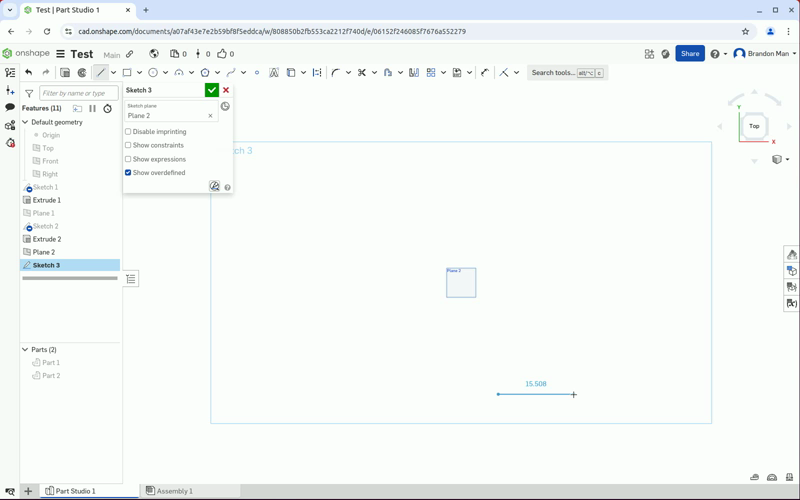
key_up(shift)
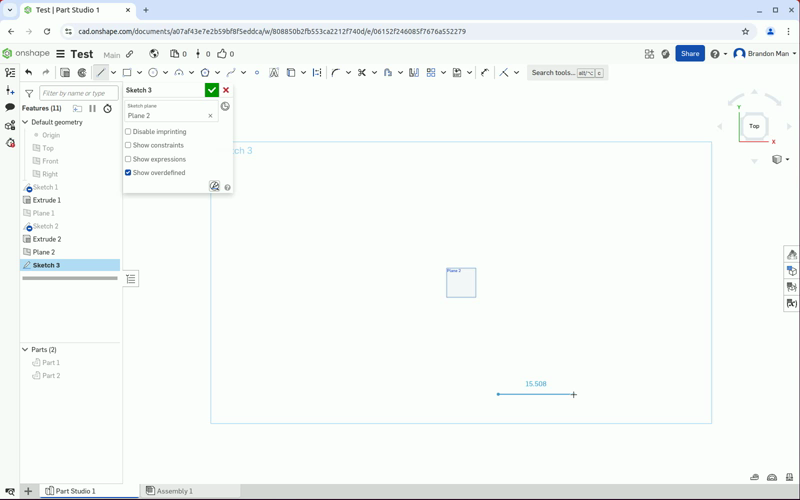
key_down(shift)
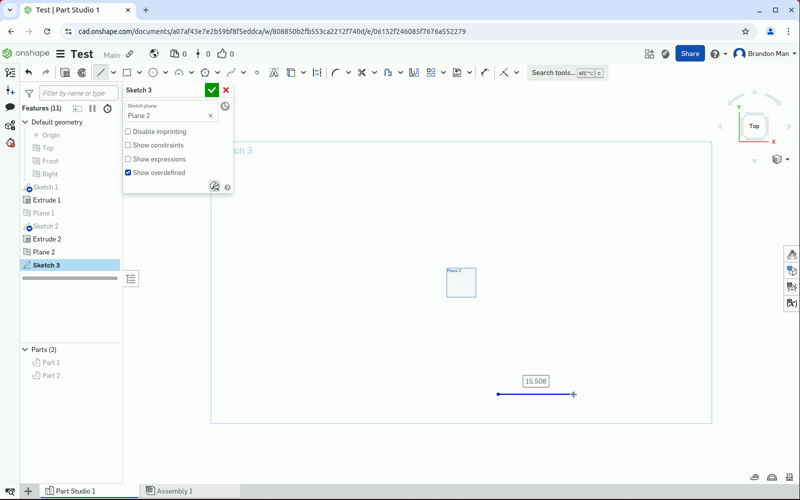
mouse_move(589, 394)
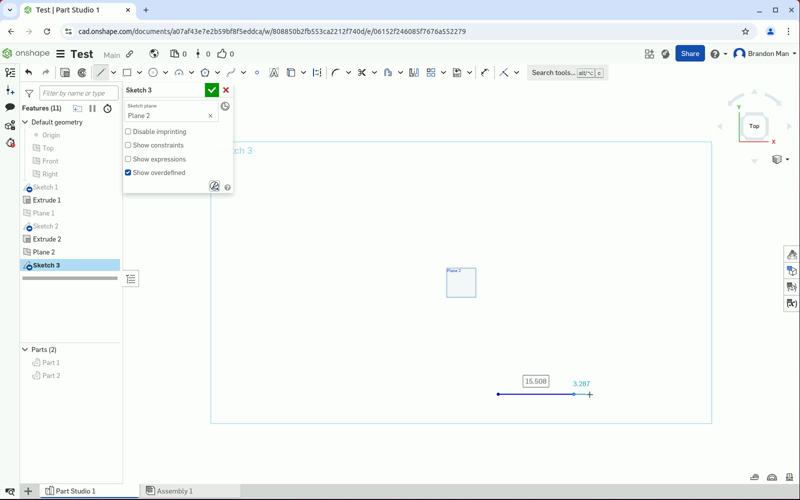
mouse_move(573, 391)
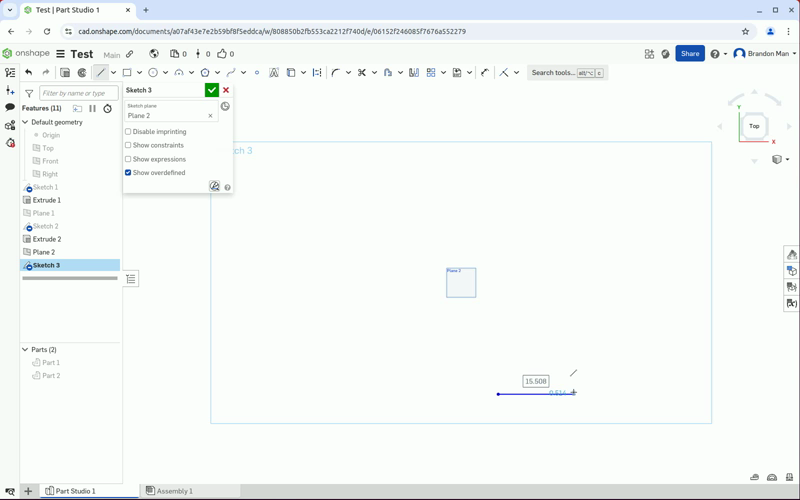
scroll(6)
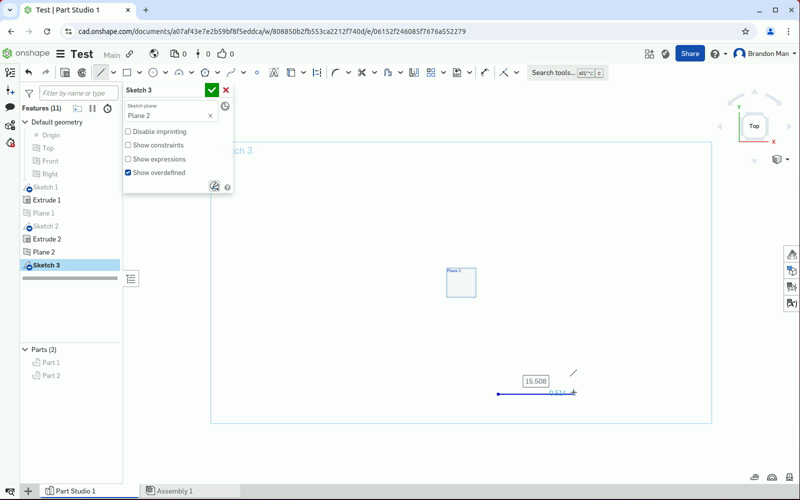
scroll(6)
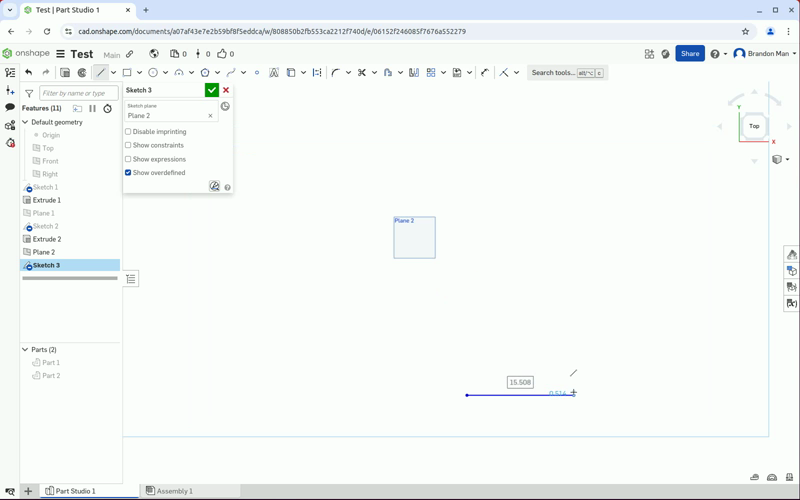
scroll(6)
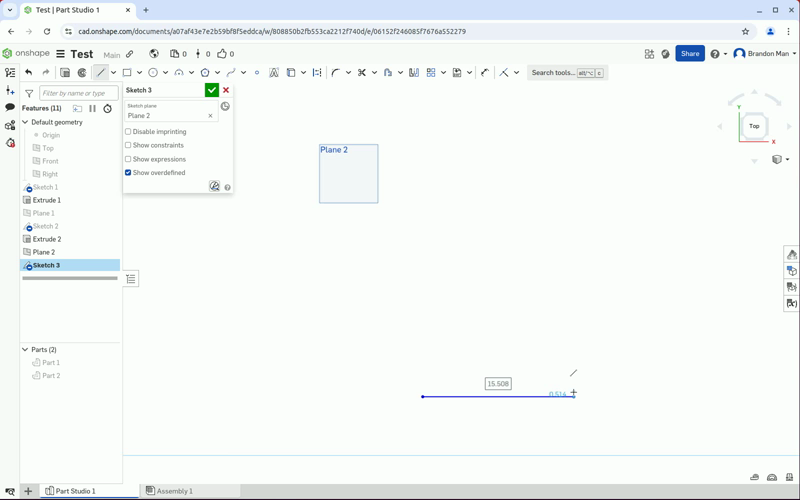
scroll(6)
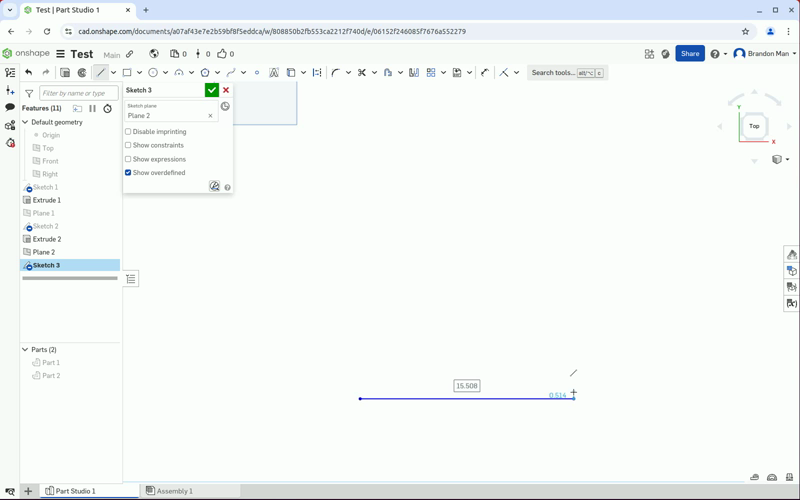
scroll(6)
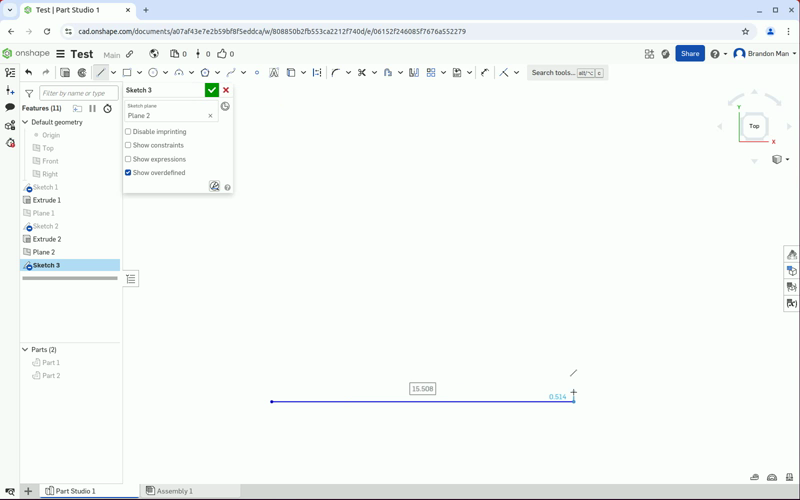
scroll(6)
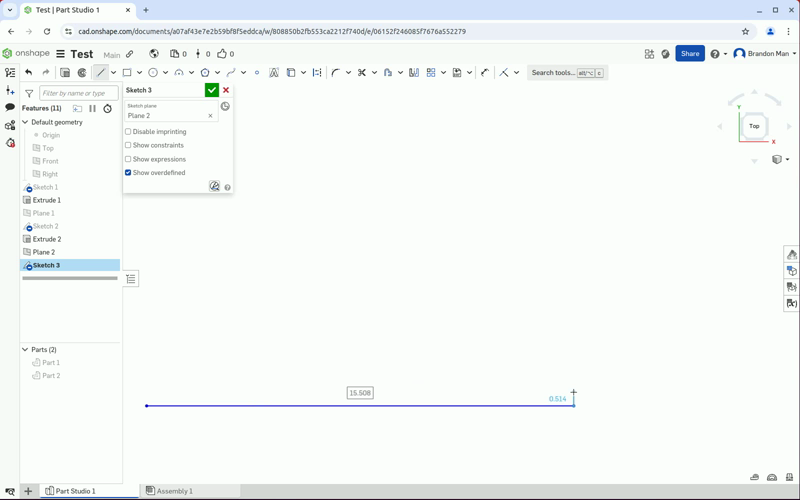
scroll(6)
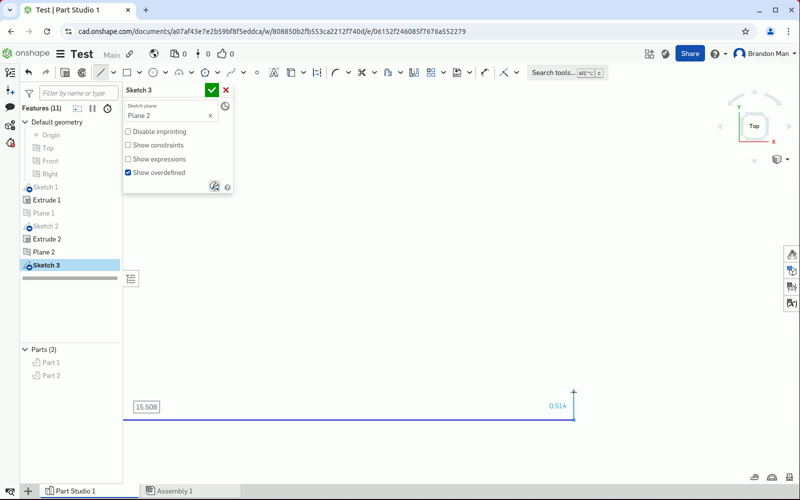
click(573, 391)
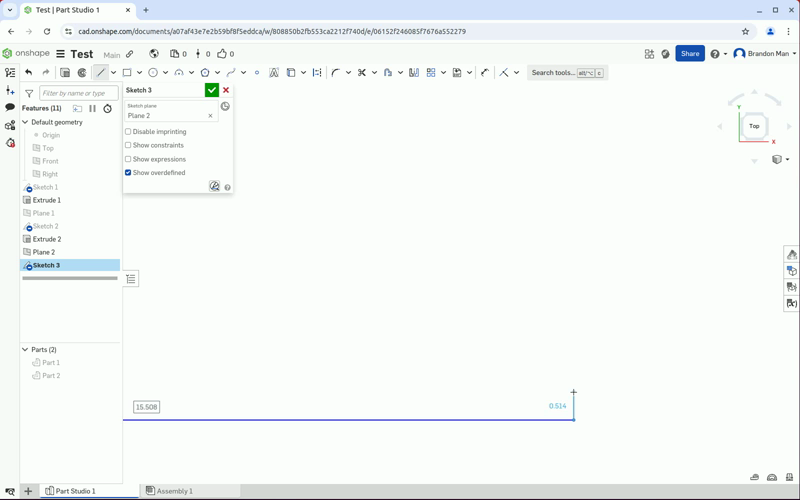
scroll(-6)
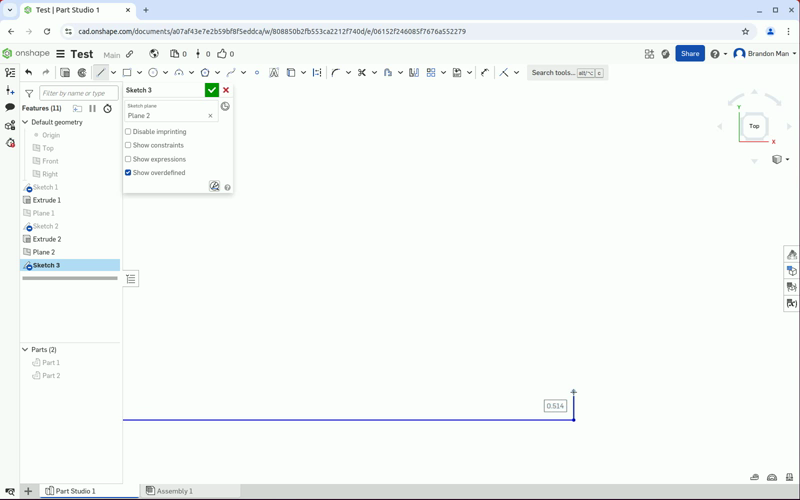
scroll(-6)
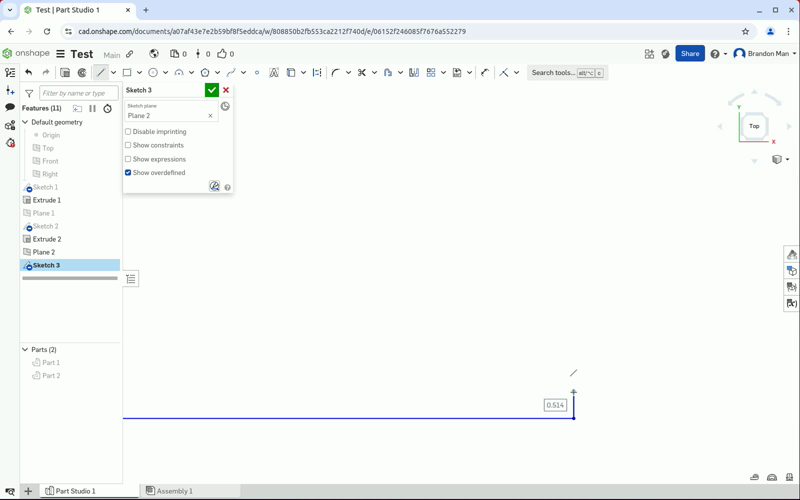
scroll(-6)
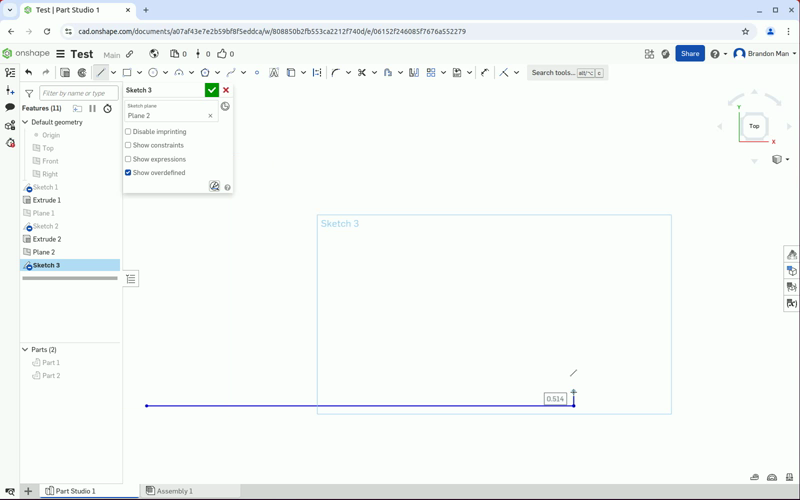
scroll(-6)
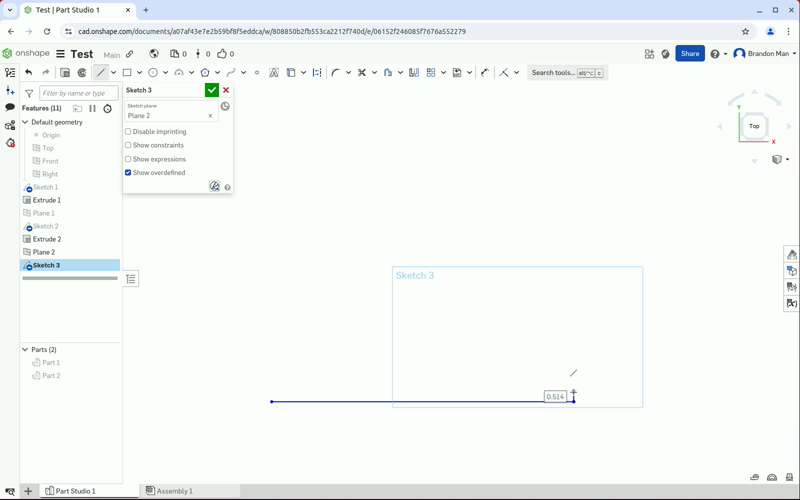
scroll(-6)
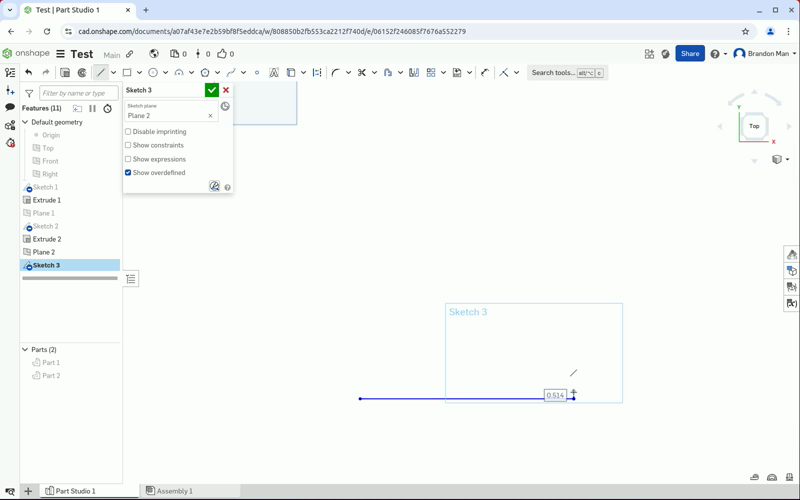
scroll(-6)
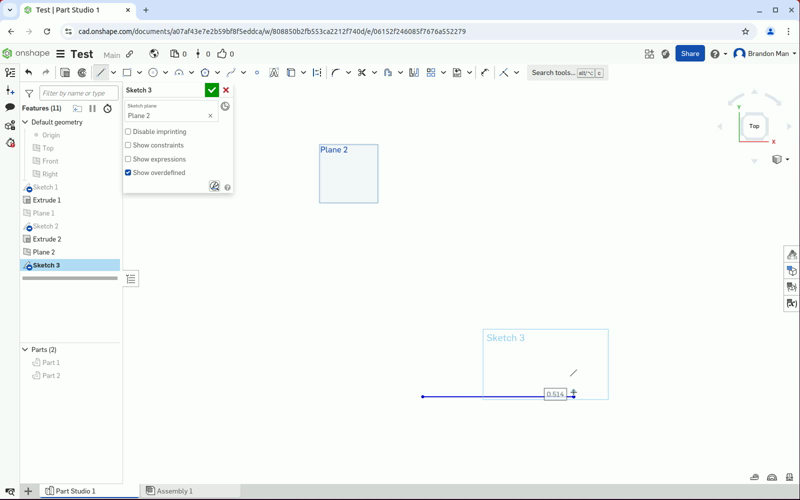
scroll(-6)
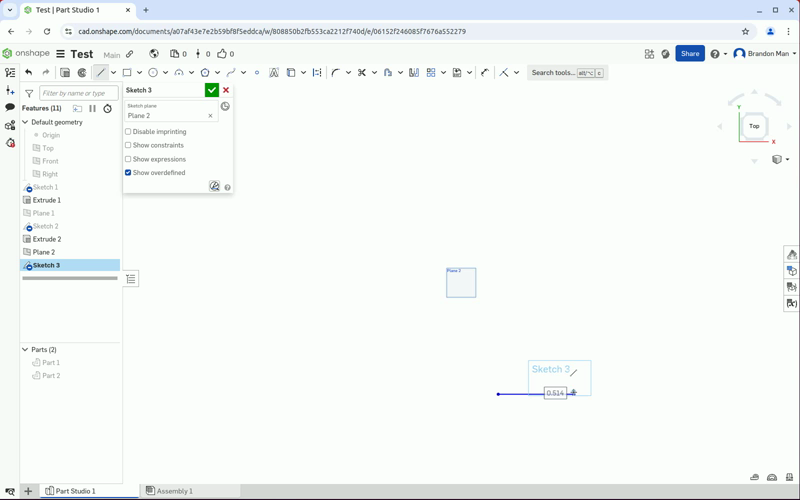
key_up(shift)
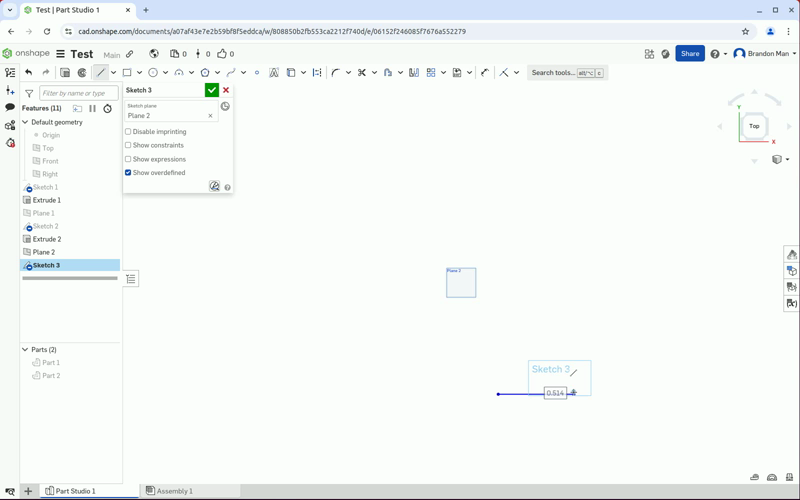
key_down(shift)
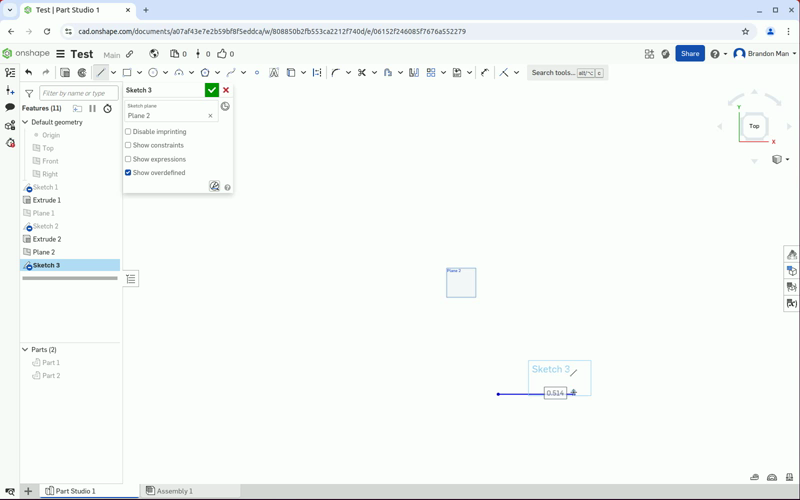
mouse_move(498, 356)
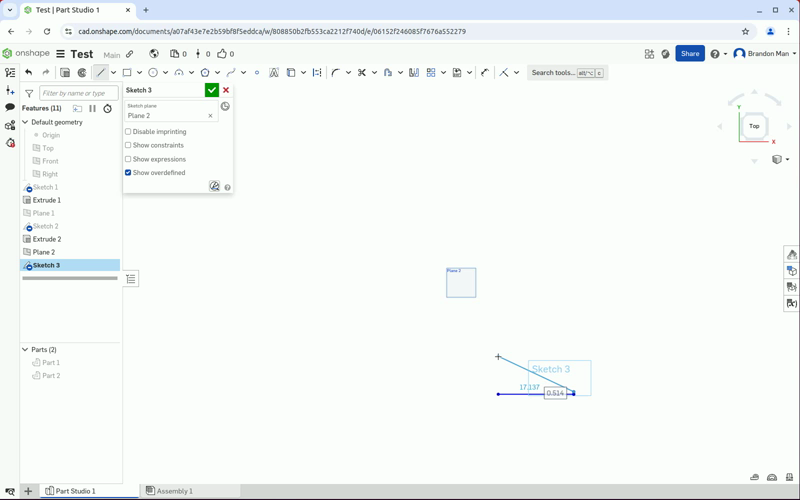
click(498, 356)
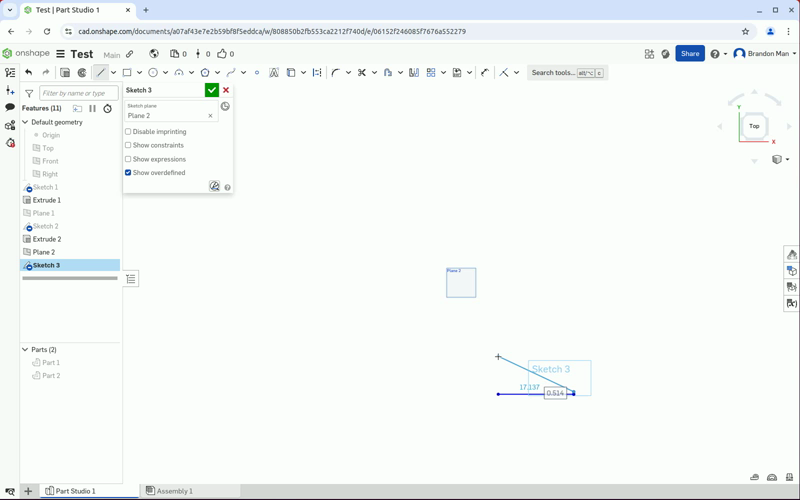
key_up(shift)
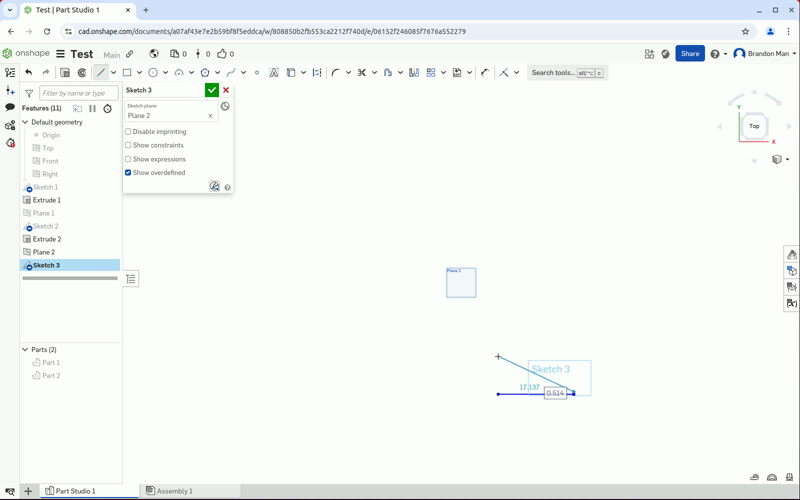
mouse_move(528, 356)
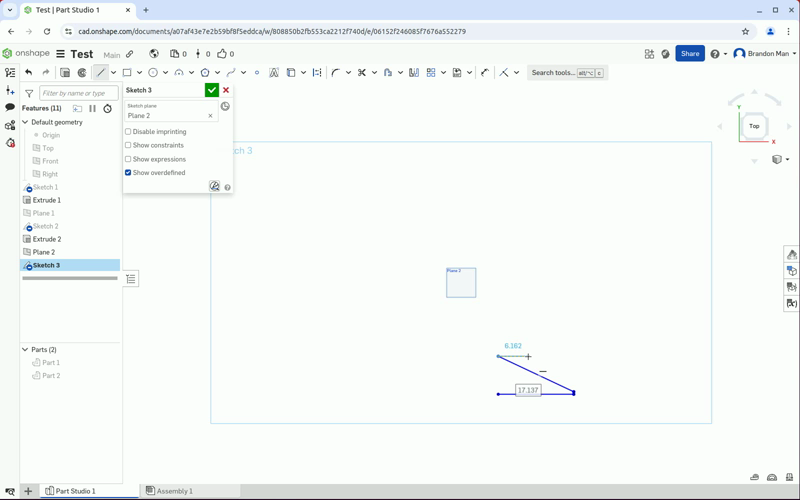
key_down(shift)
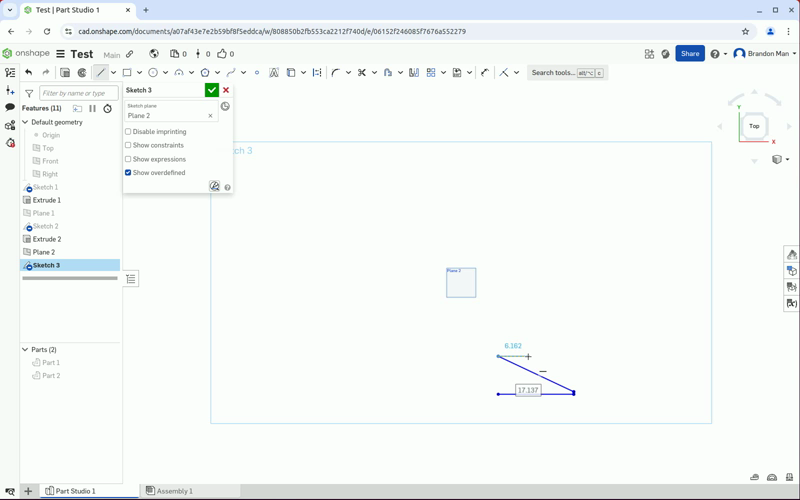
mouse_move(498, 394)
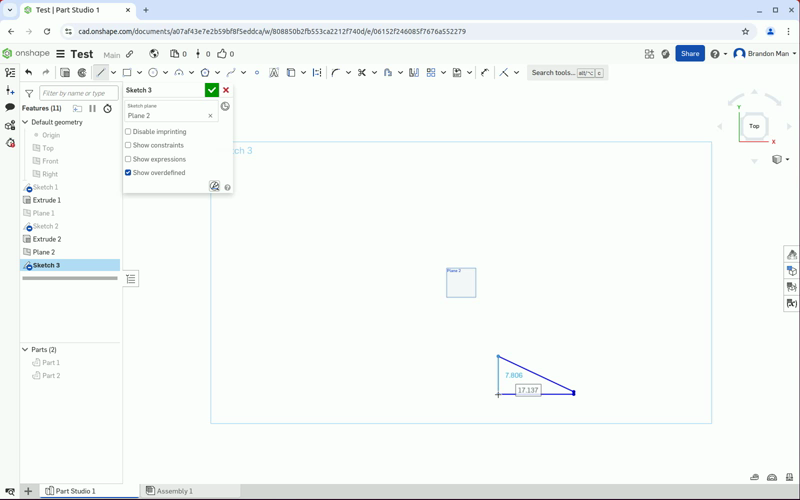
key_up(shift)
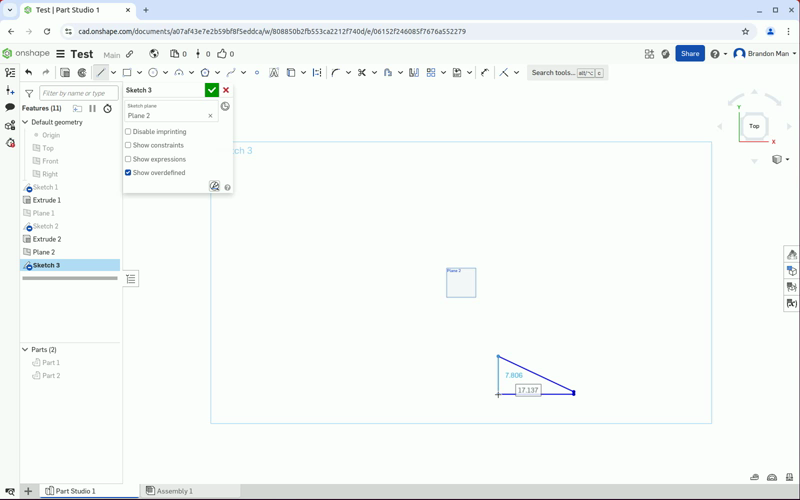
click(498, 394)
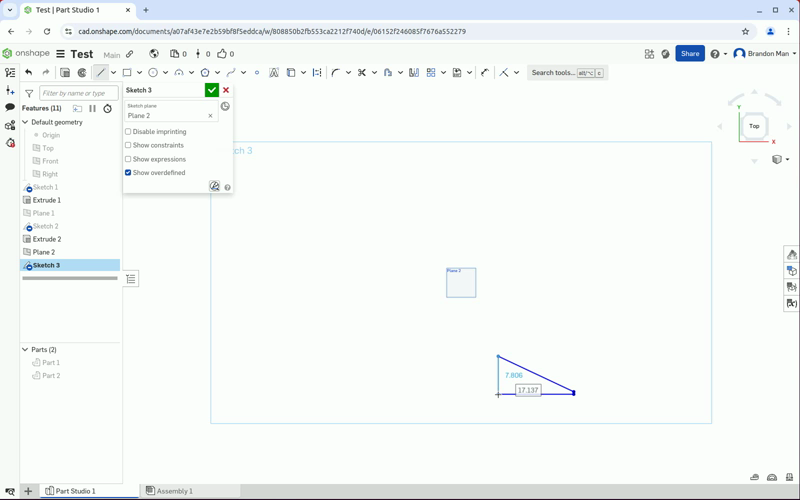
key(esc)
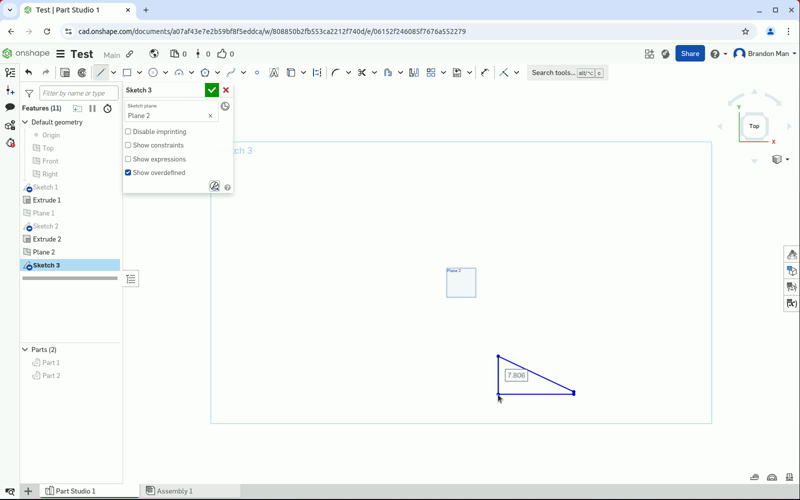
mouse_move(528, 392)
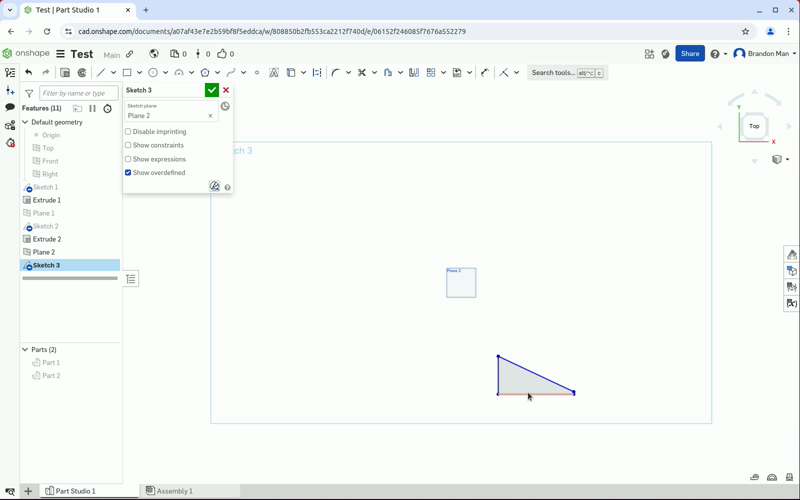
scroll(6)
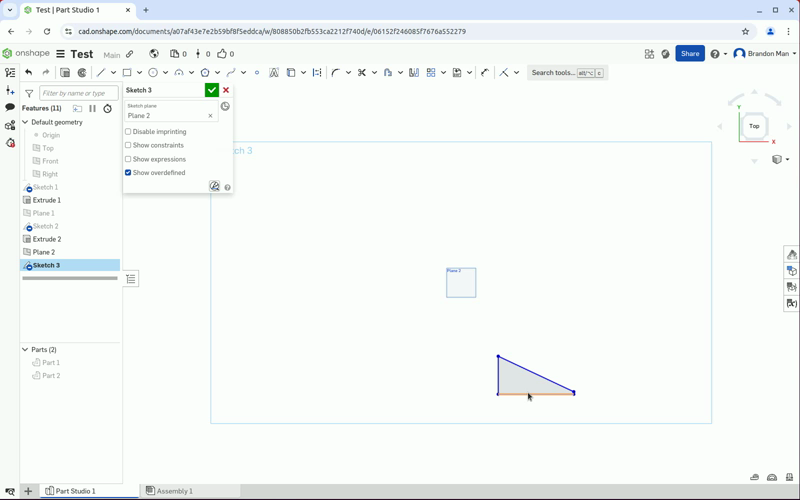
scroll(6)
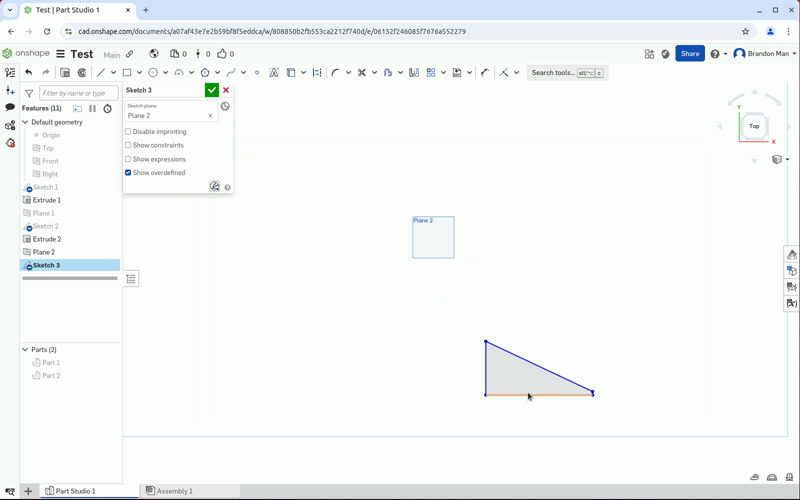
scroll(6)
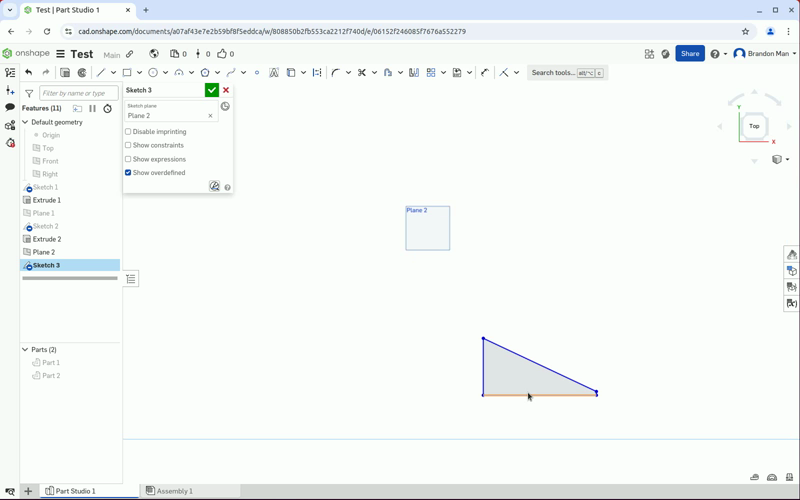
scroll(6)
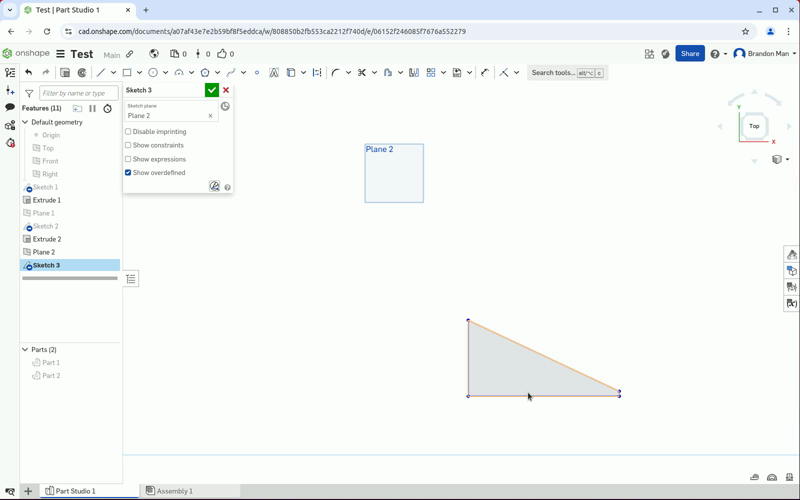
scroll(6)
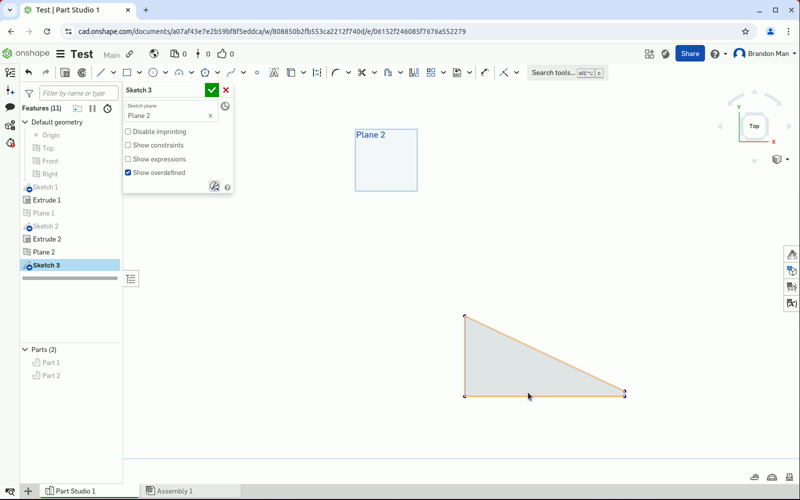
scroll(6)
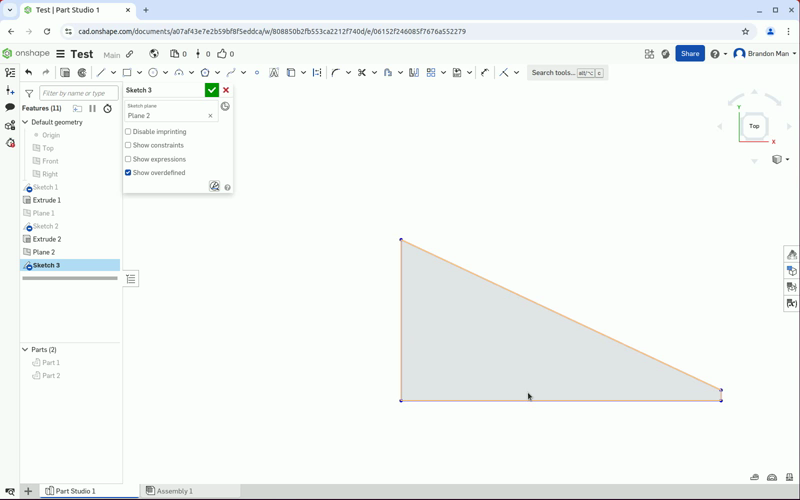
scroll(6)
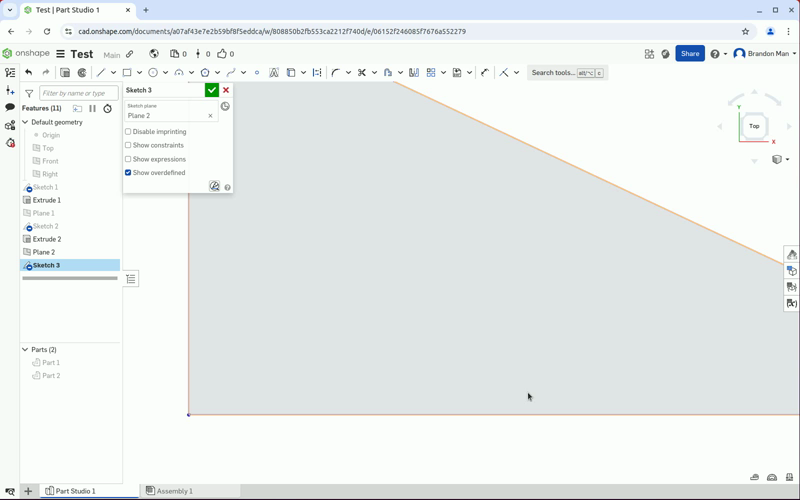
click(528, 392)
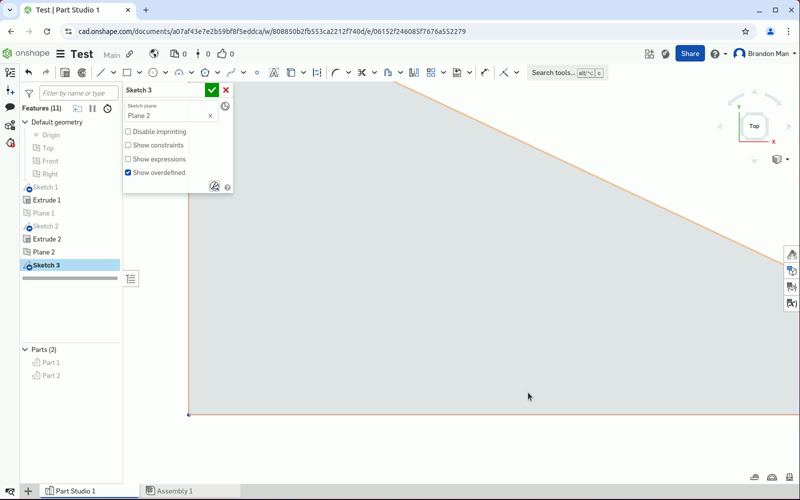
scroll(-6)
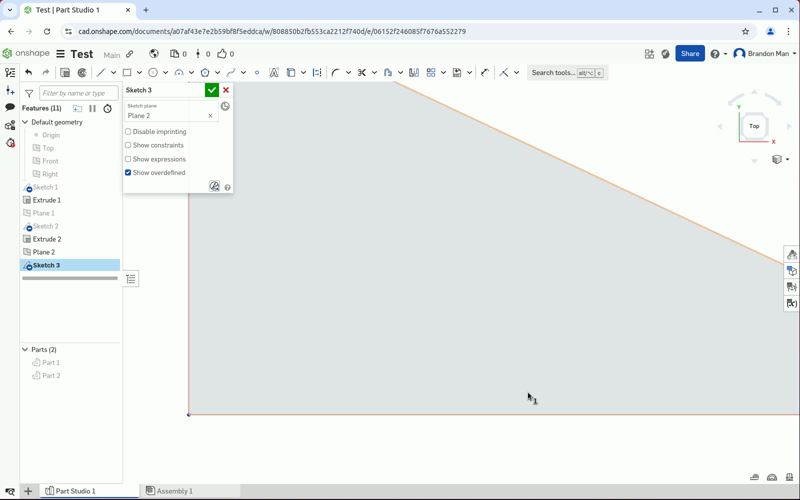
scroll(-6)
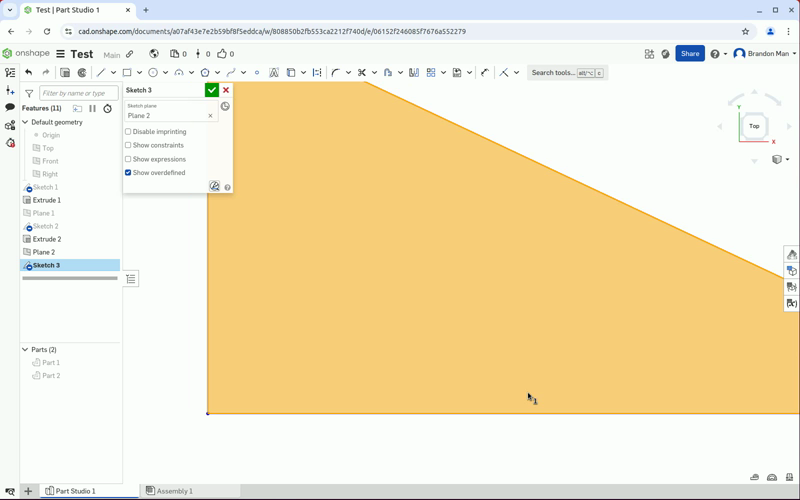
scroll(-6)
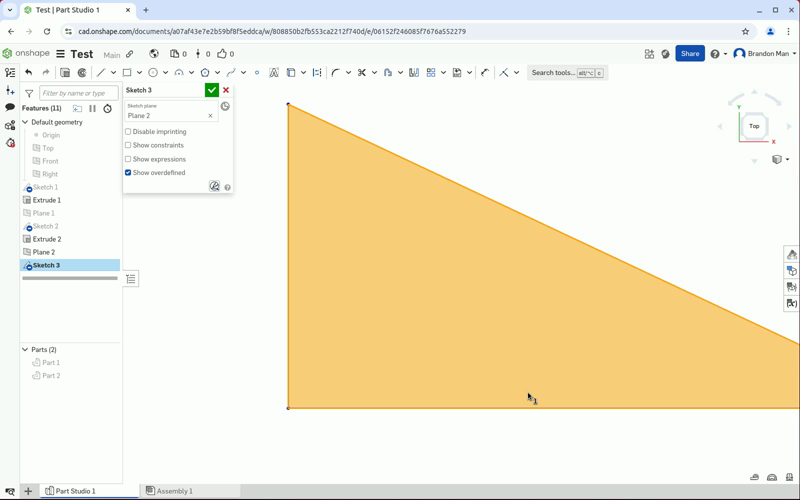
scroll(-6)
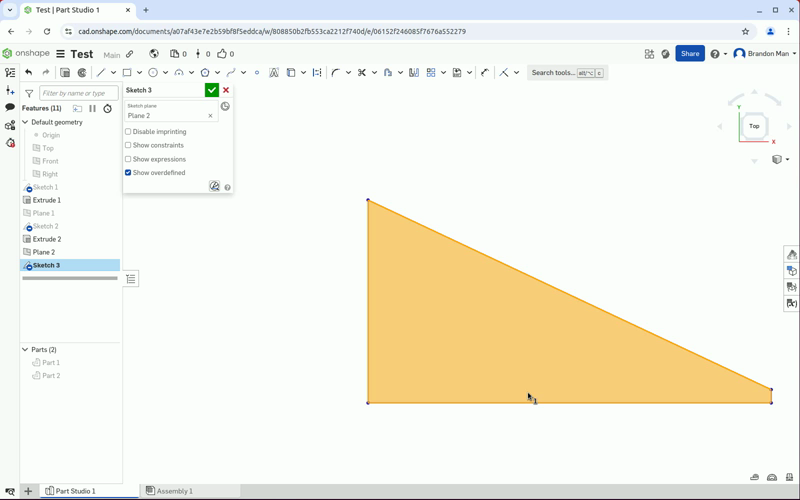
scroll(-6)
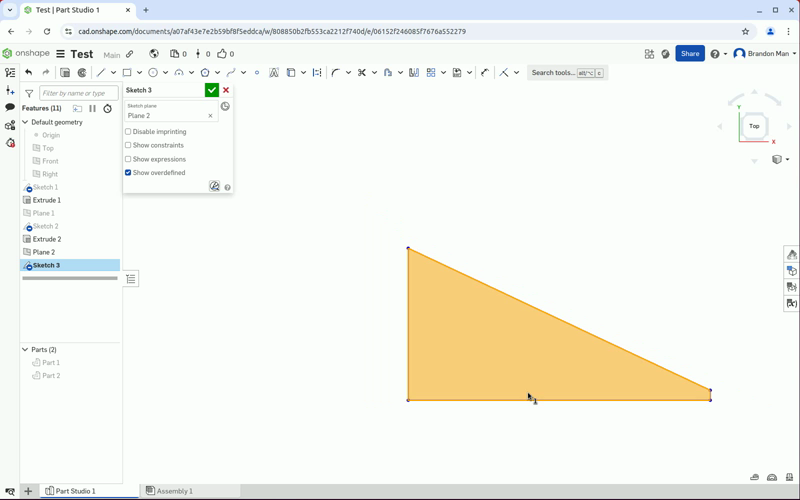
scroll(-6)
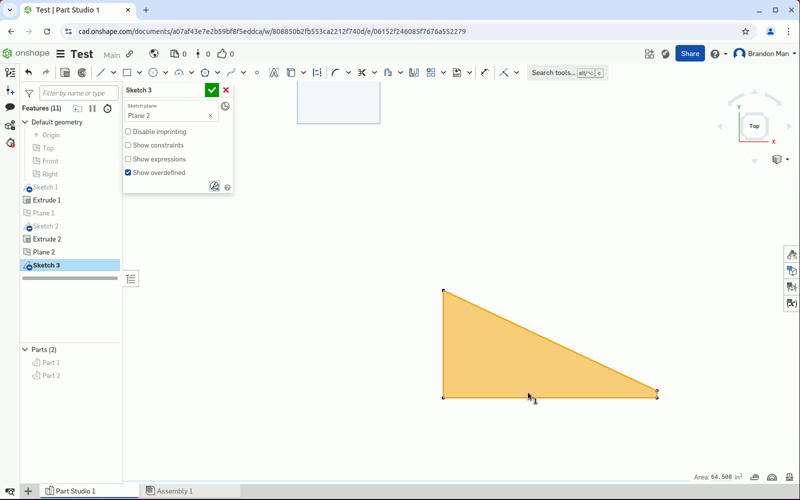
scroll(-6)
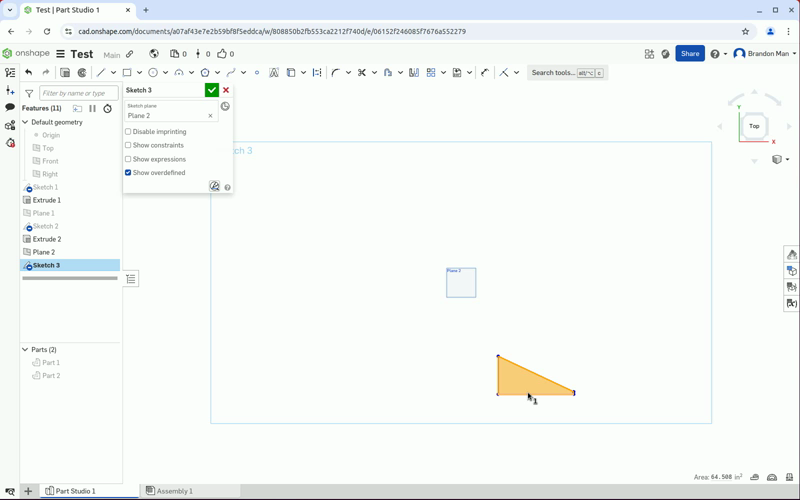
mouse_move(73, 352)
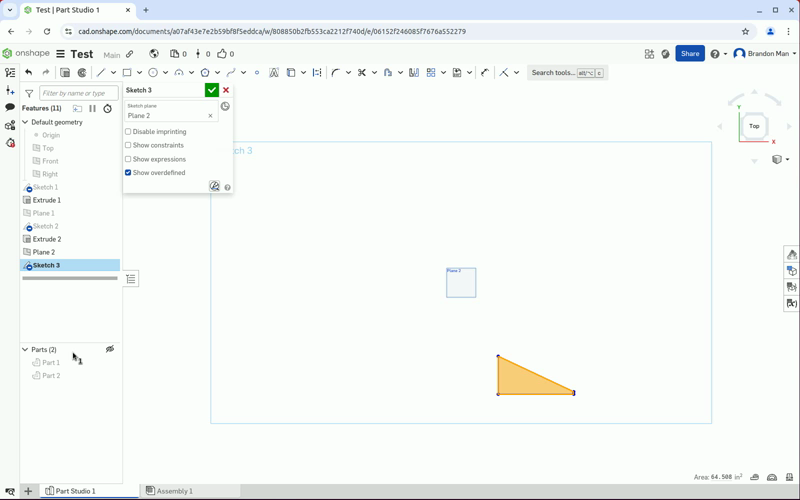
key(shift+y)
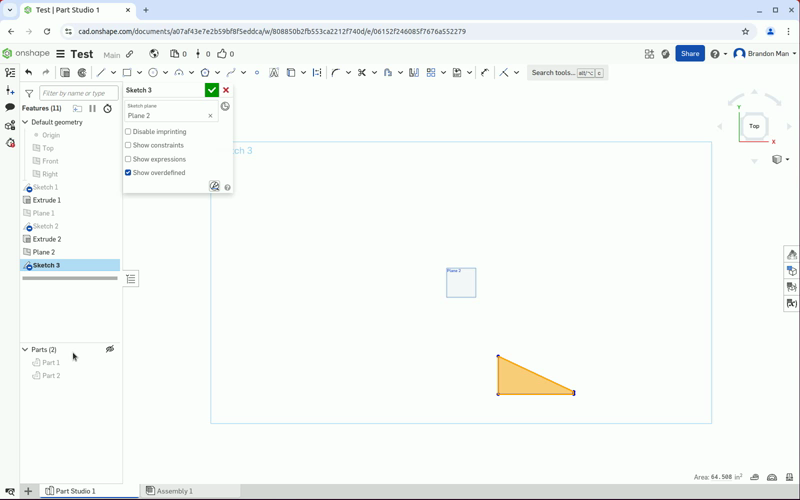
key(shift+e)
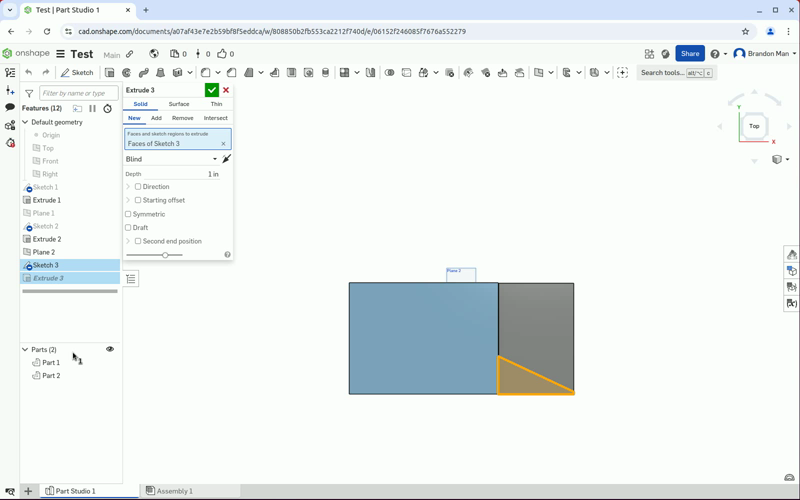
mouse_move(143, 106)
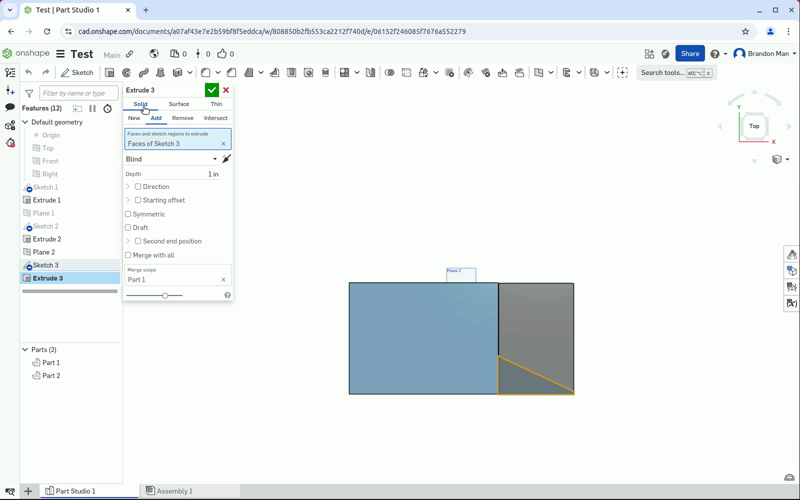
click(143, 106)
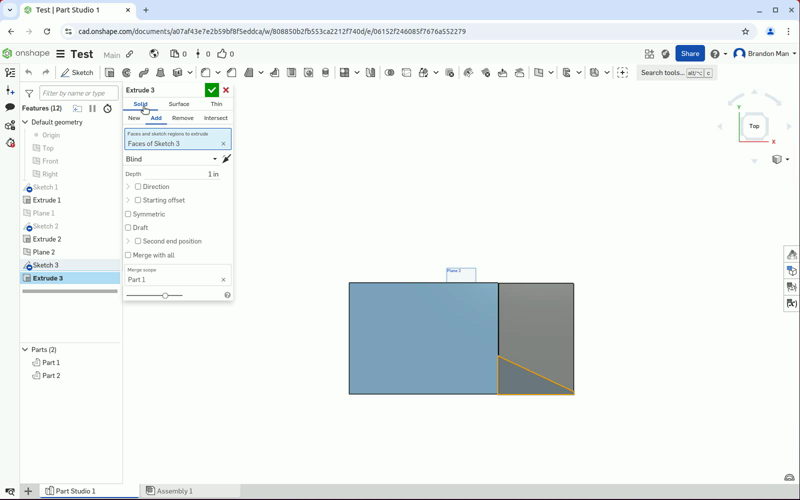
mouse_move(186, 120)
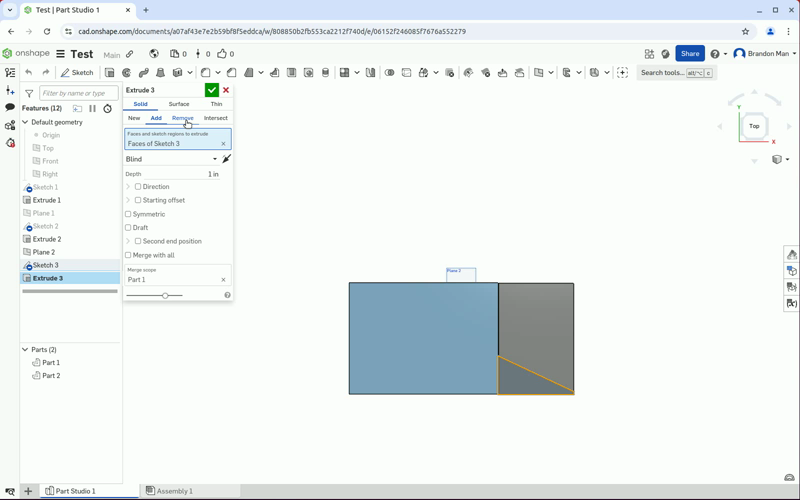
click(186, 120)
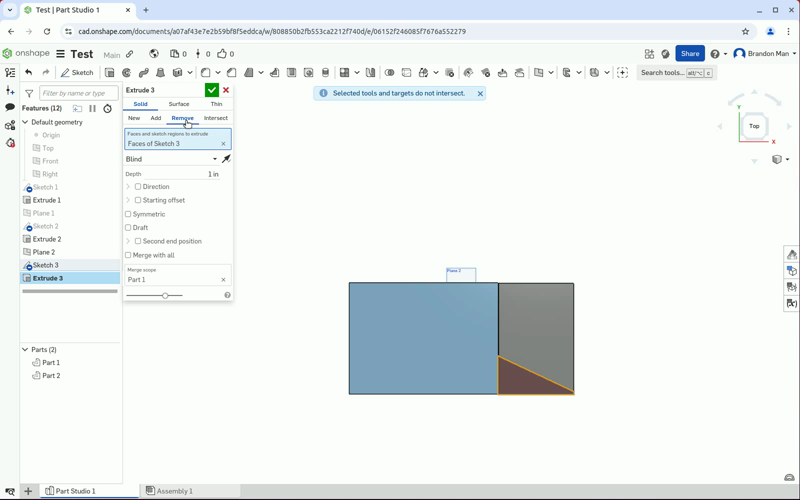
key(tab, 4)
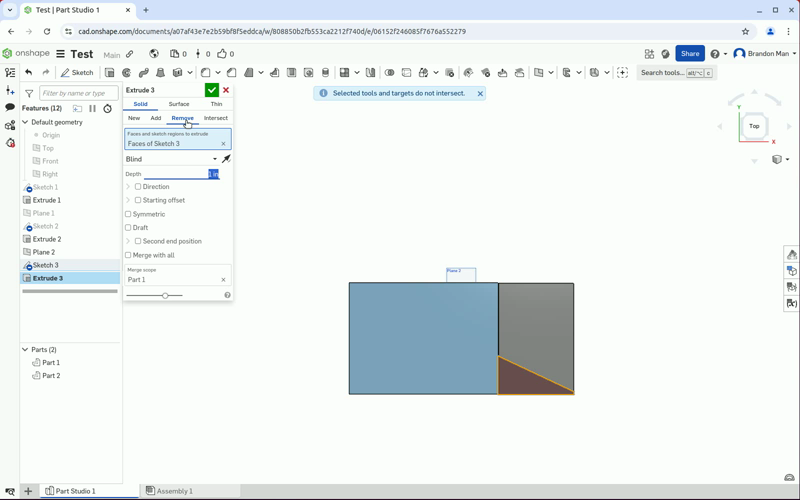
text(7.703)
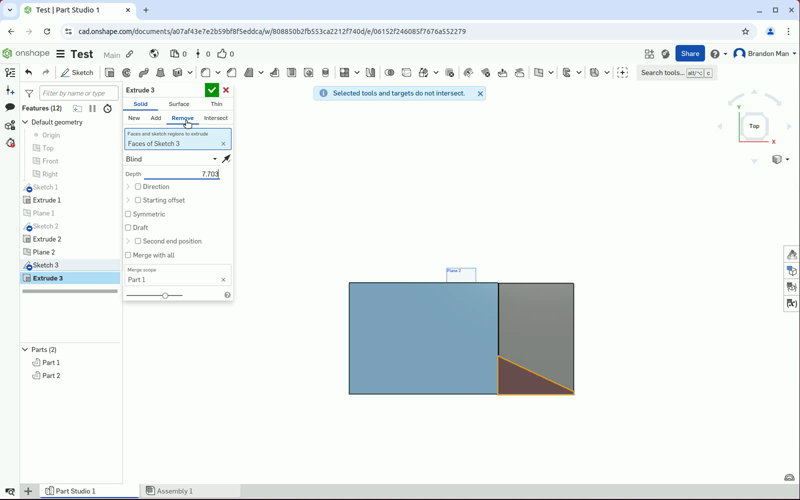
key(tab, 6)
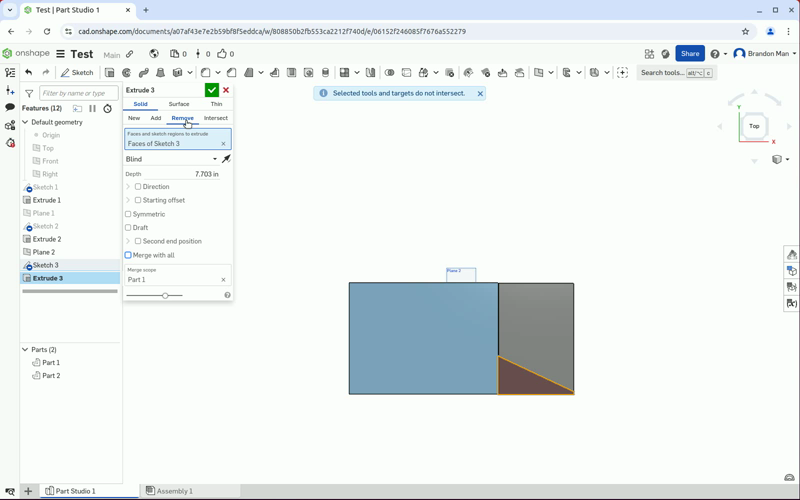
key(space)
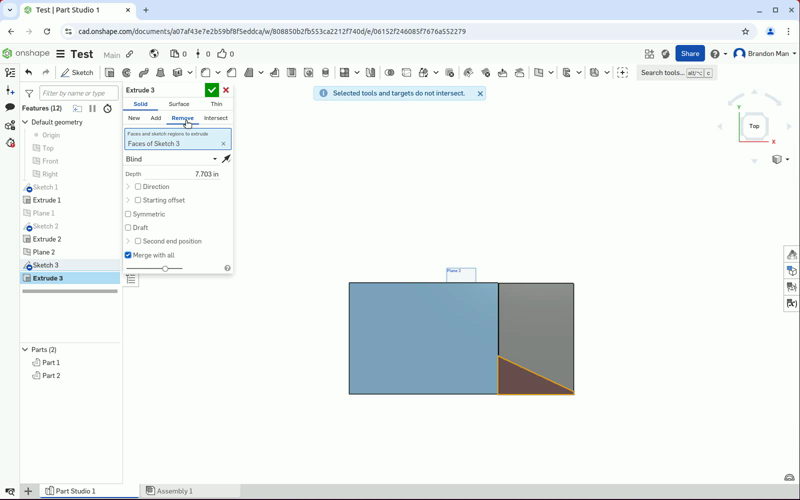
key(enter)
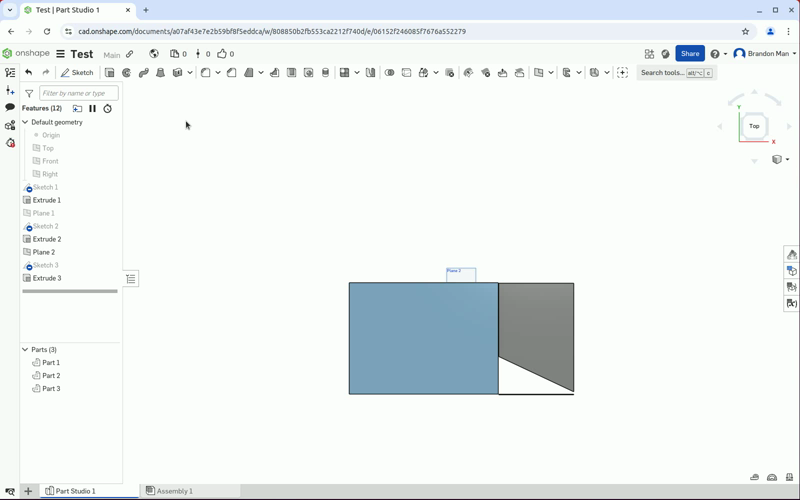
key(shift+h)
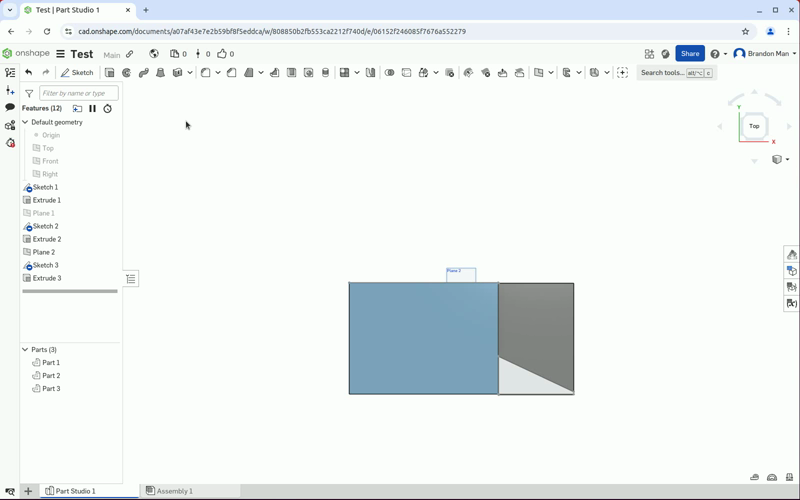
key(shift+h)
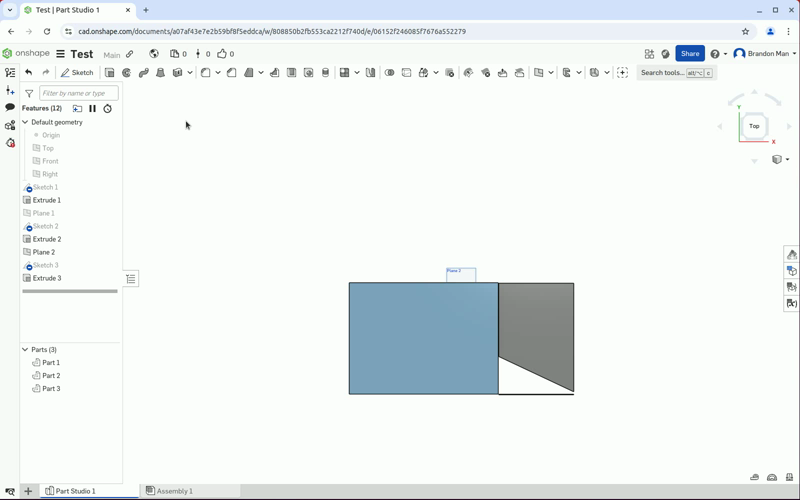
mouse_move(73, 189)
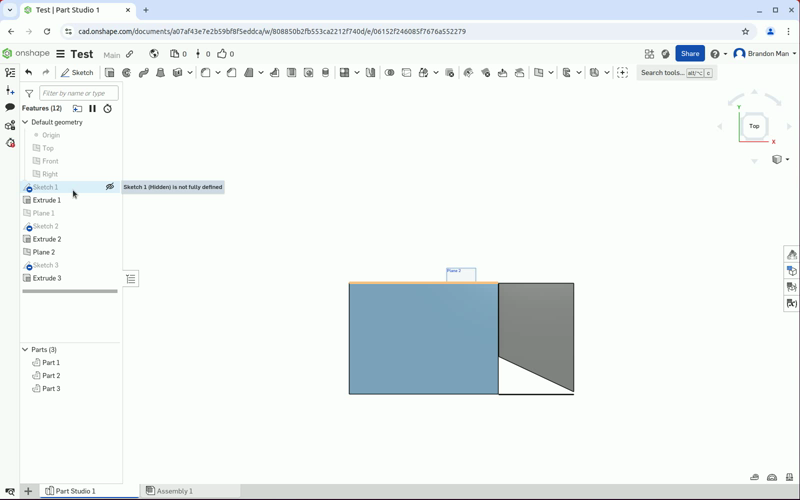
click(73, 189)
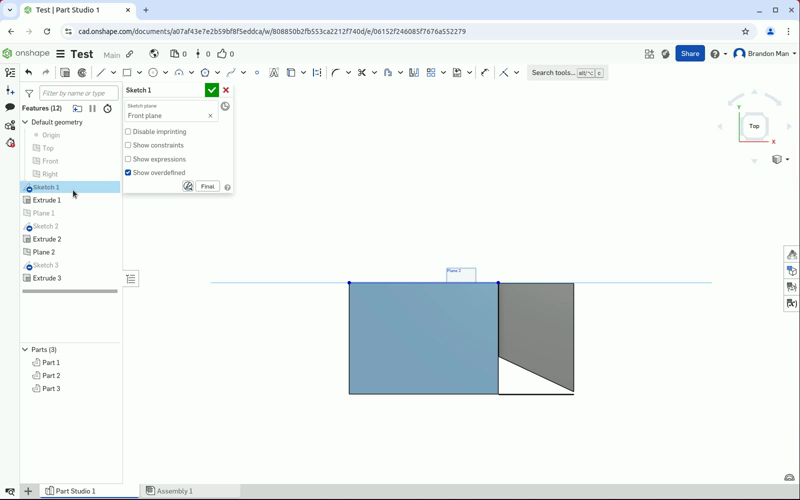
mouse_move(229, 92)
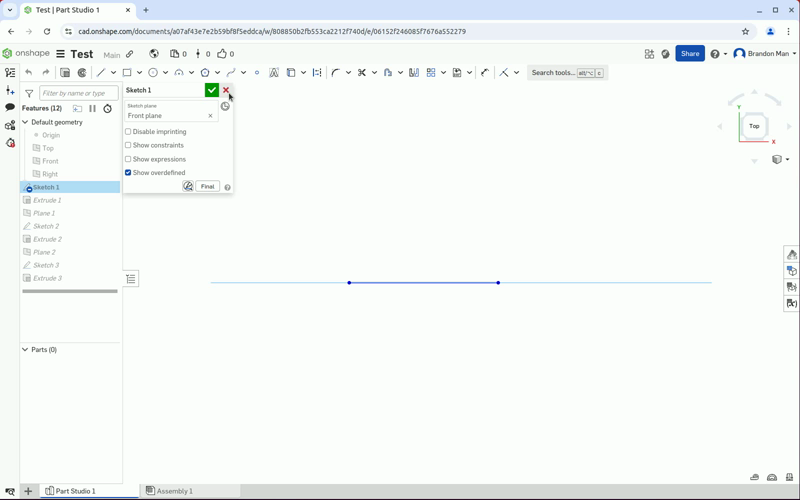
click(229, 92)
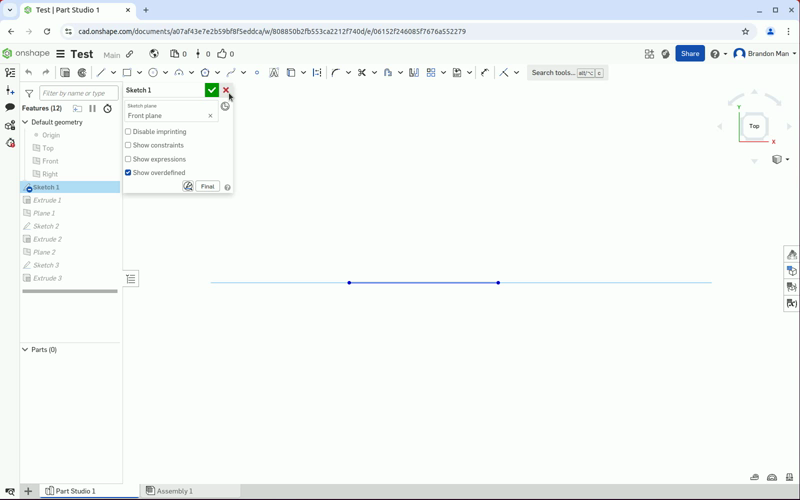
key(shift+s)
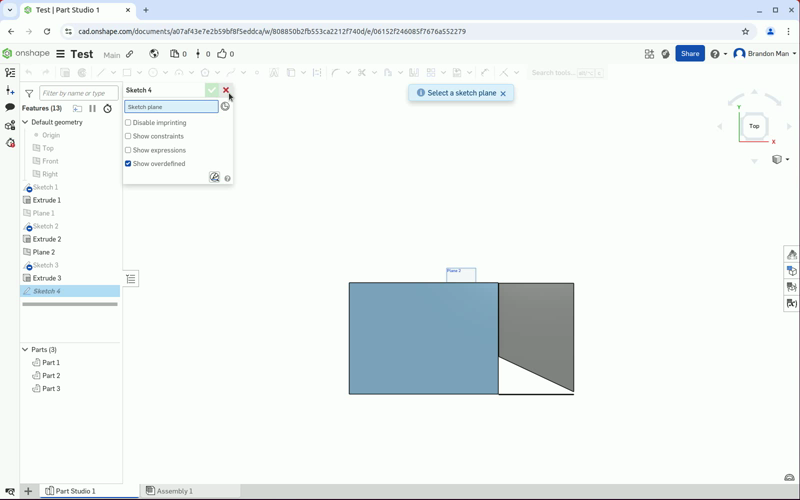
mouse_move(73, 254)
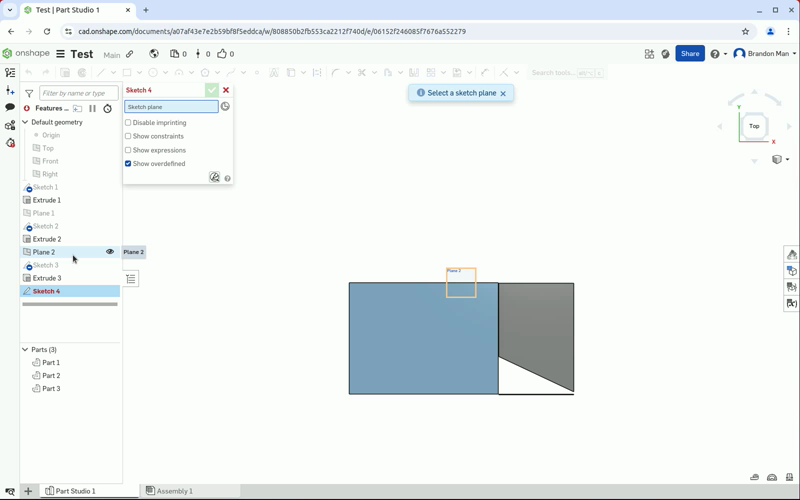
click(73, 254)
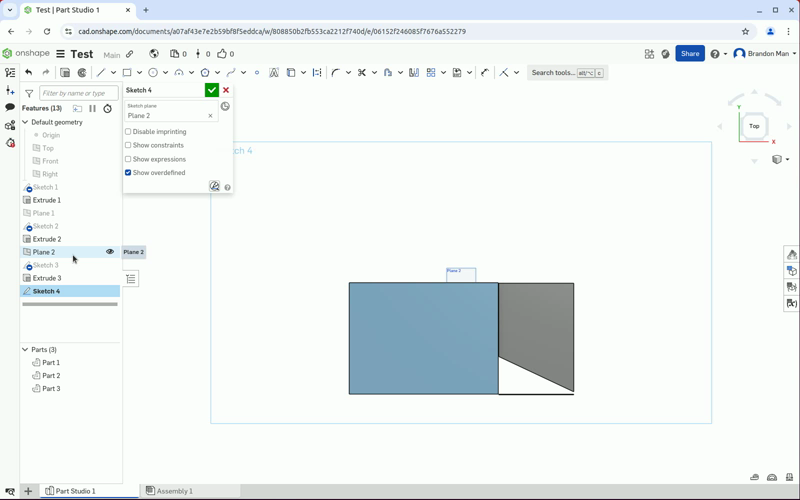
mouse_move(73, 352)
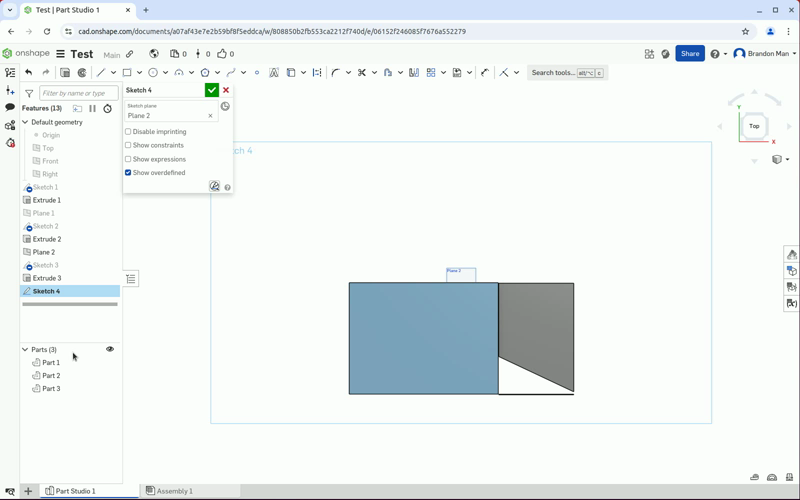
key(y)
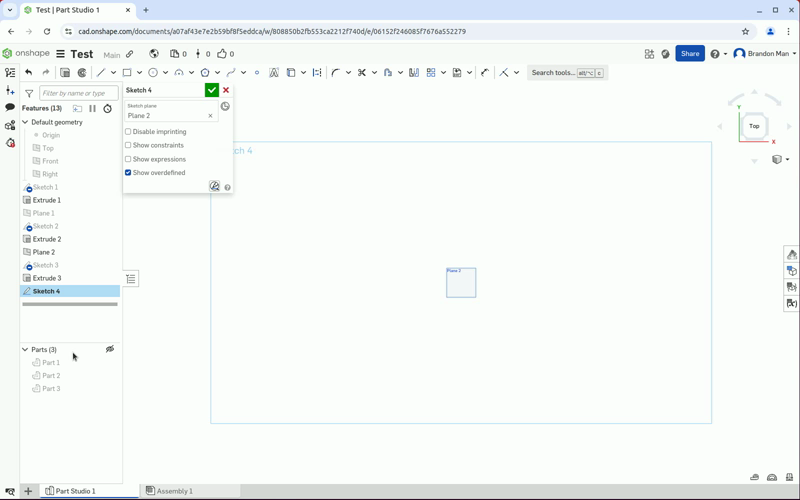
key(l)
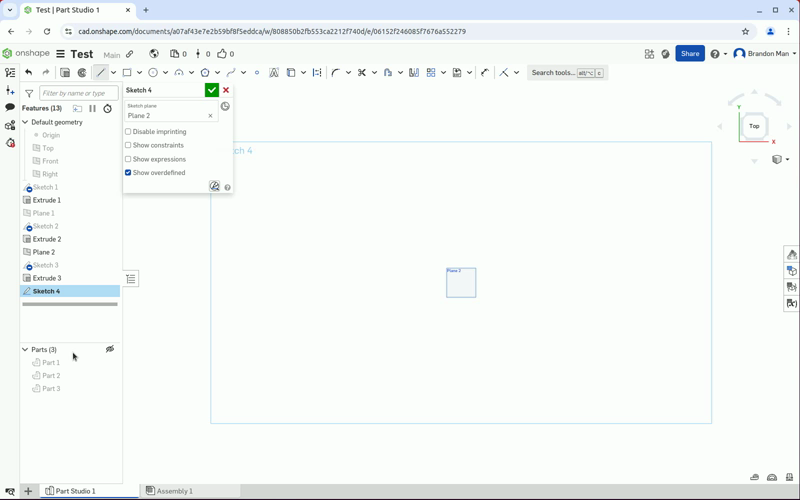
key_down(shift)
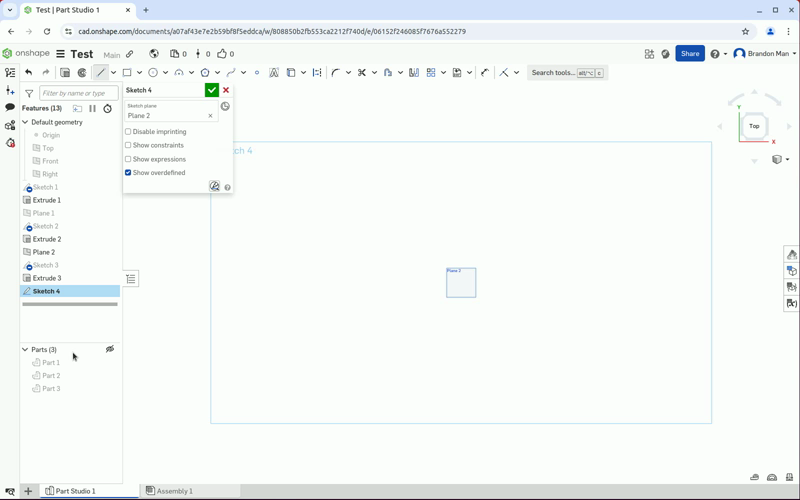
mouse_move(498, 320)
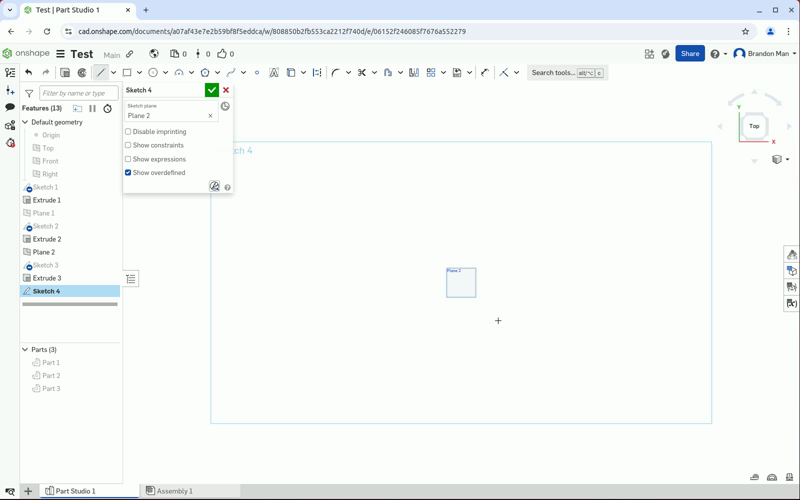
click(498, 320)
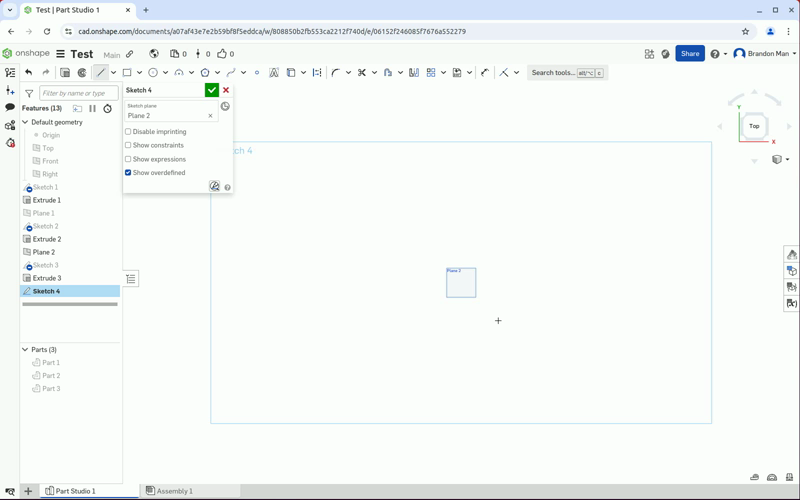
key_up(shift)
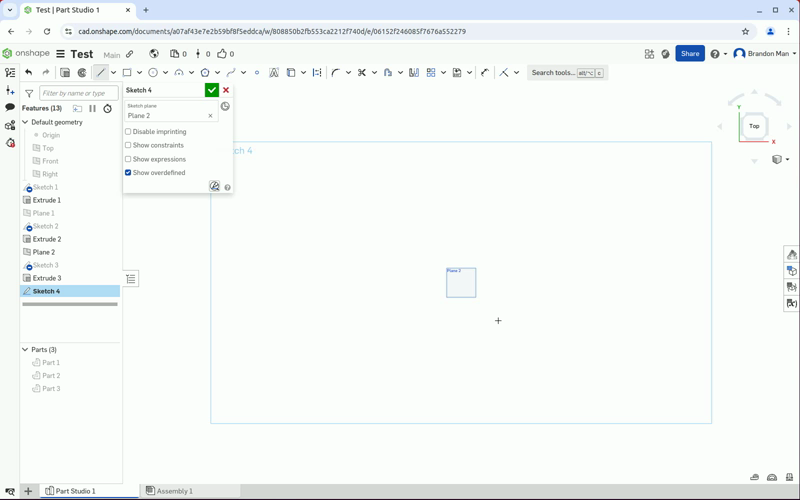
key_down(shift)
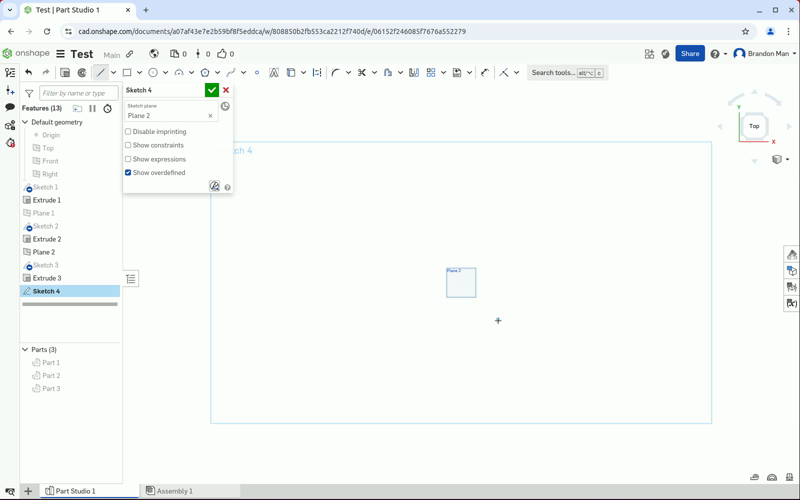
mouse_move(573, 282)
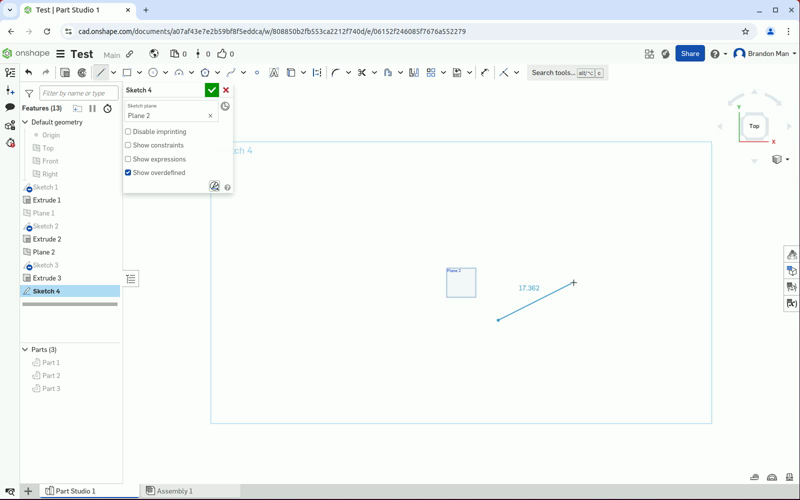
click(573, 282)
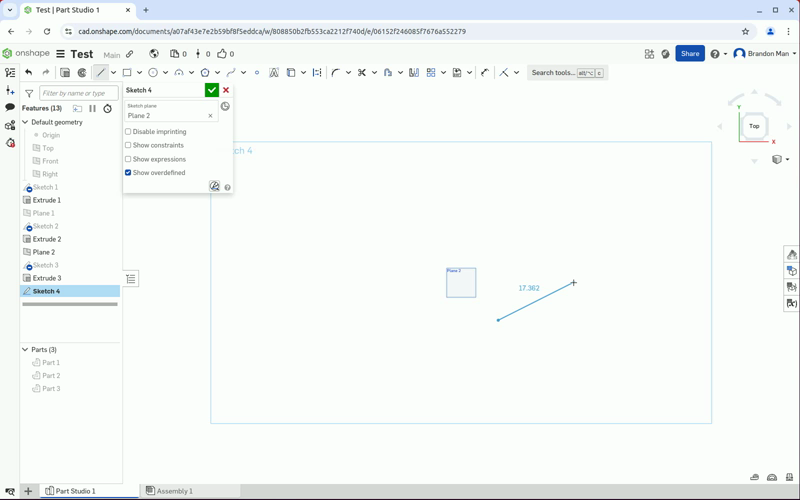
key_up(shift)
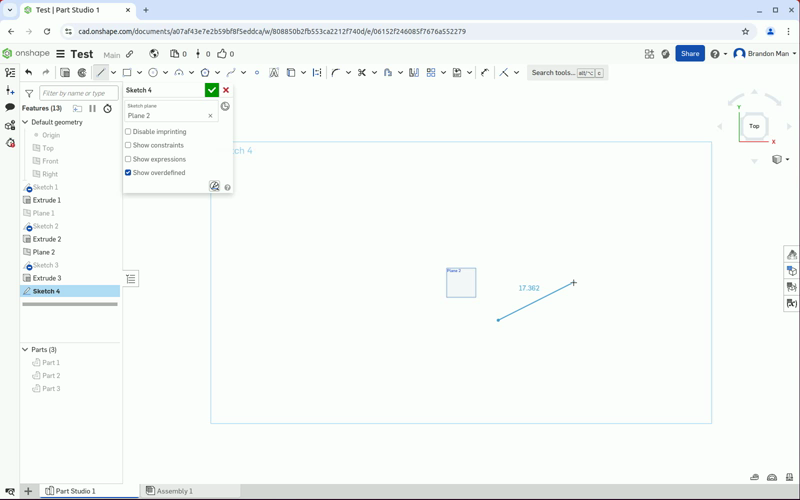
key_down(shift)
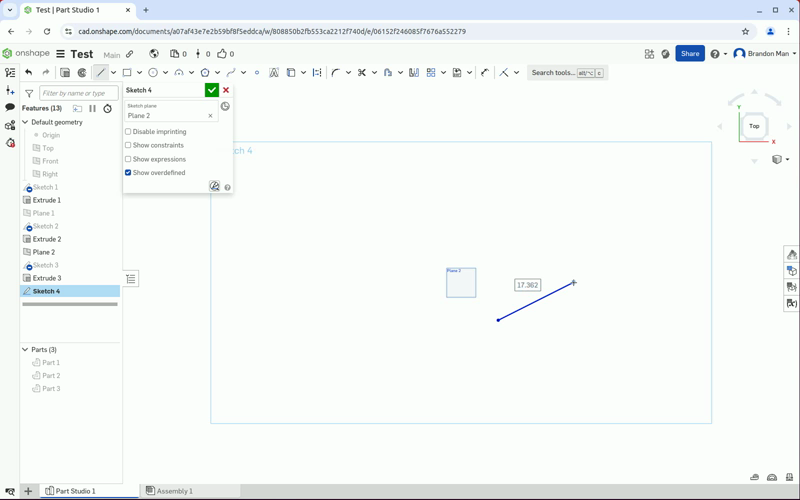
mouse_move(498, 282)
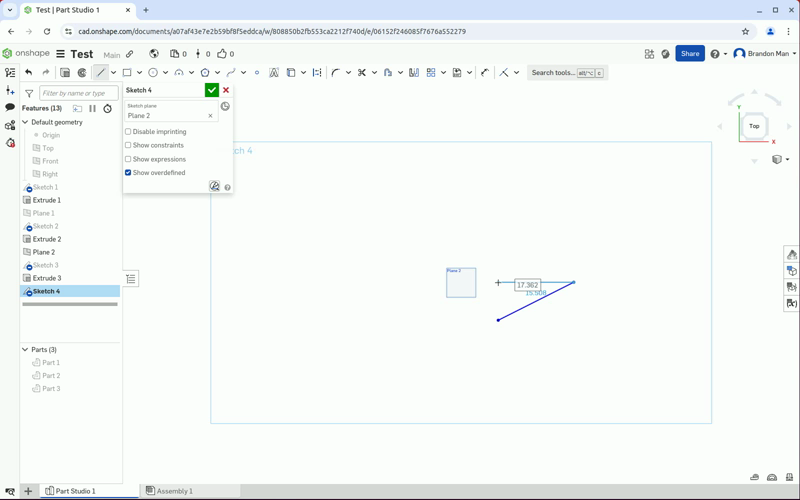
click(498, 282)
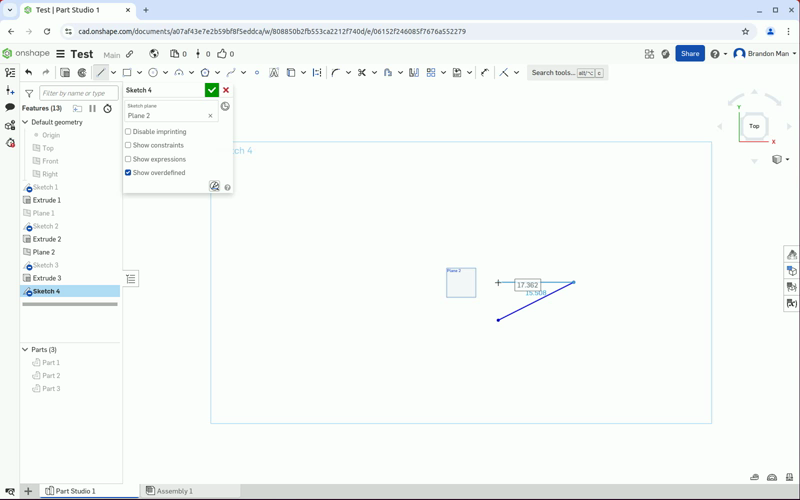
key_up(shift)
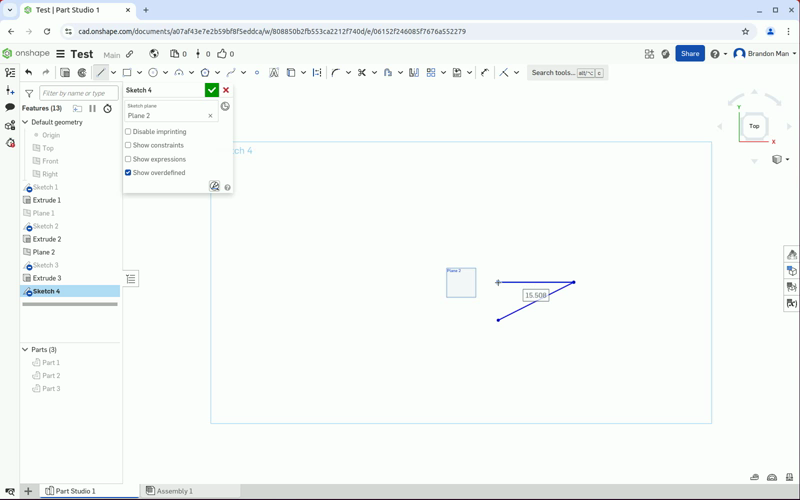
mouse_move(528, 282)
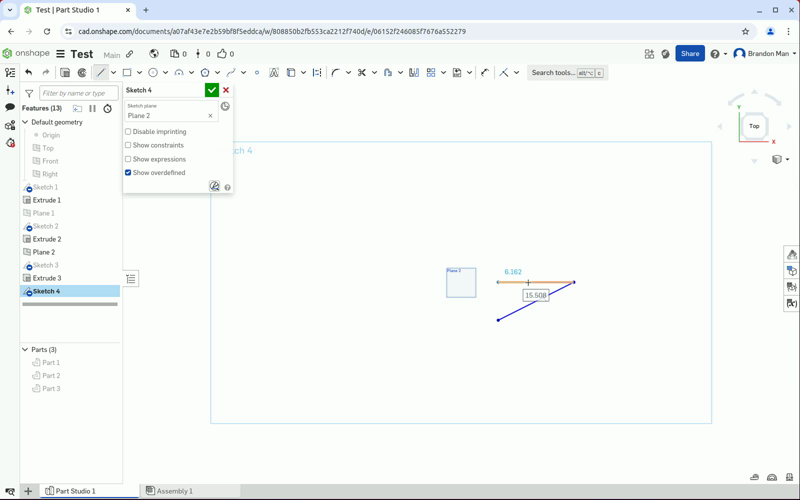
key_down(shift)
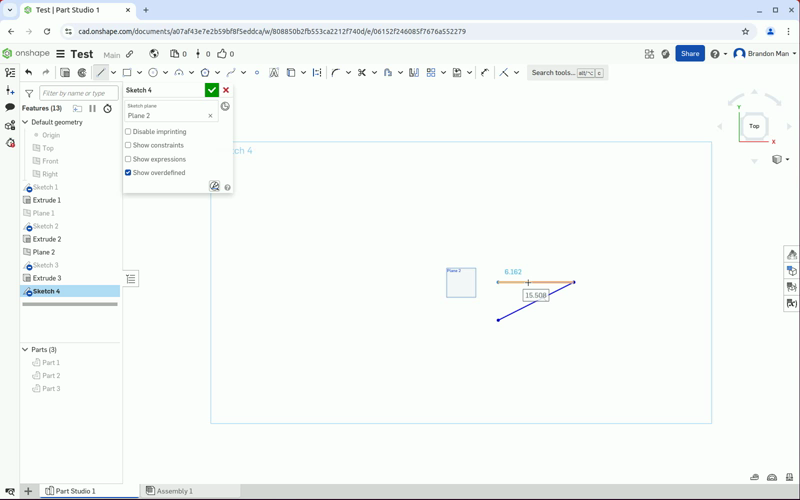
mouse_move(498, 320)
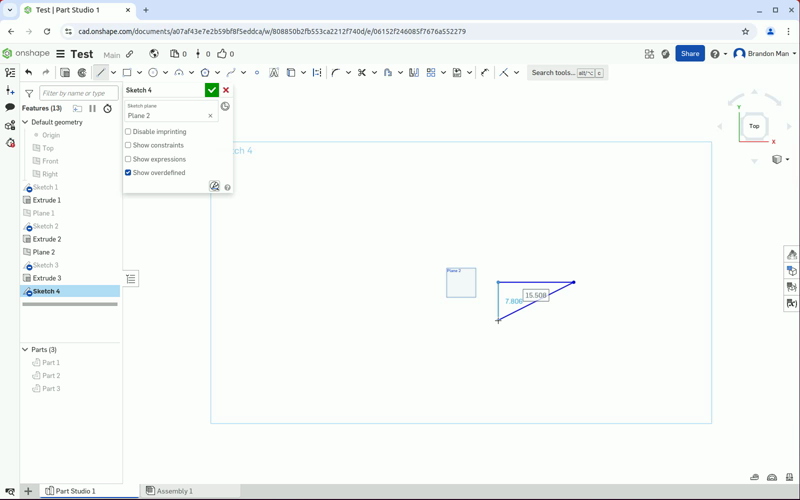
key_up(shift)
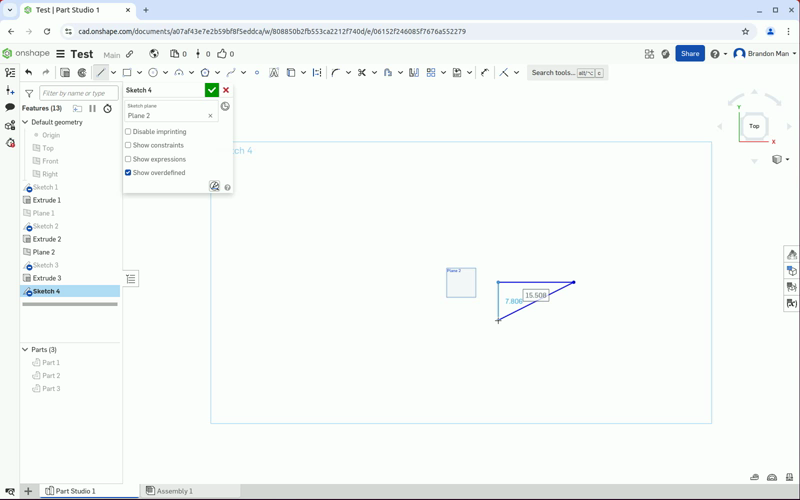
click(498, 320)
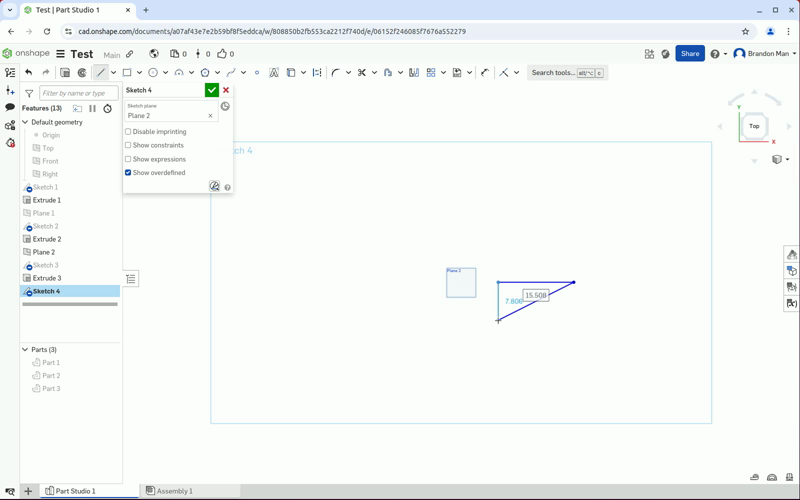
key(esc)
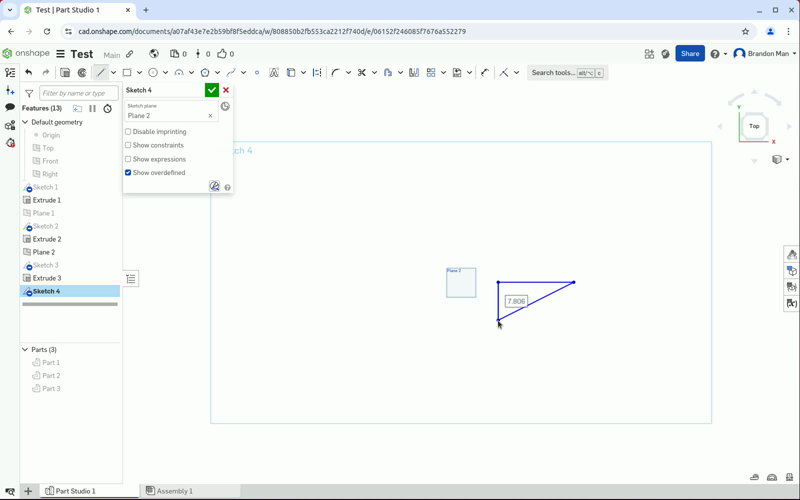
mouse_move(506, 287)
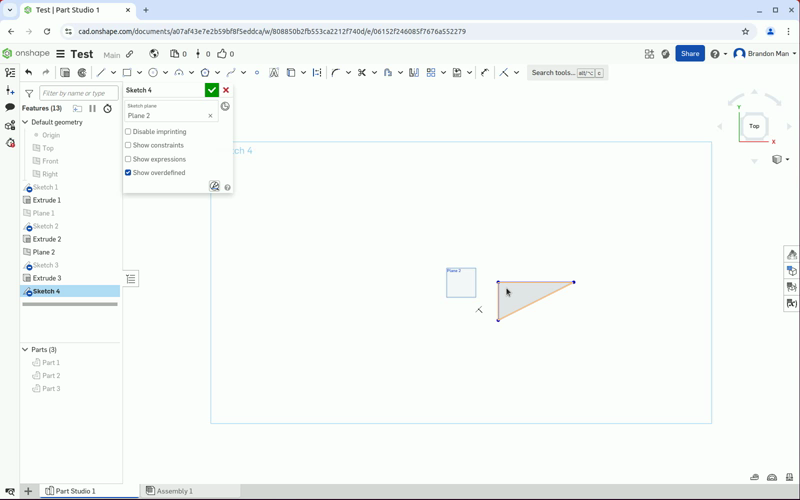
scroll(6)
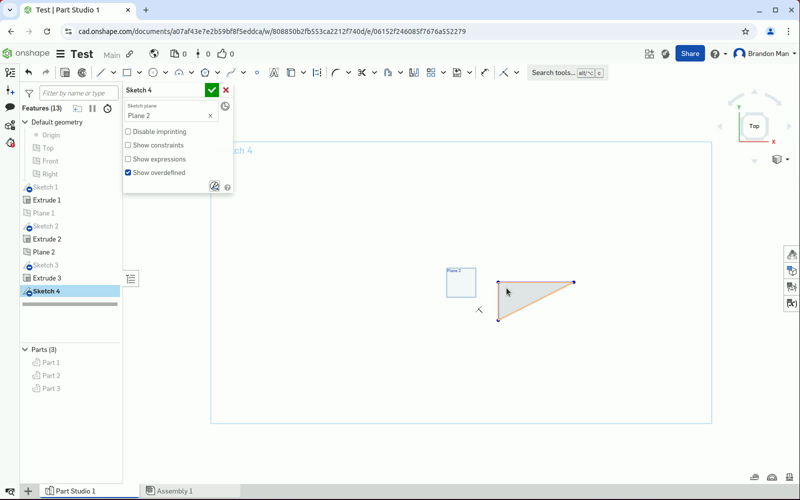
scroll(6)
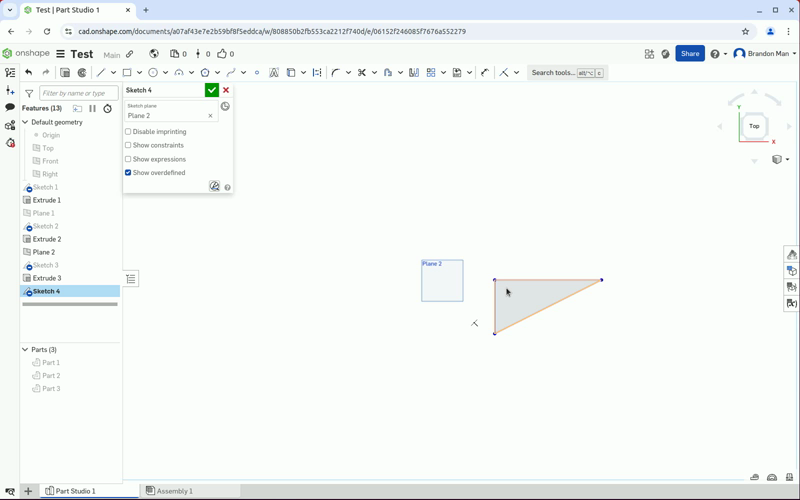
scroll(6)
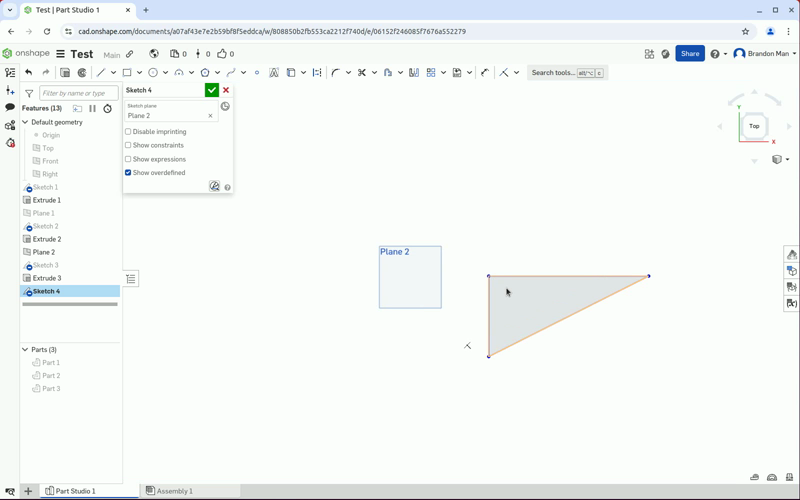
scroll(6)
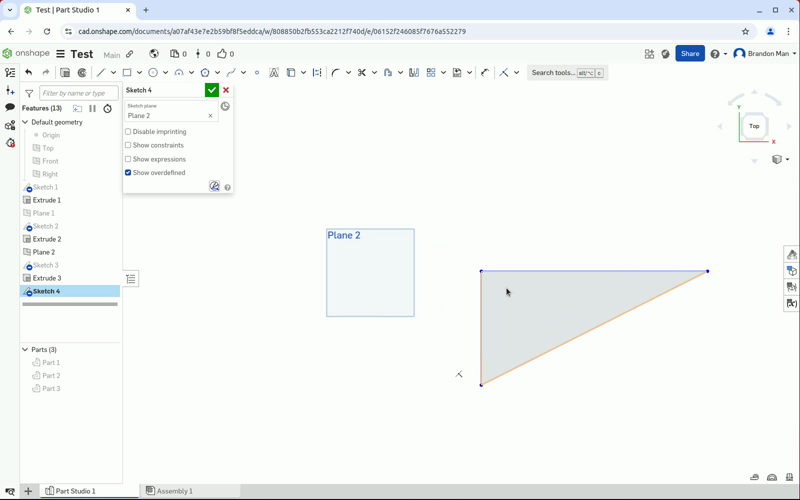
scroll(6)
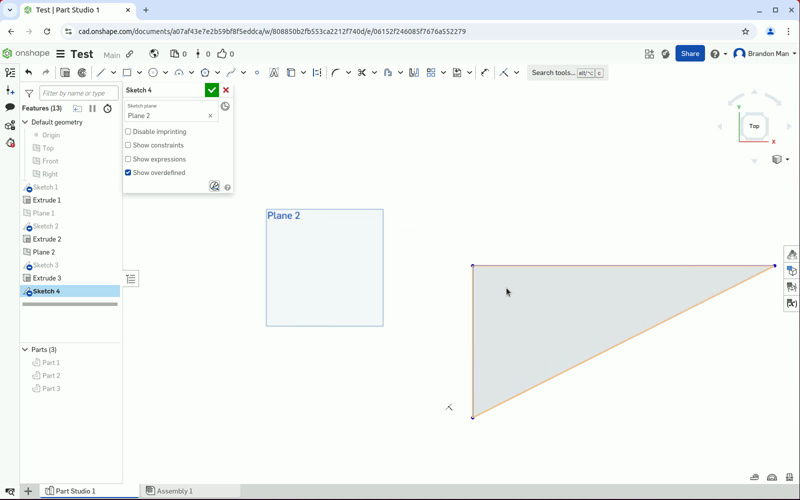
scroll(6)
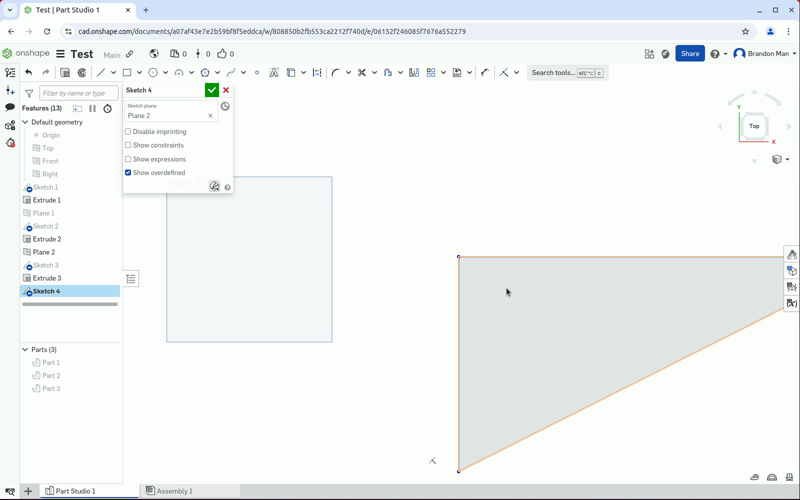
scroll(6)
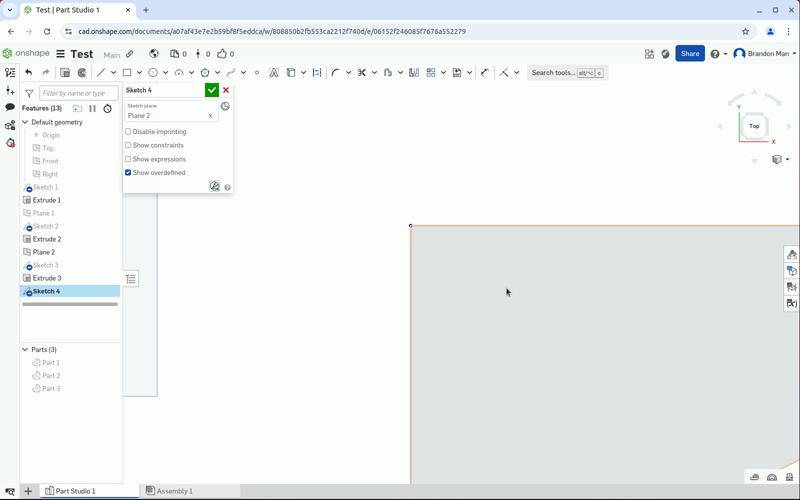
click(506, 287)
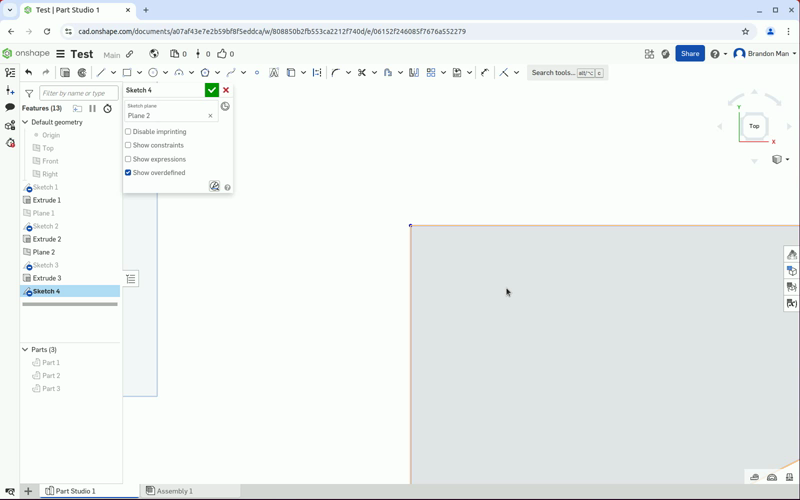
scroll(-6)
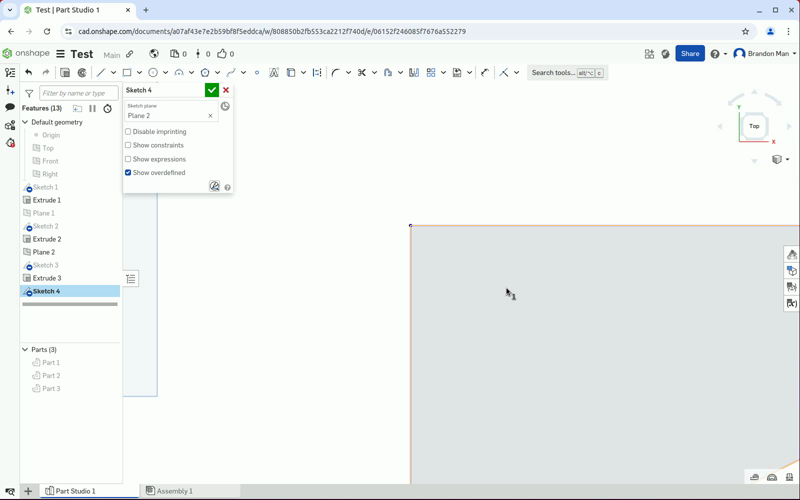
scroll(-6)
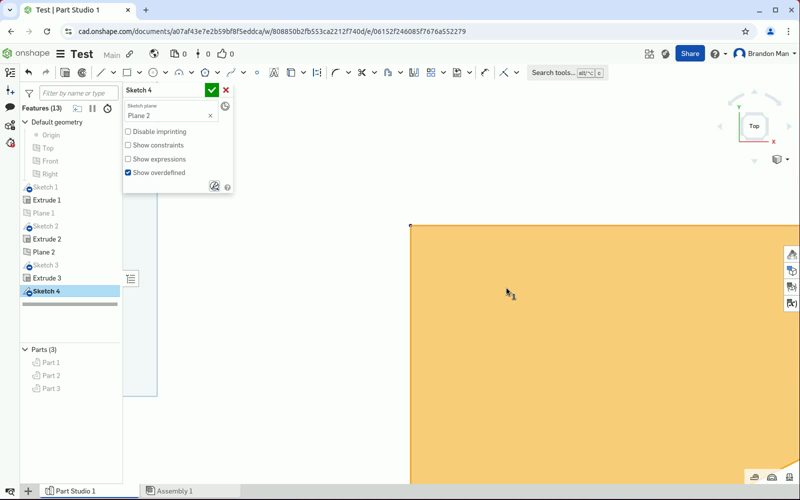
scroll(-6)
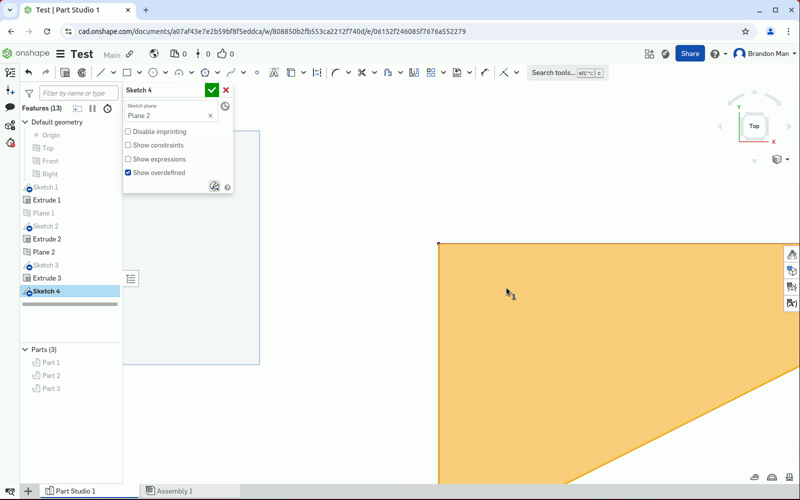
scroll(-6)
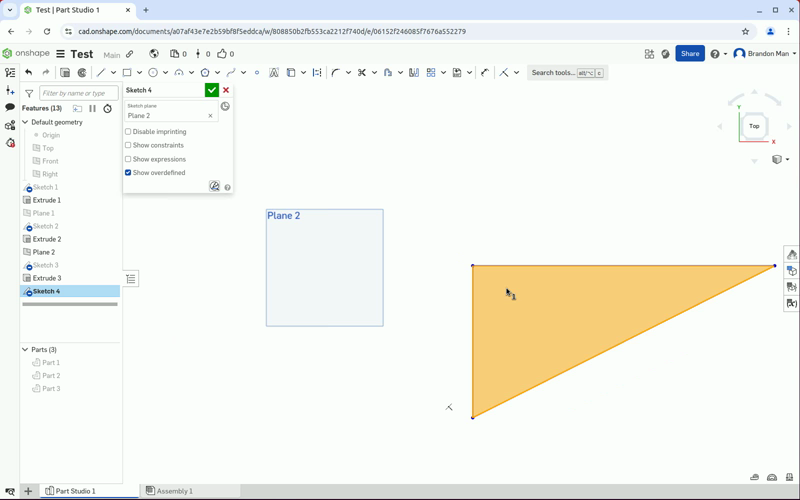
scroll(-6)
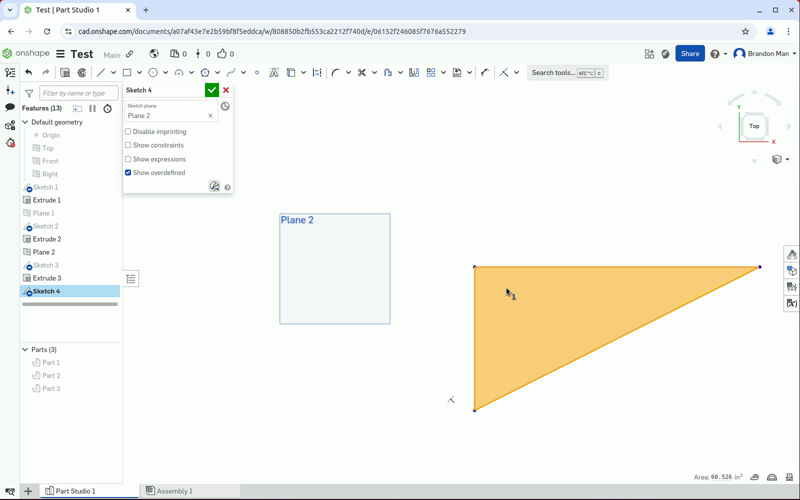
scroll(-6)
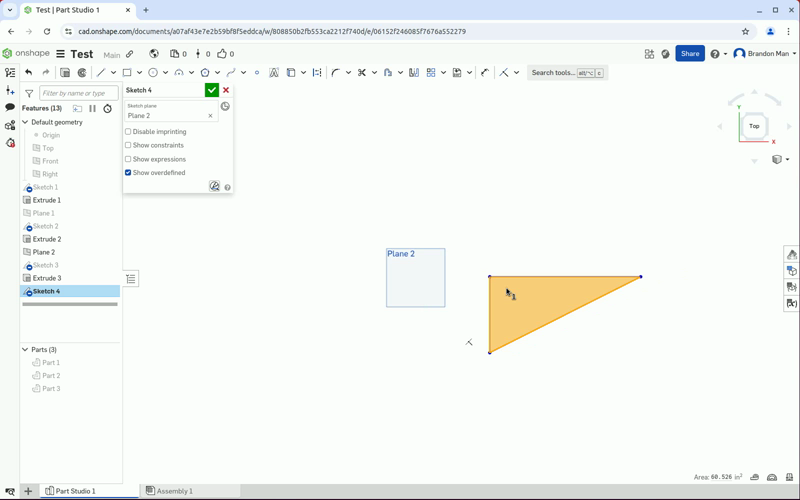
scroll(-6)
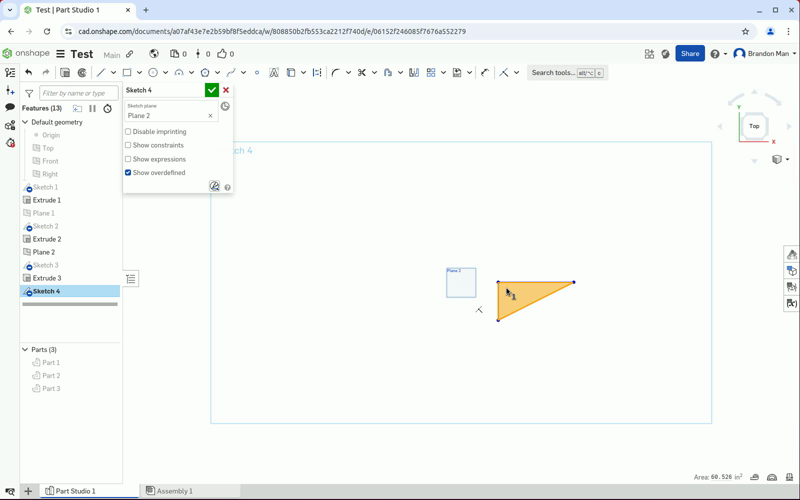
mouse_move(73, 352)
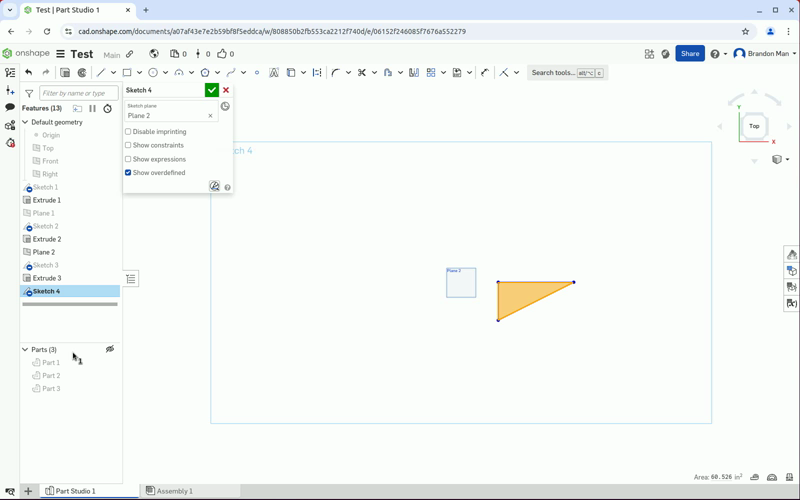
key(shift+y)
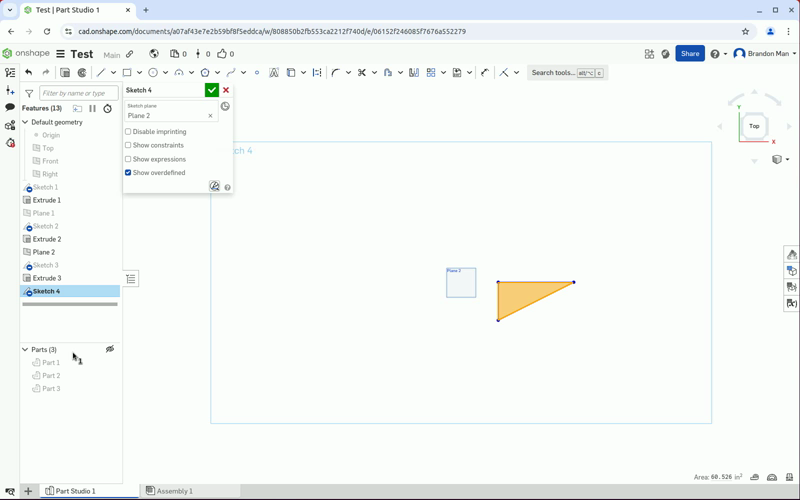
key(shift+e)
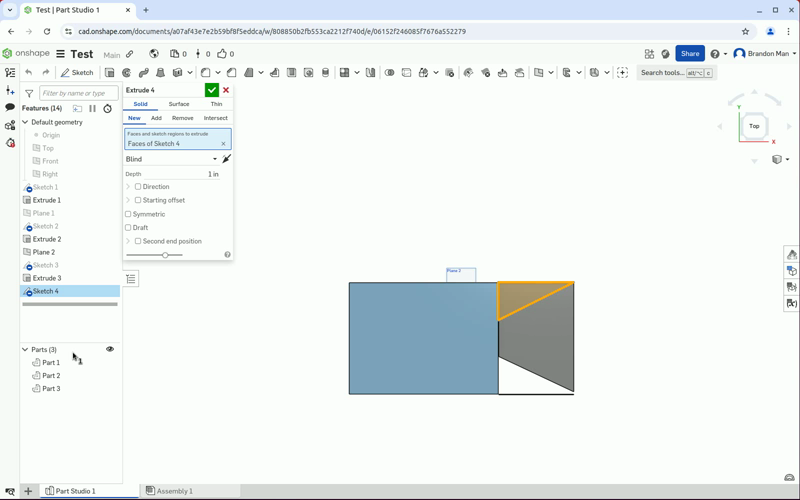
mouse_move(143, 106)
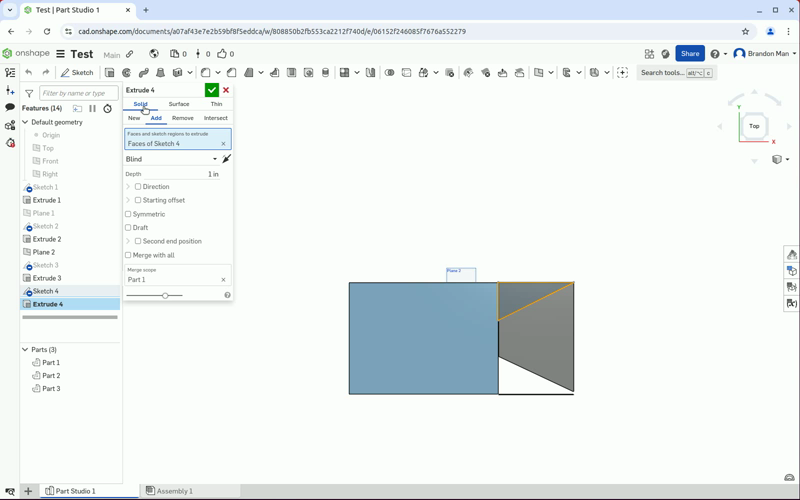
click(143, 106)
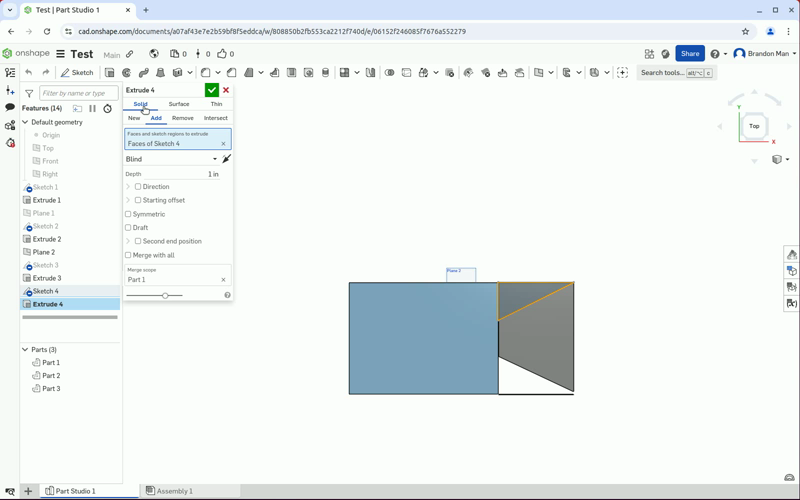
mouse_move(186, 120)
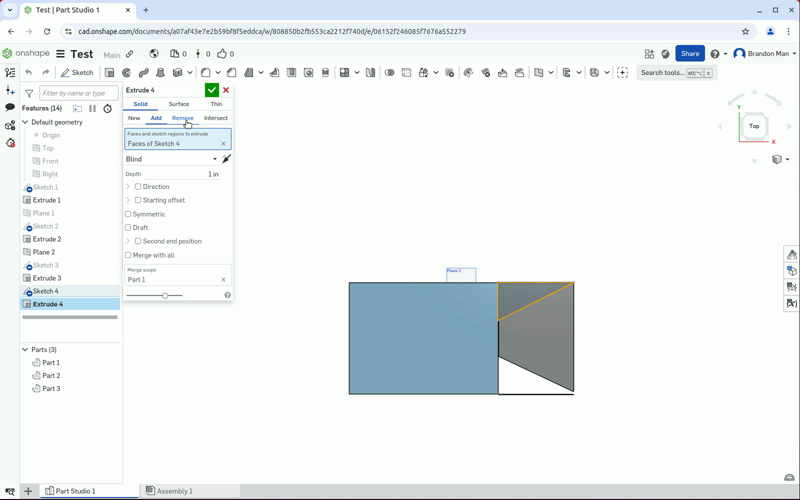
click(186, 120)
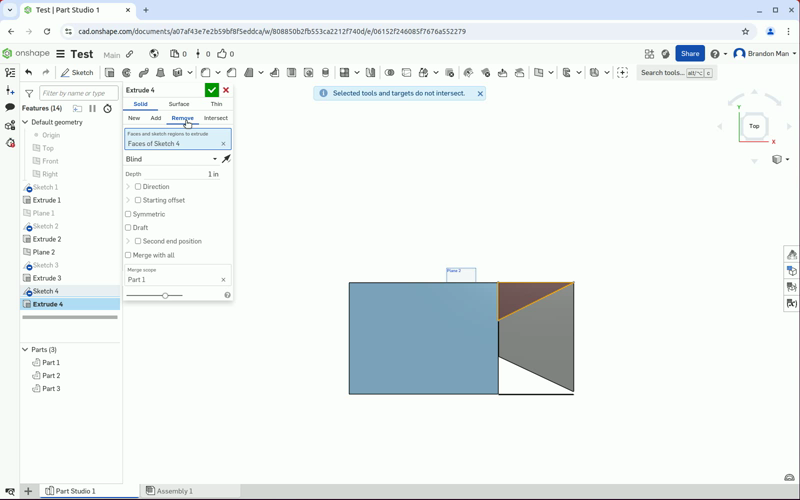
key(tab, 4)
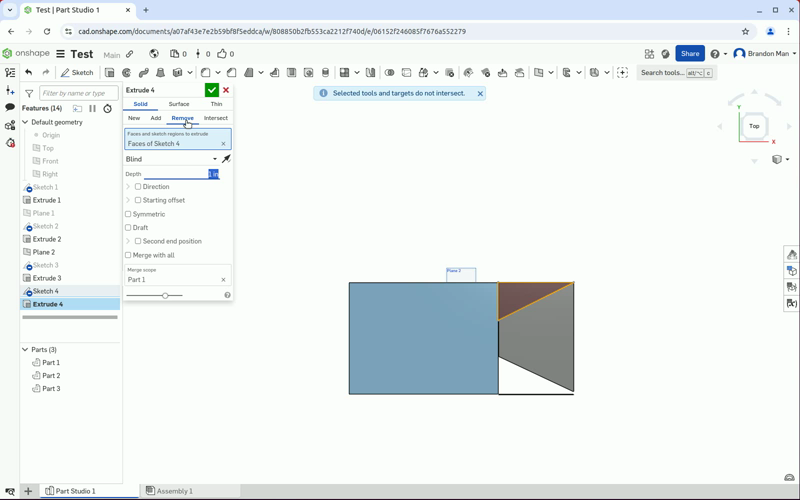
text(7.703)
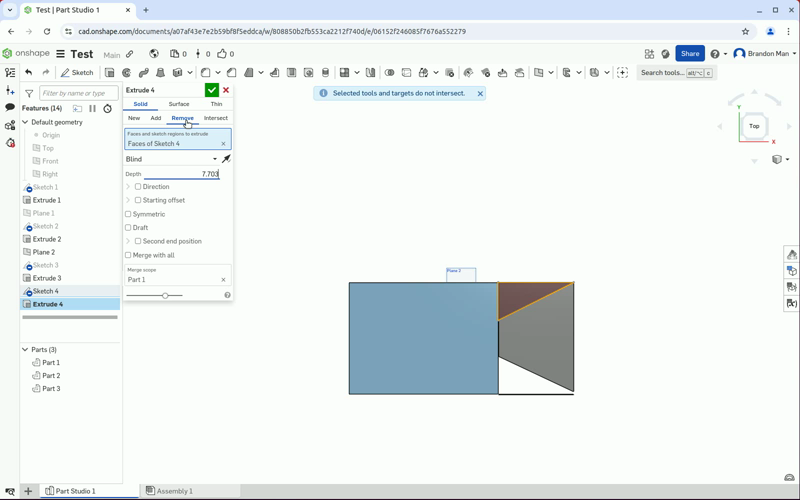
key(tab, 6)
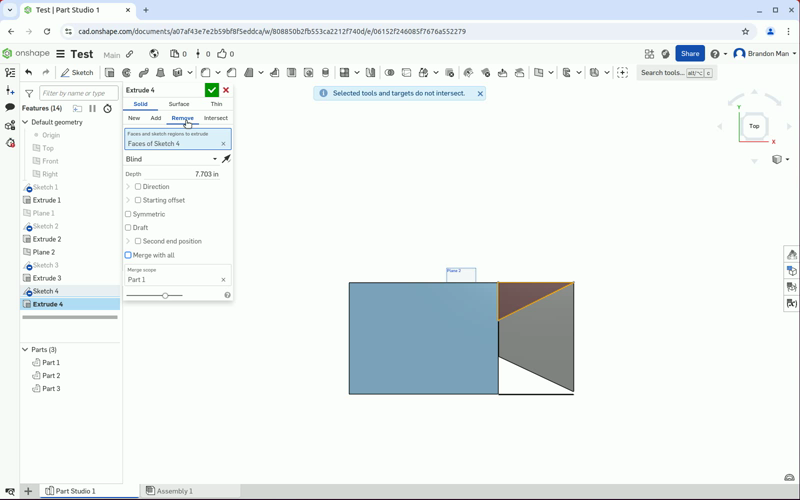
key(space)
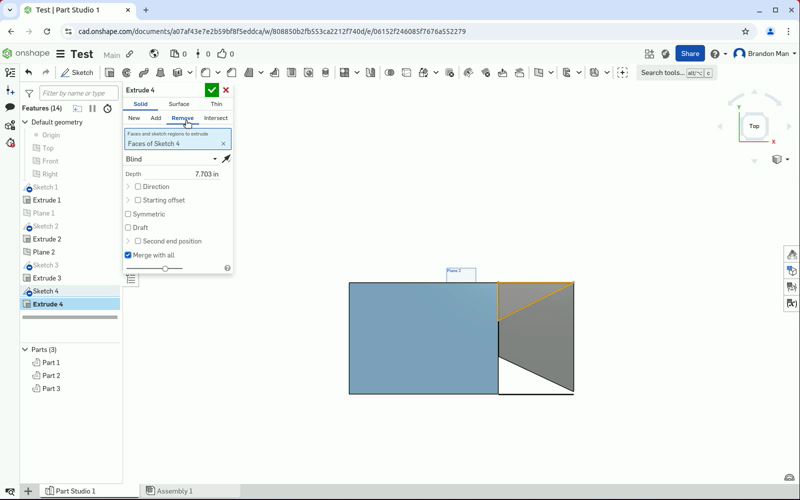
key(enter)
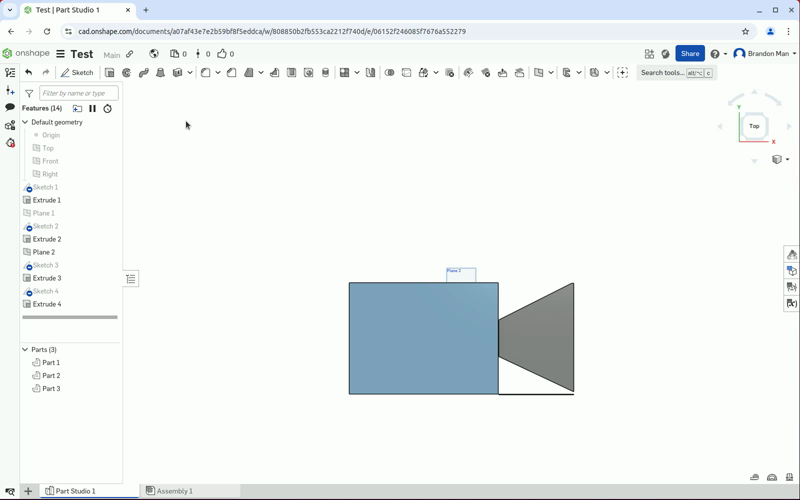
key(shift+h)
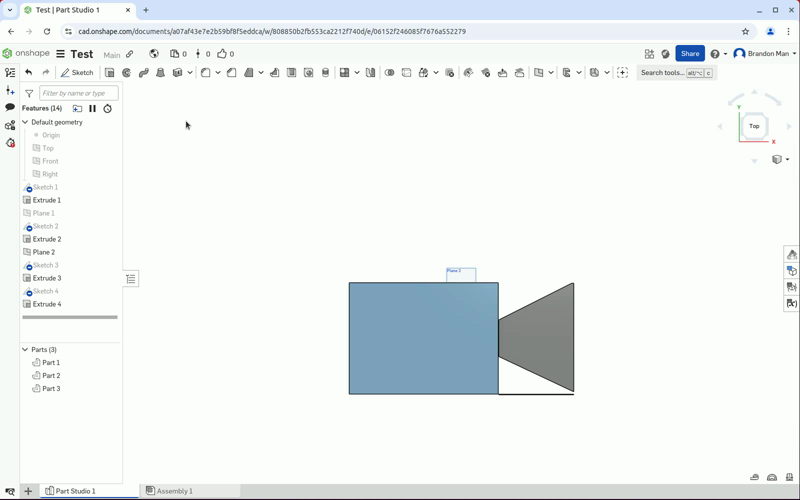
key(shift+h)
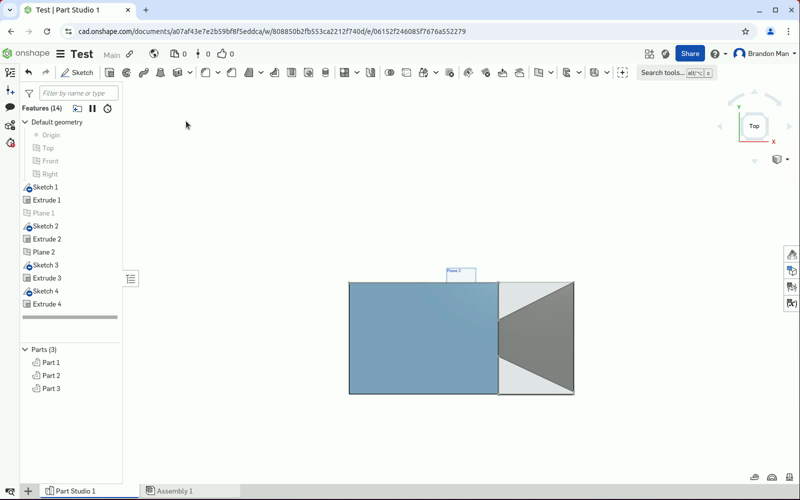
key(shift+7)
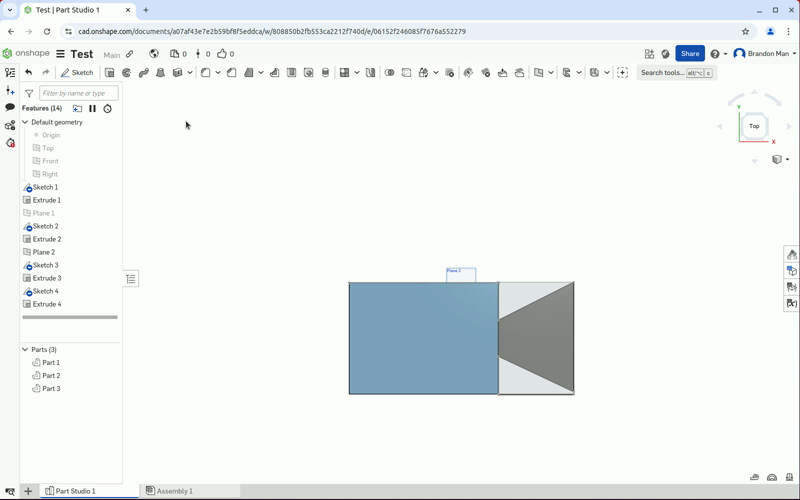
key(up, 3)
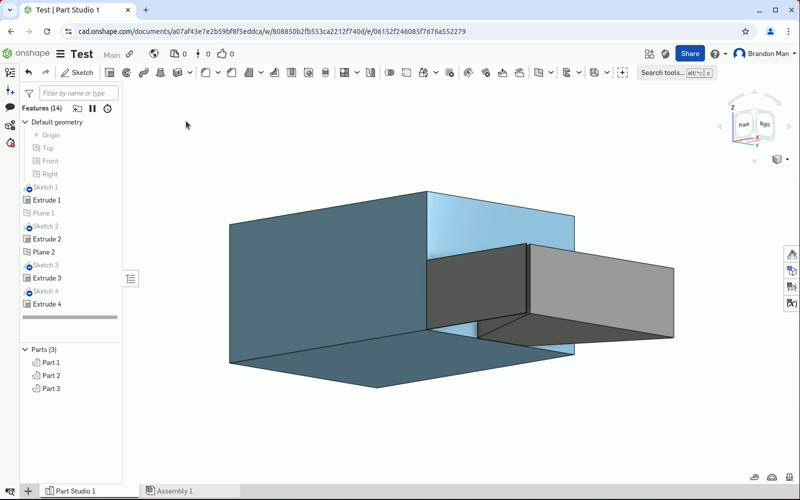
key(left, 3)
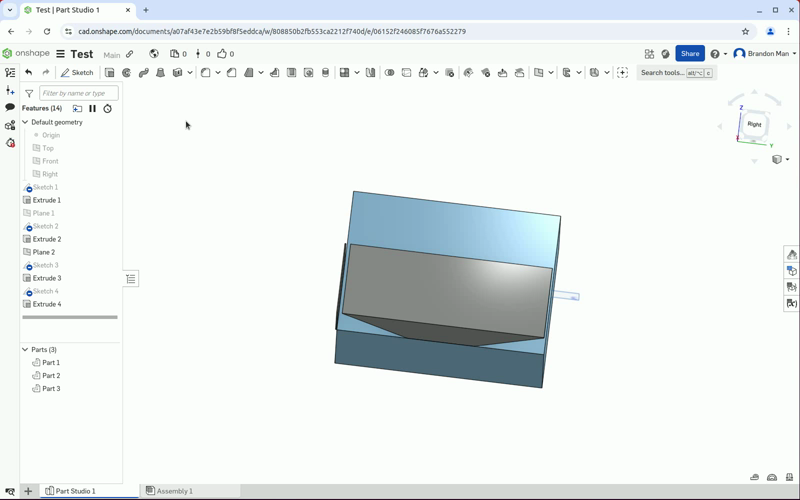
key(right, 3)
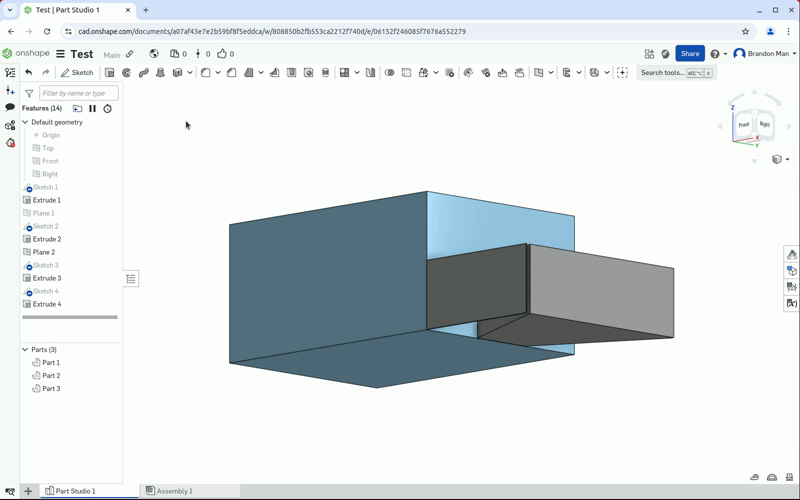
key(down, 3)
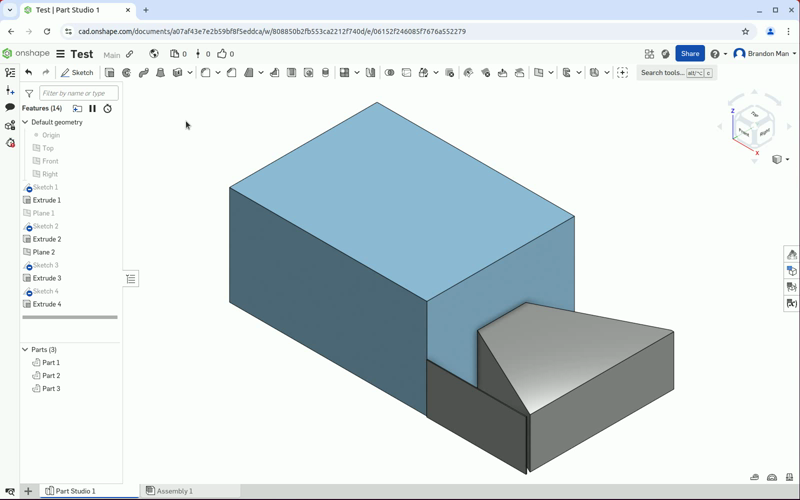
mouse_move(73, 189)
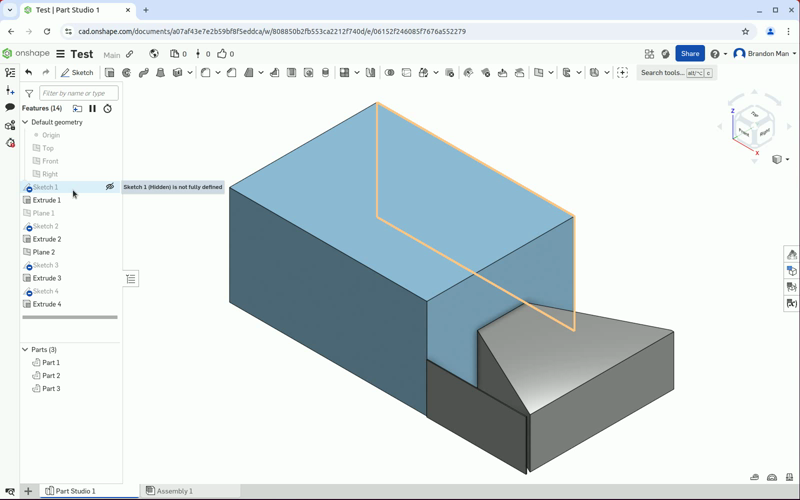
click(73, 189)